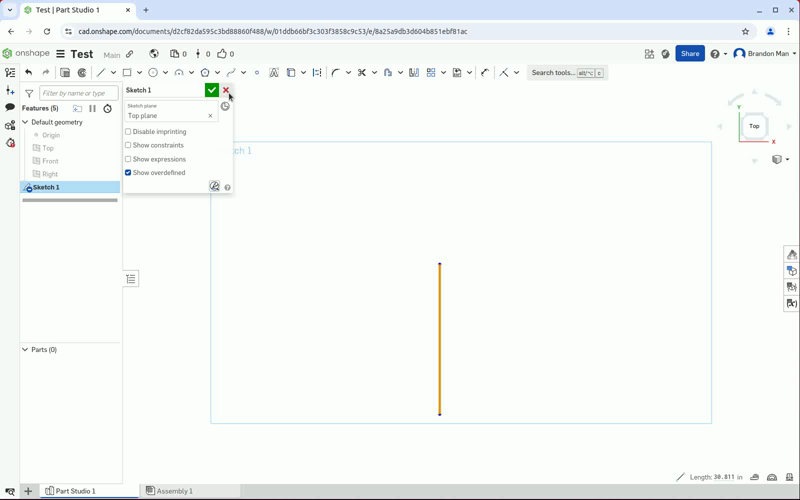
key(shift+h)
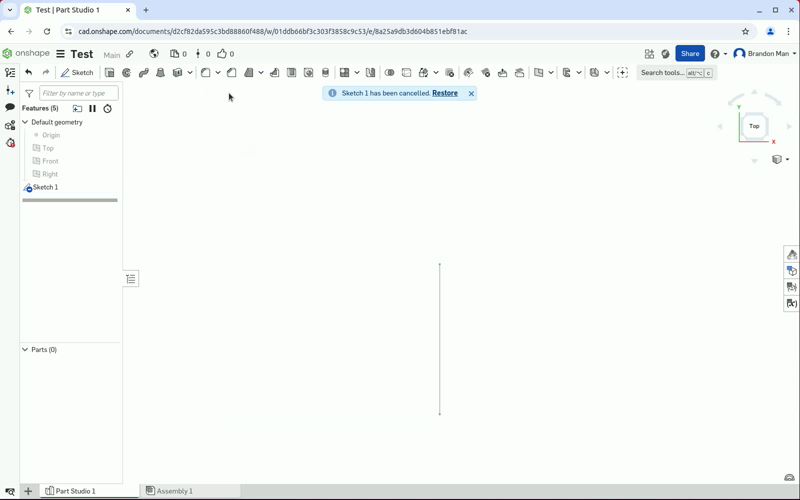
key(shift+s)
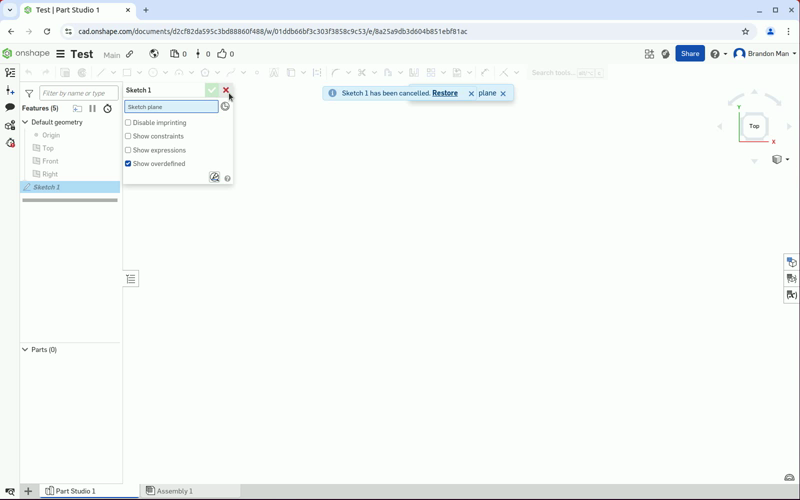
mouse_move(73, 150)
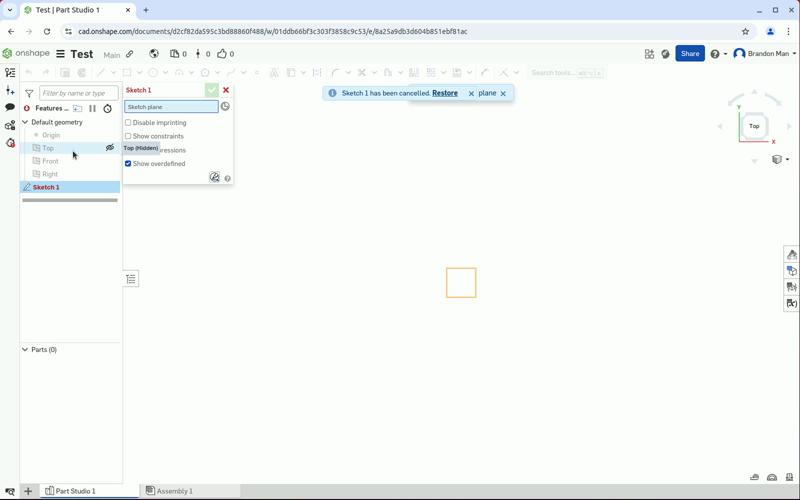
click(73, 150)
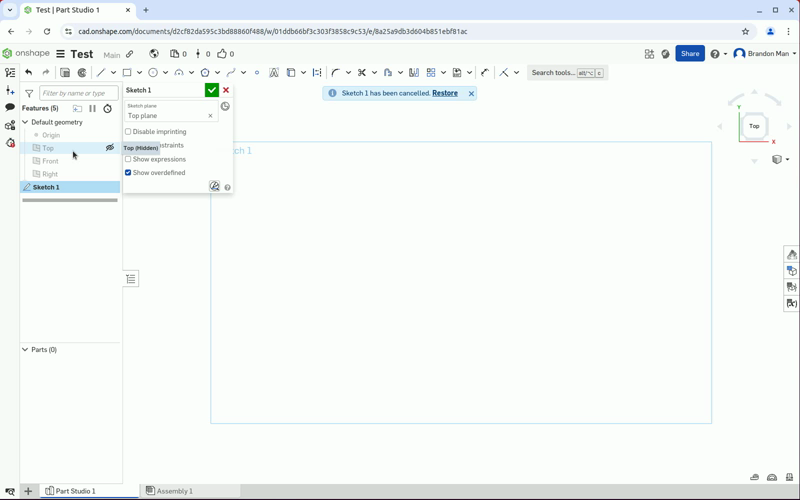
mouse_move(73, 352)
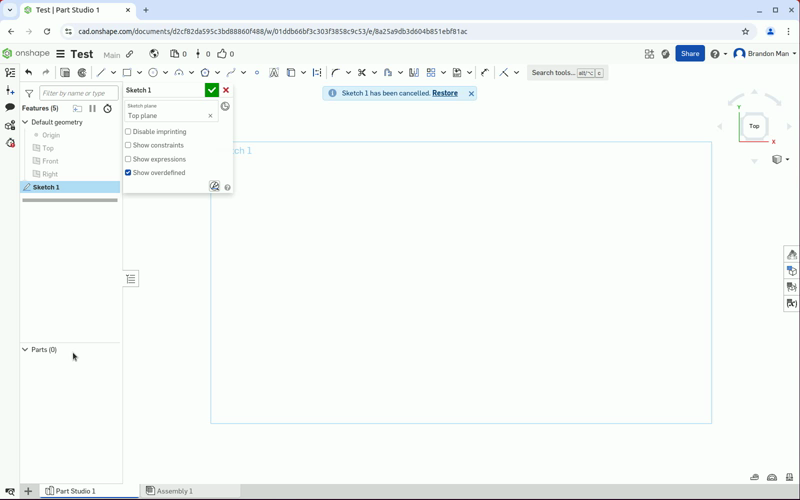
key(y)
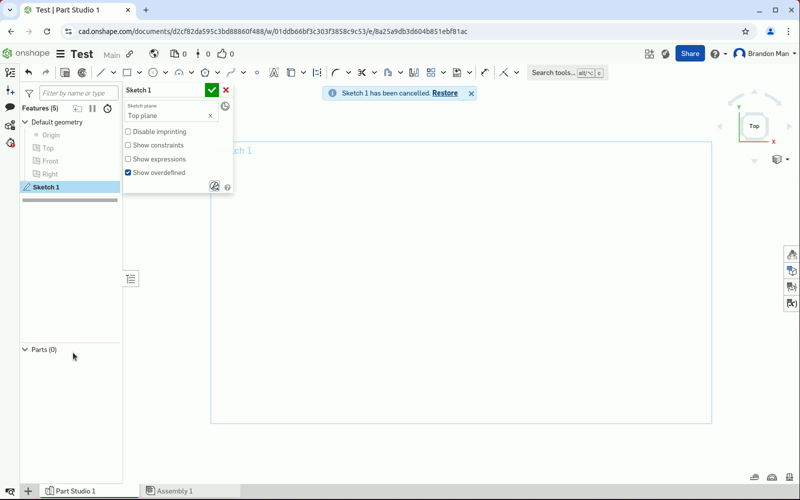
key(a)
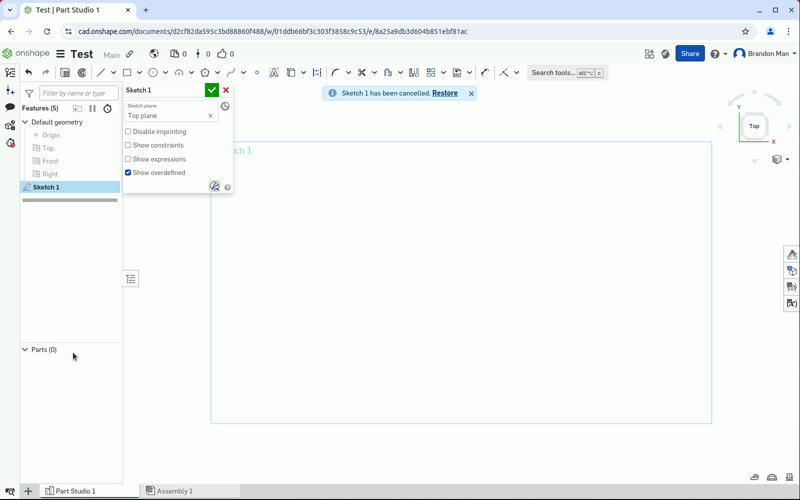
key_down(shift)
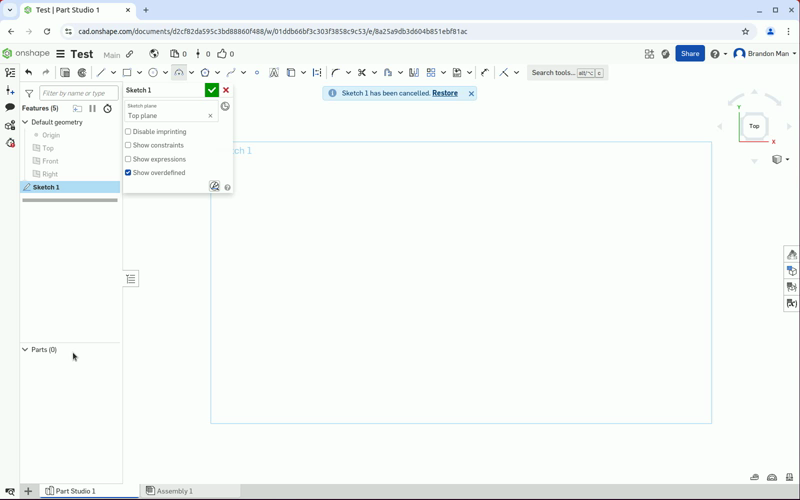
mouse_move(447, 201)
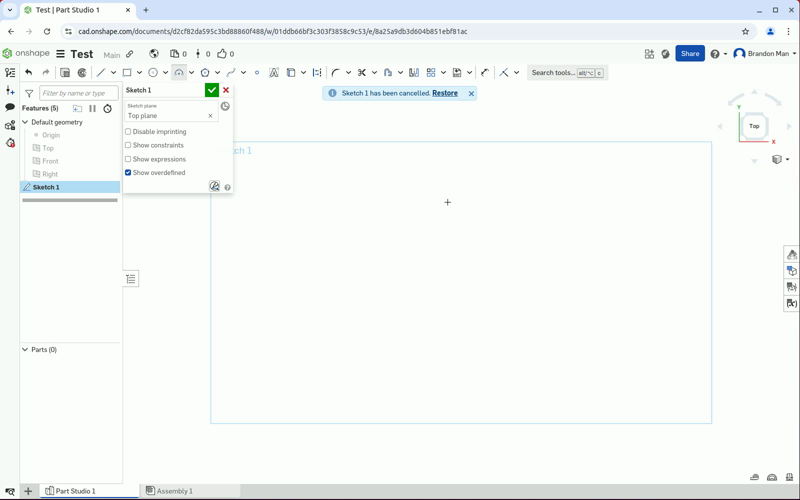
click(447, 201)
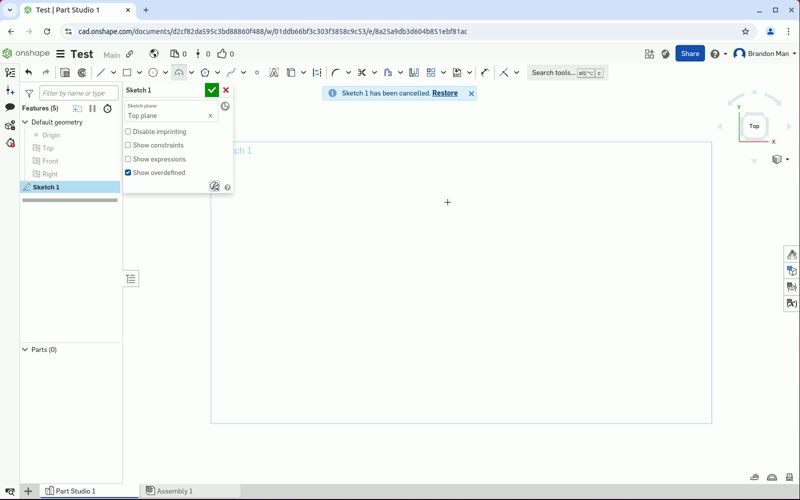
key_up(shift)
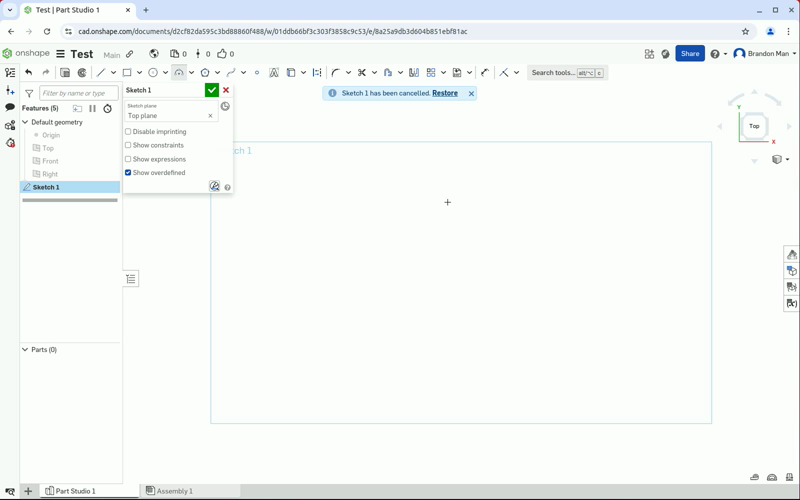
key_down(shift)
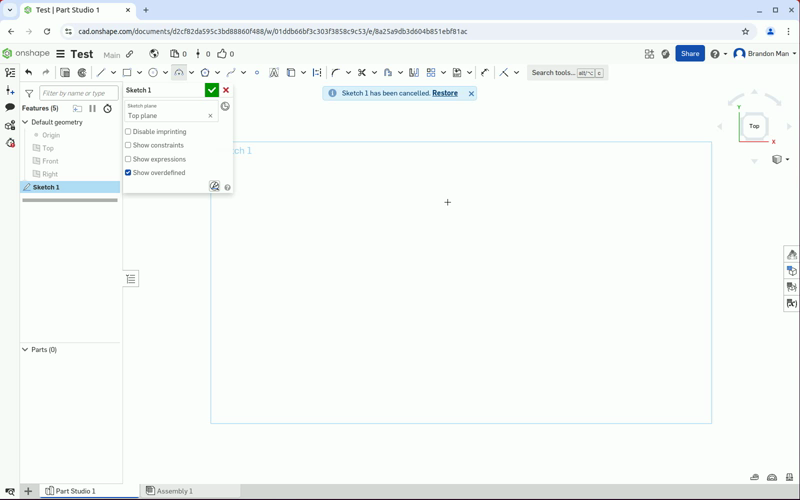
mouse_move(473, 201)
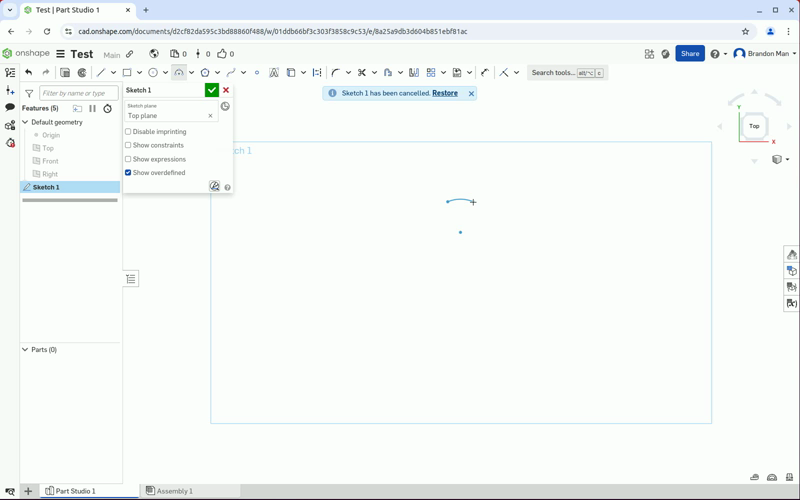
click(473, 201)
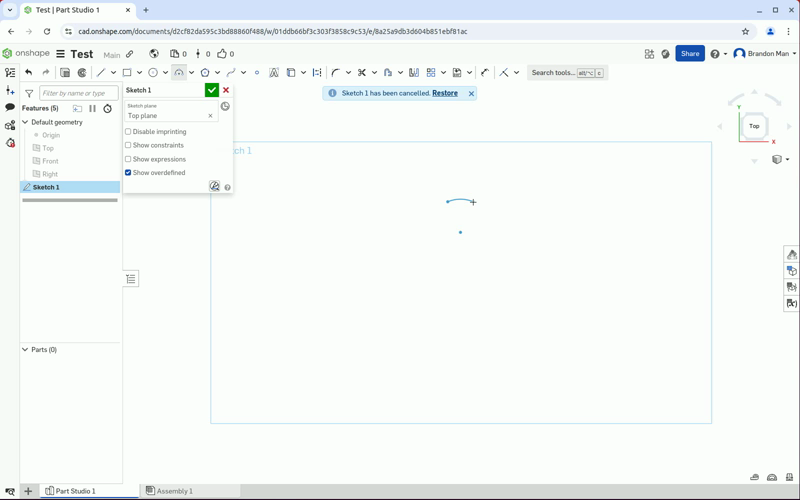
mouse_move(460, 214)
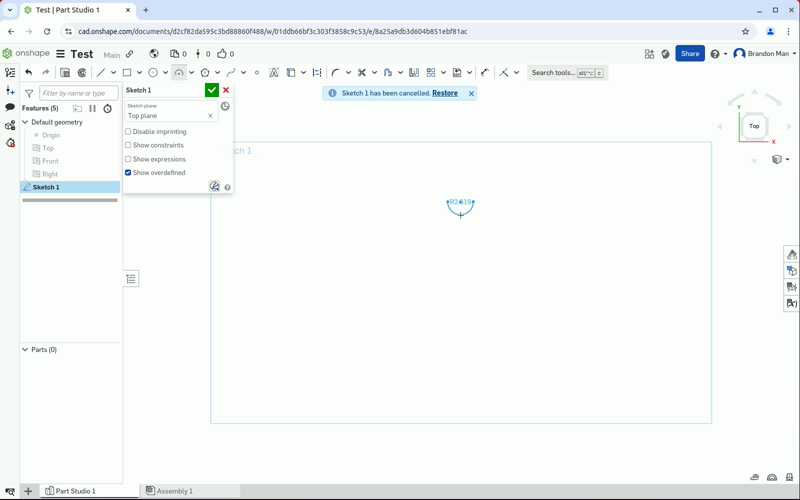
click(460, 214)
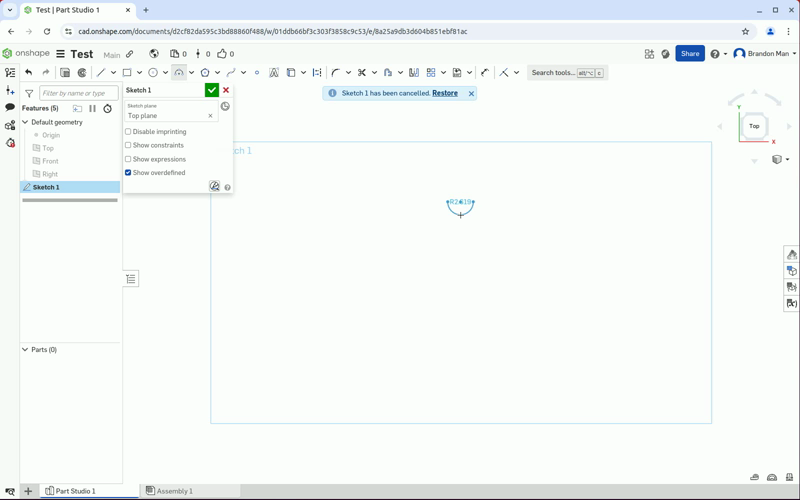
key_up(shift)
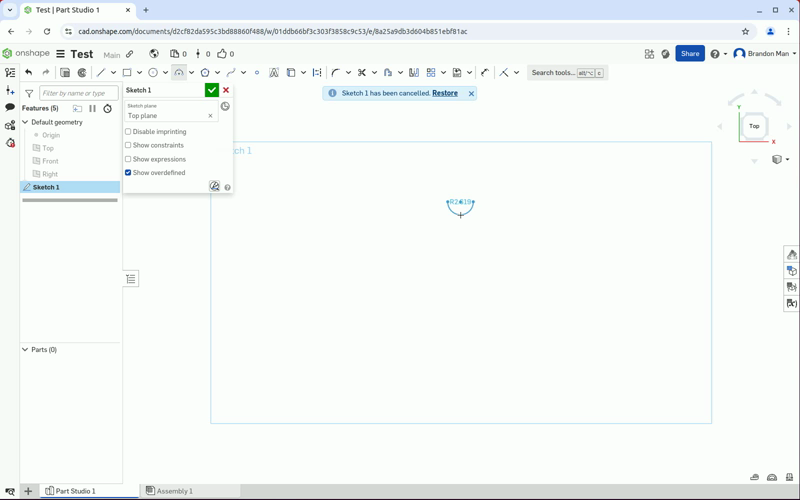
mouse_move(473, 201)
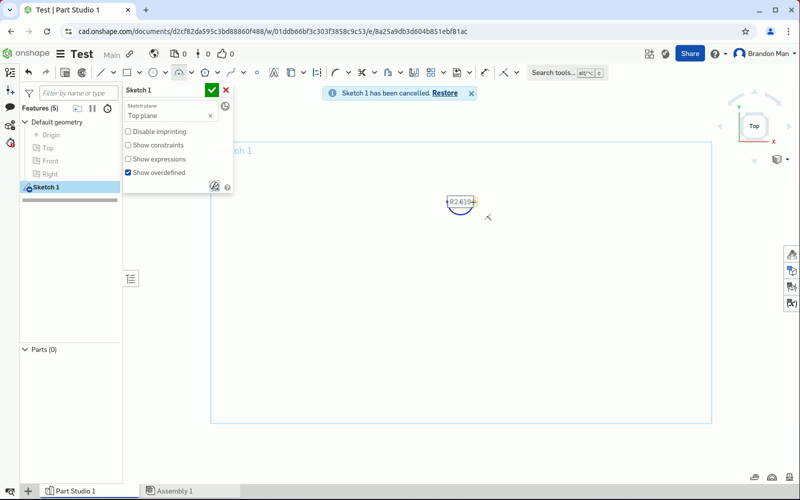
click(473, 201)
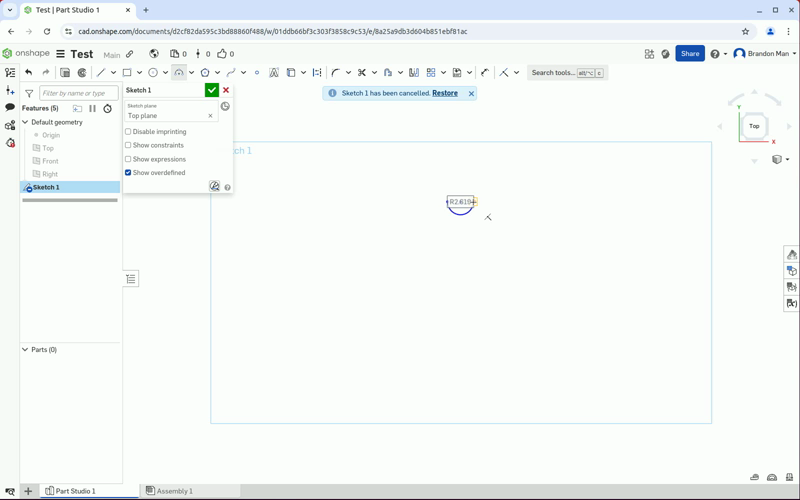
mouse_move(447, 201)
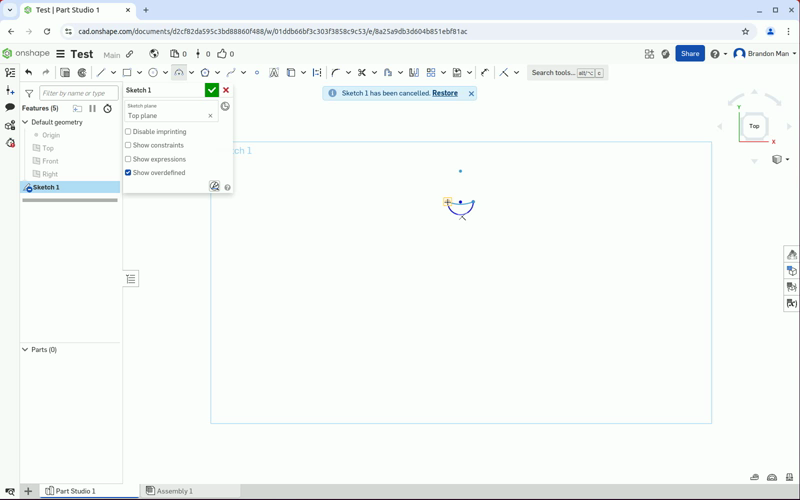
click(447, 201)
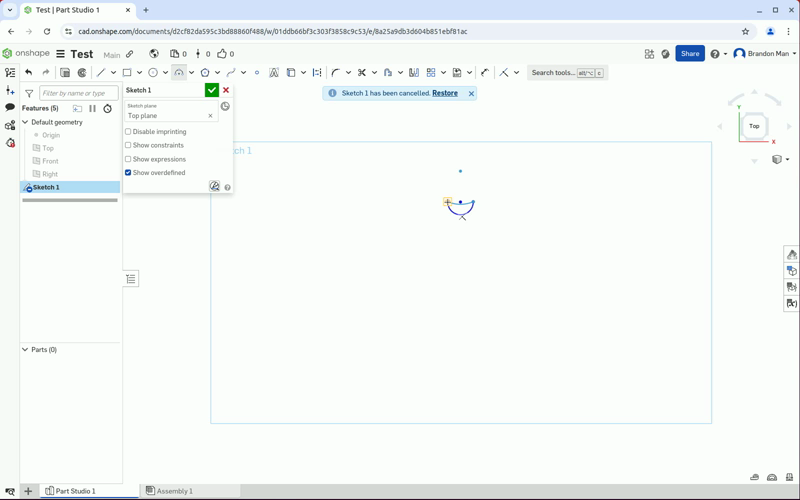
key_down(shift)
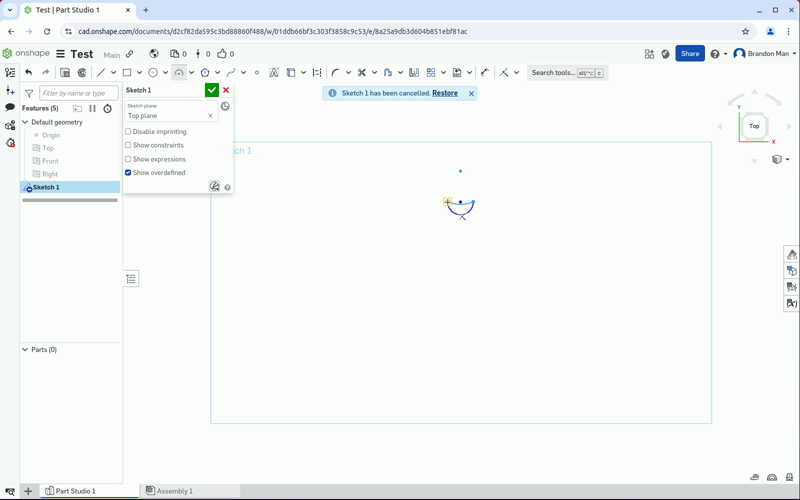
mouse_move(460, 201)
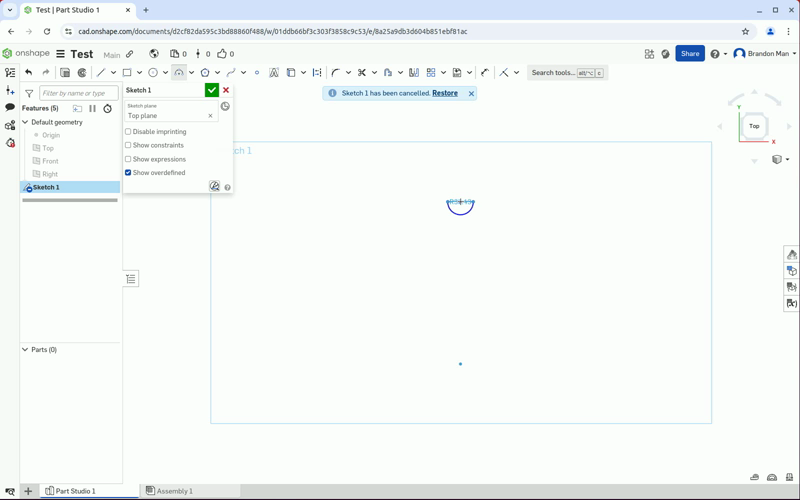
scroll(6)
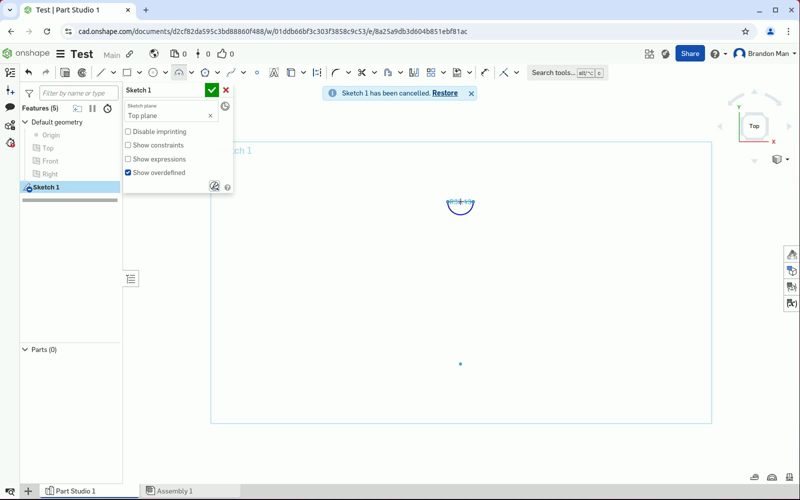
scroll(6)
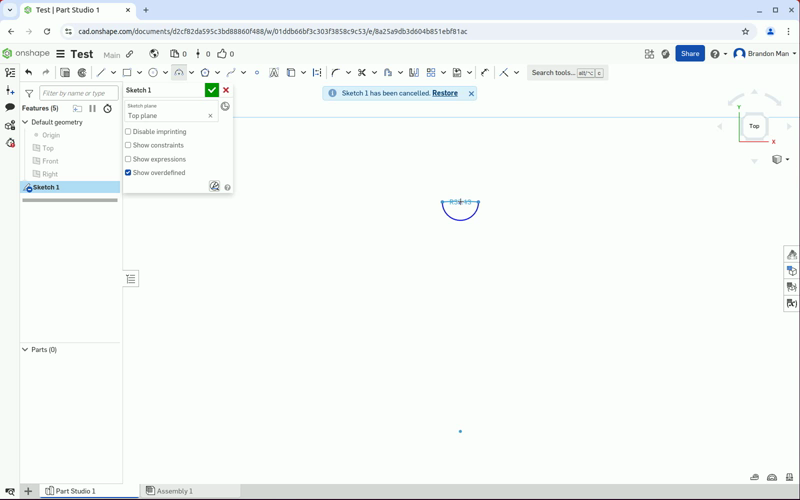
scroll(6)
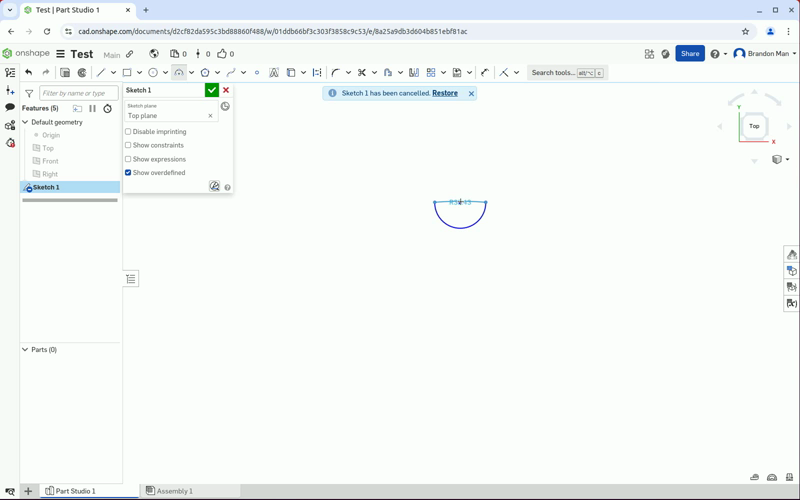
scroll(6)
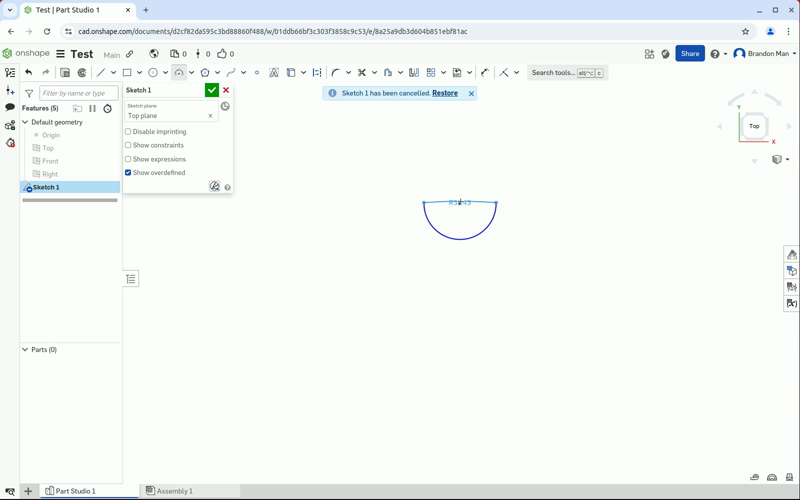
scroll(6)
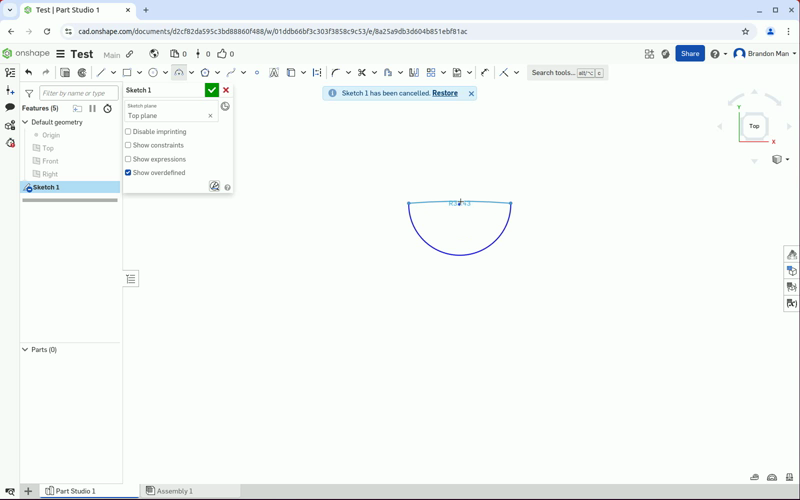
scroll(6)
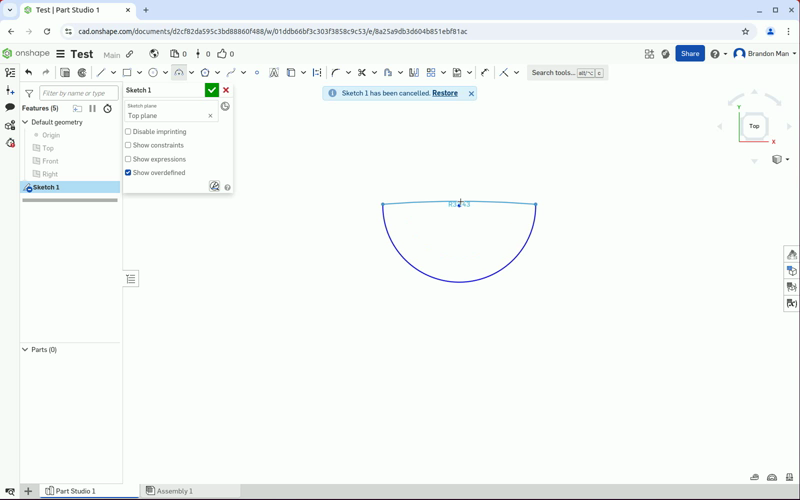
scroll(6)
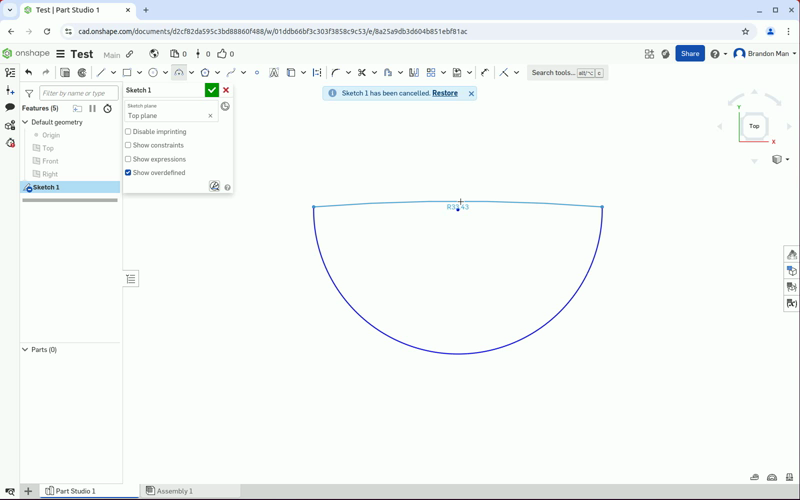
click(460, 201)
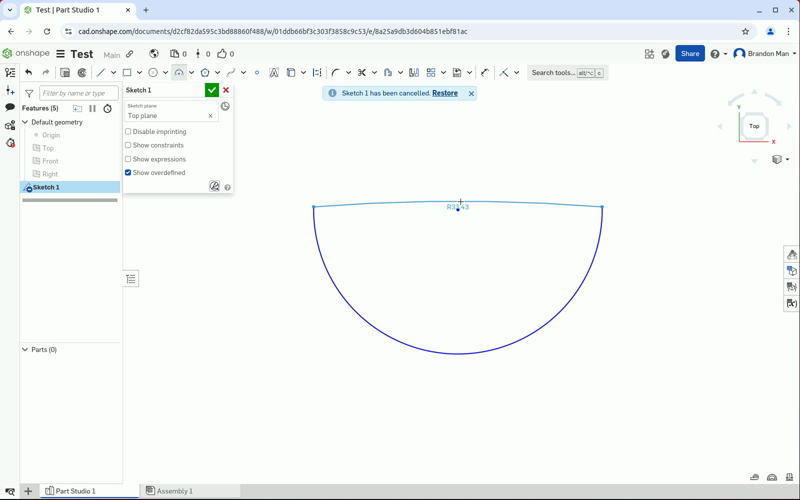
scroll(-6)
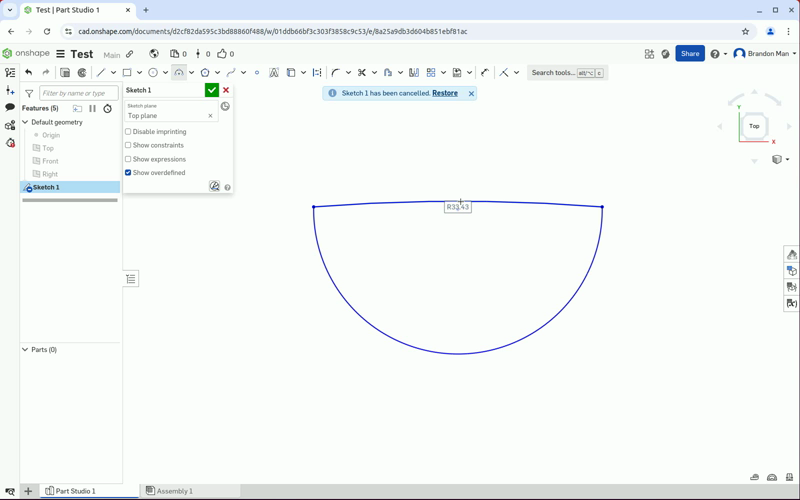
scroll(-6)
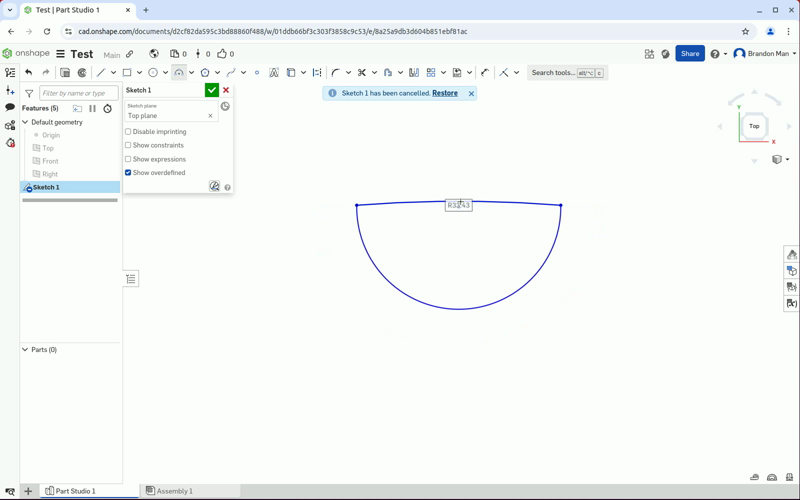
scroll(-6)
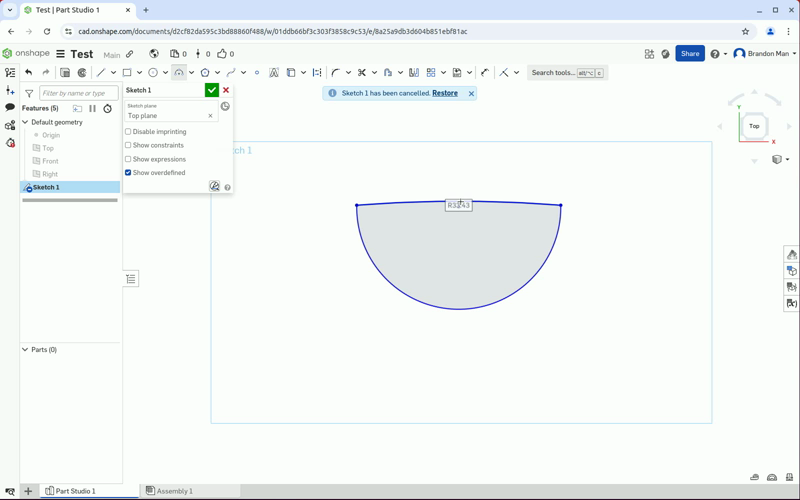
scroll(-6)
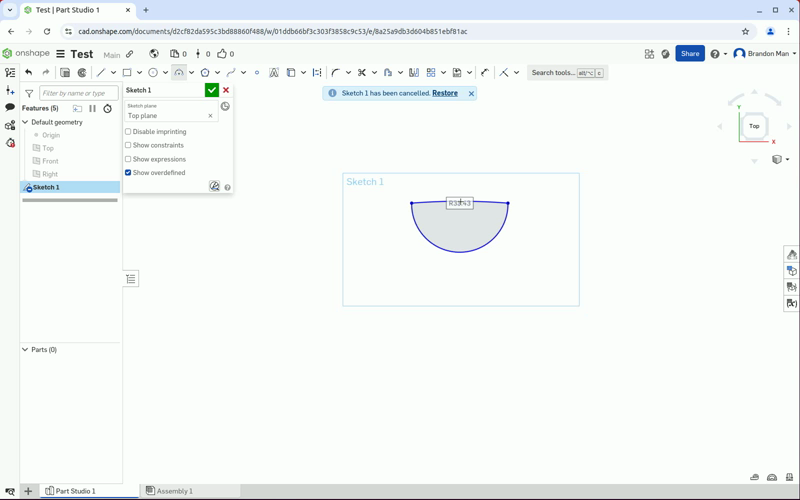
scroll(-6)
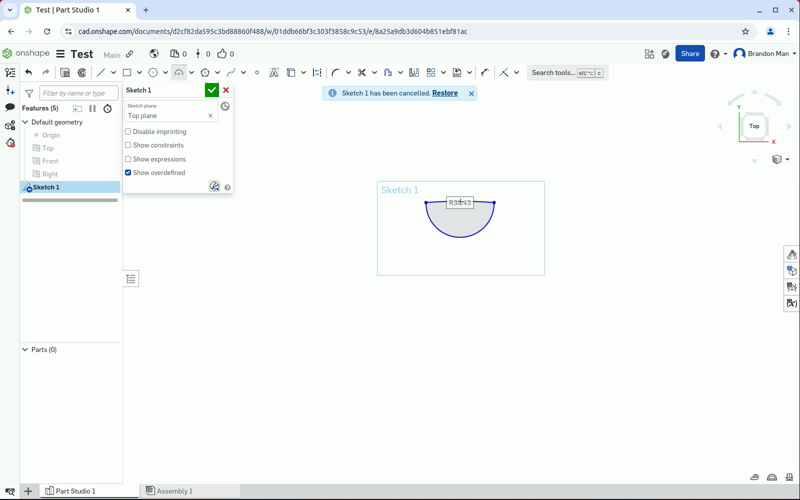
scroll(-6)
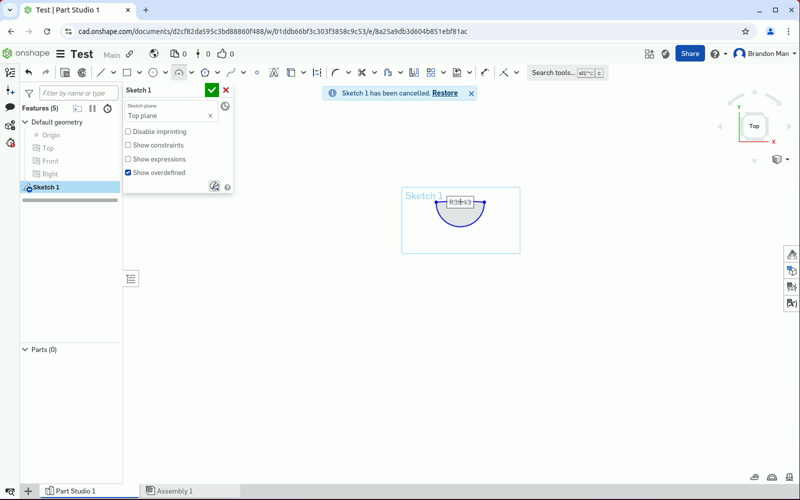
scroll(-6)
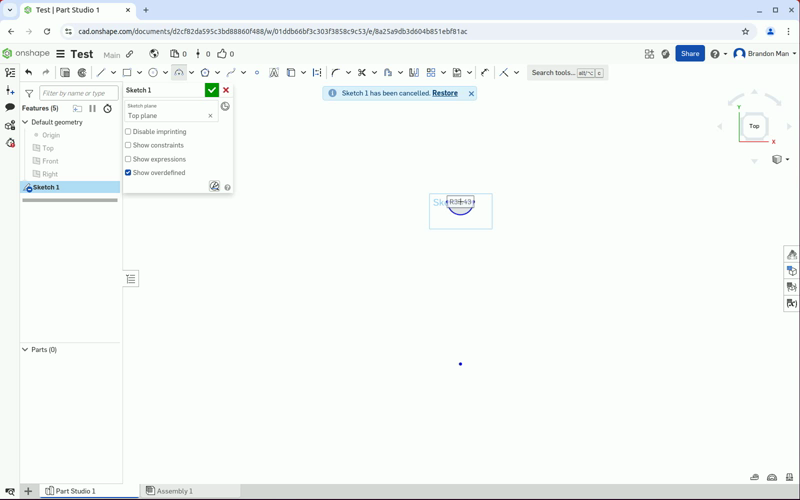
key_up(shift)
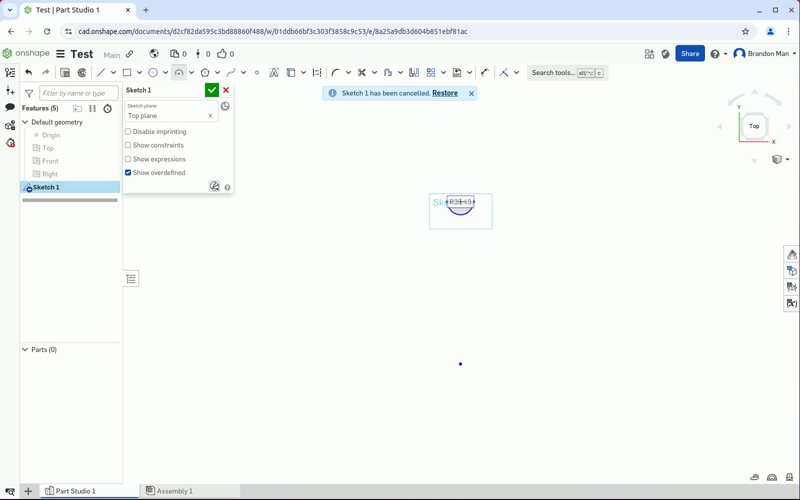
key(esc)
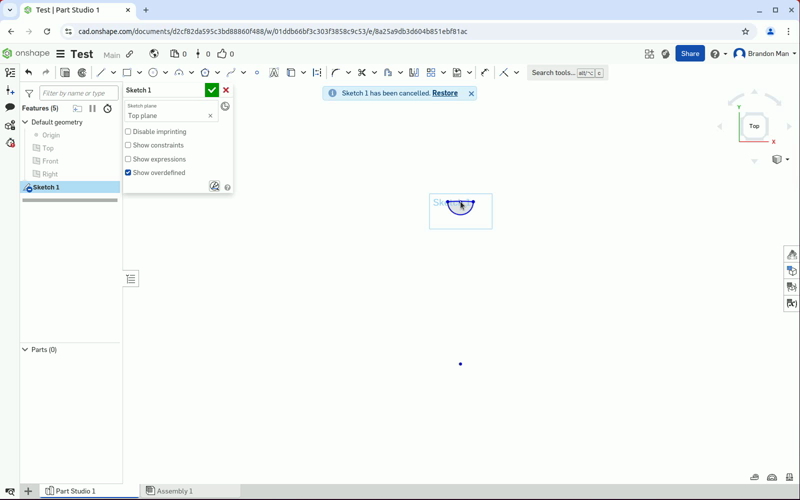
mouse_move(458, 207)
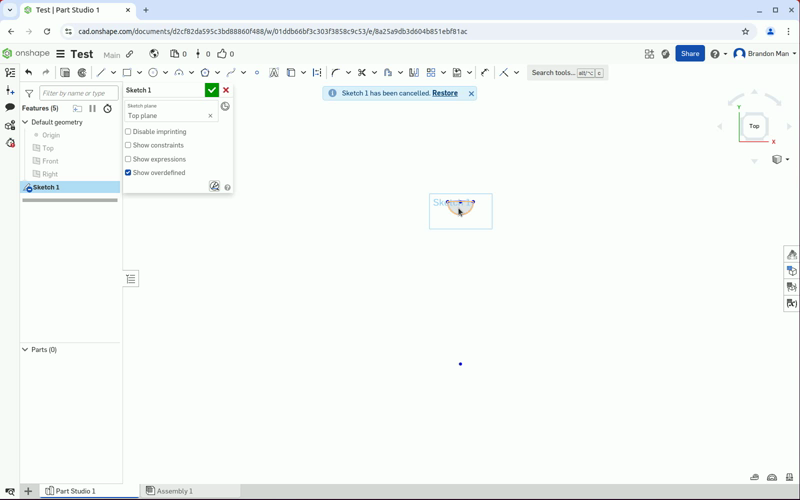
scroll(6)
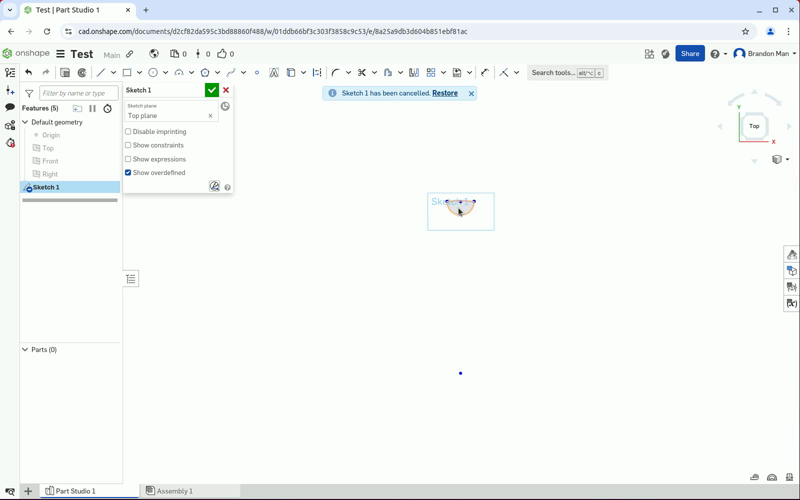
scroll(6)
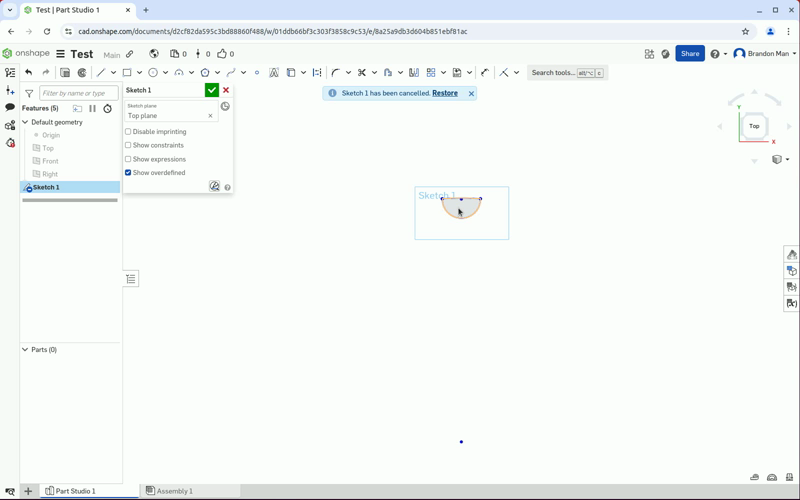
scroll(6)
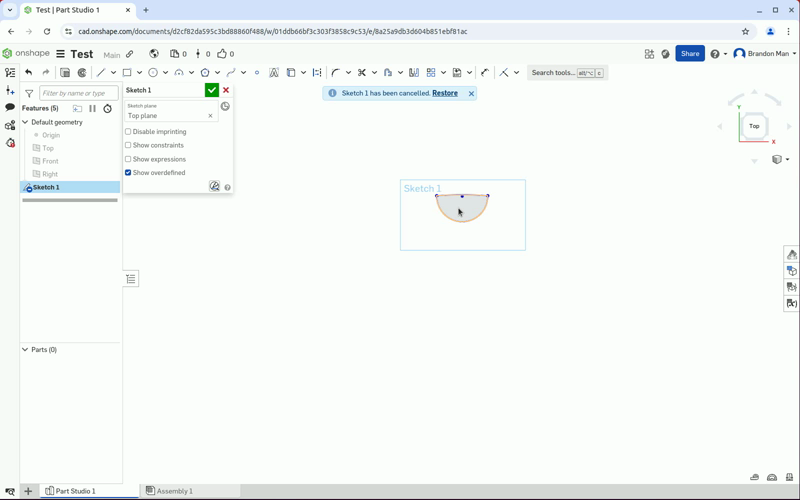
scroll(6)
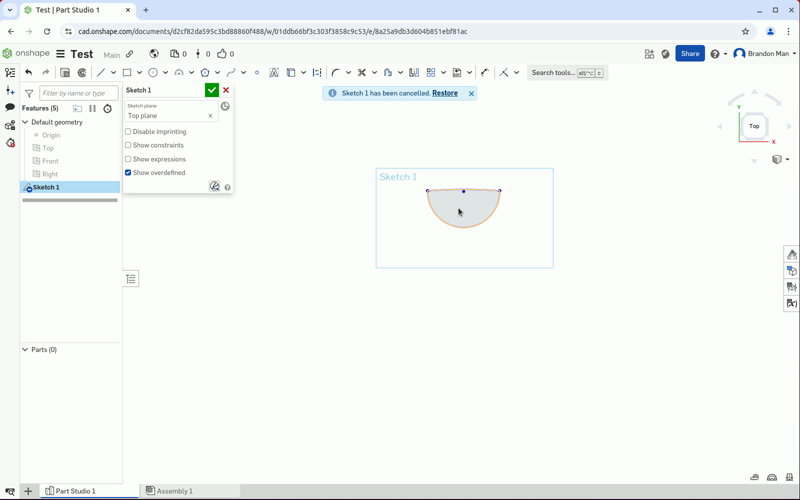
scroll(6)
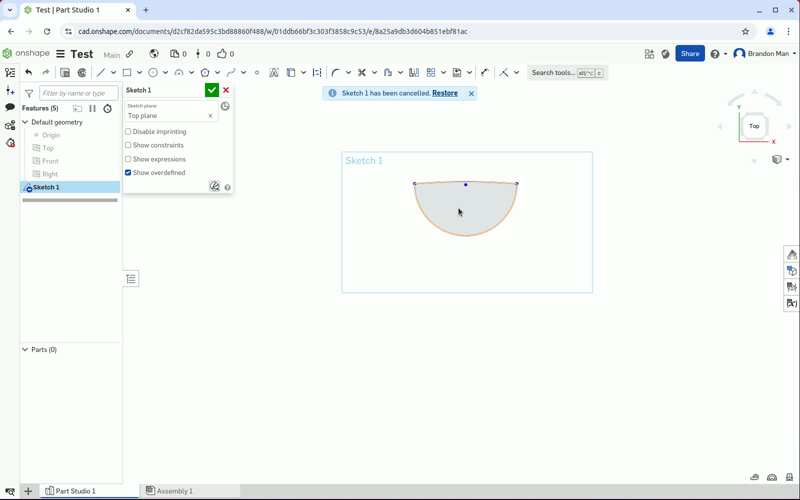
scroll(6)
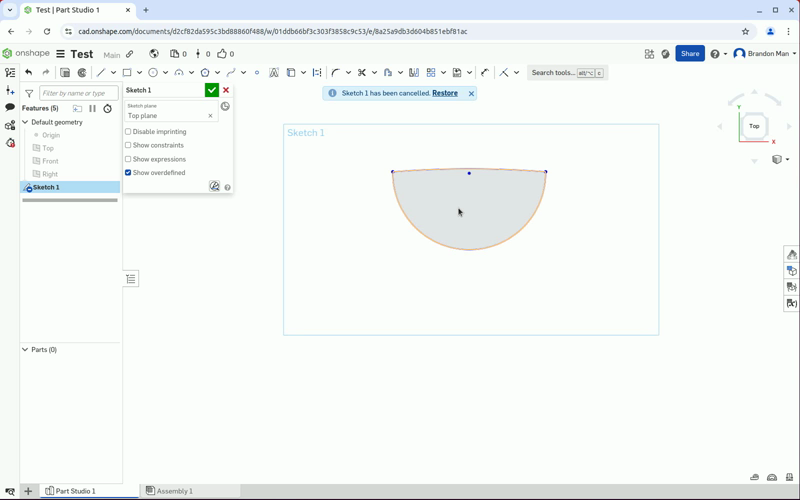
scroll(6)
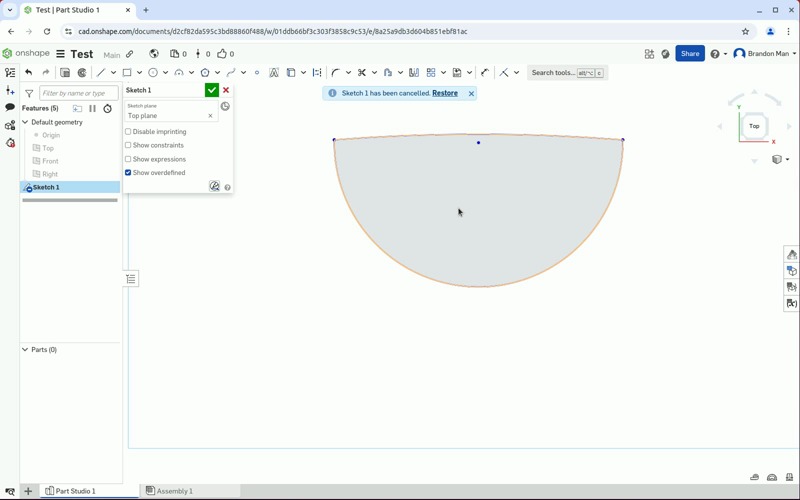
click(458, 207)
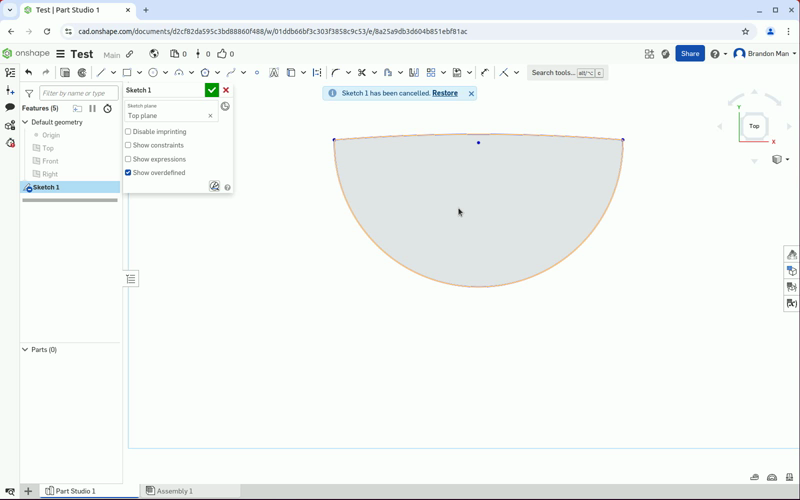
scroll(-6)
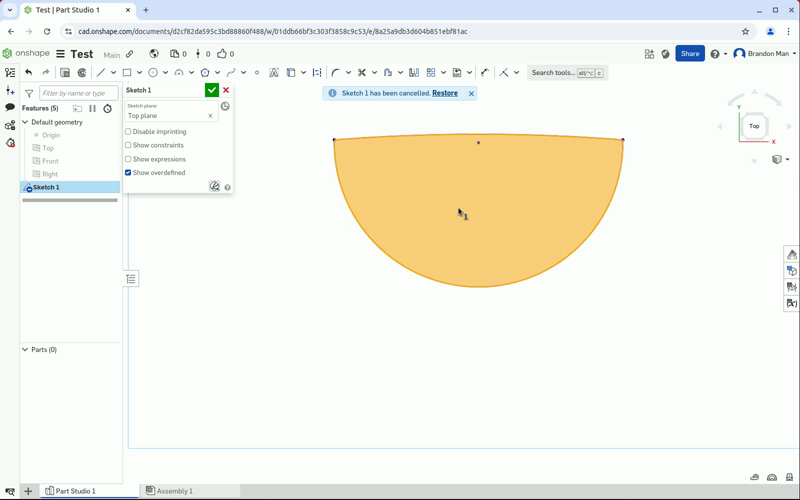
scroll(-6)
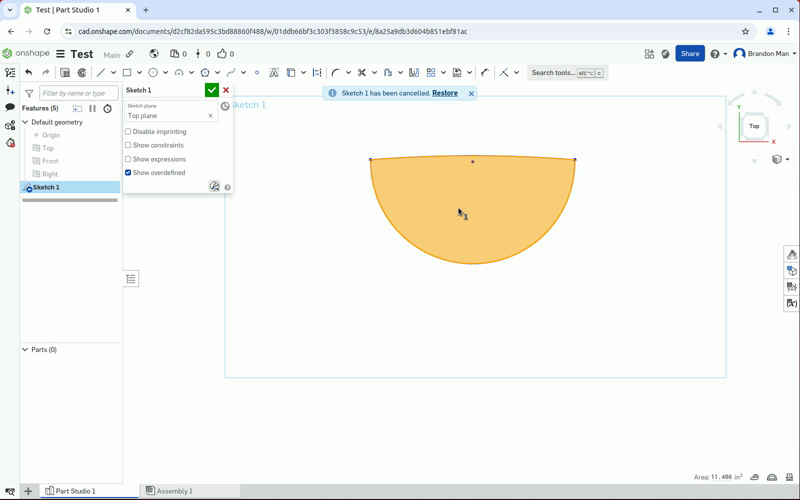
scroll(-6)
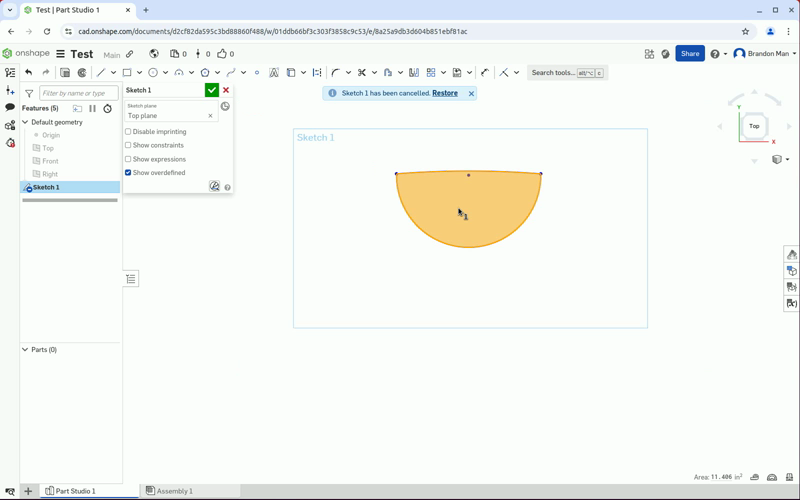
scroll(-6)
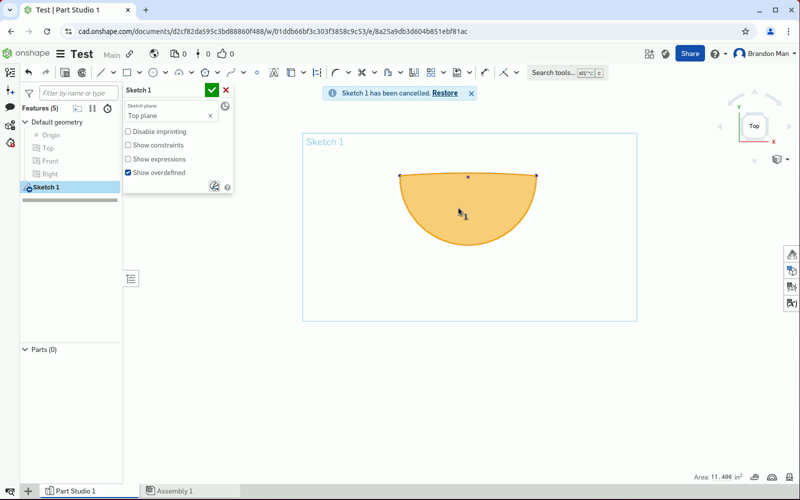
scroll(-6)
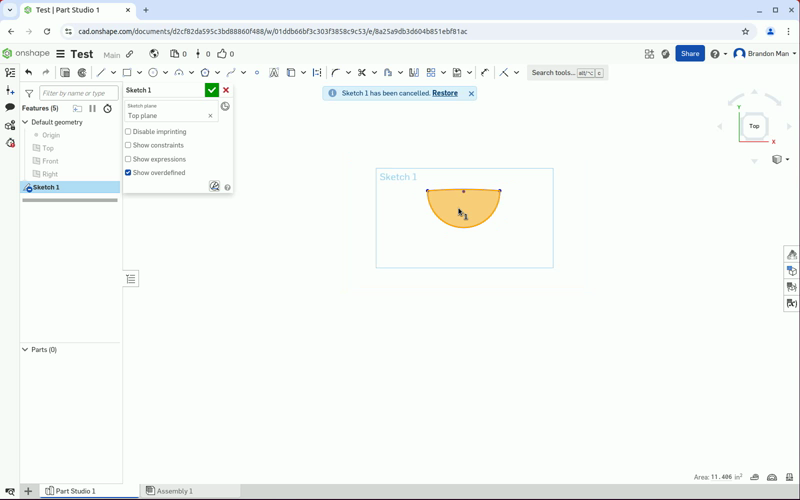
scroll(-6)
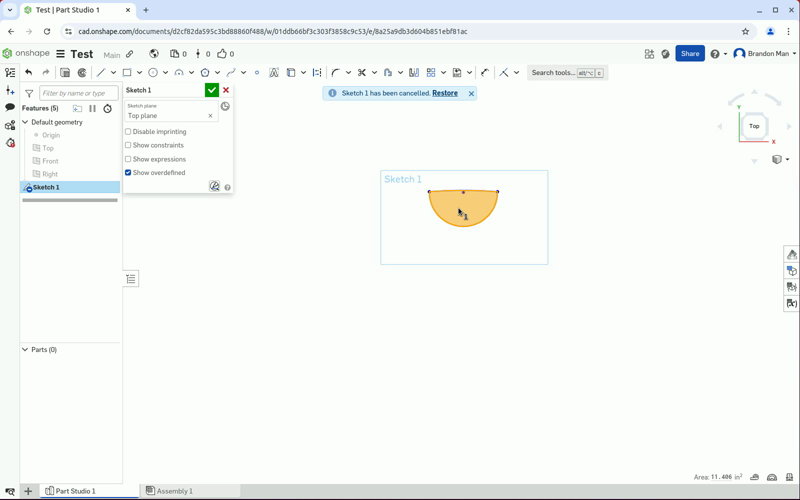
scroll(-6)
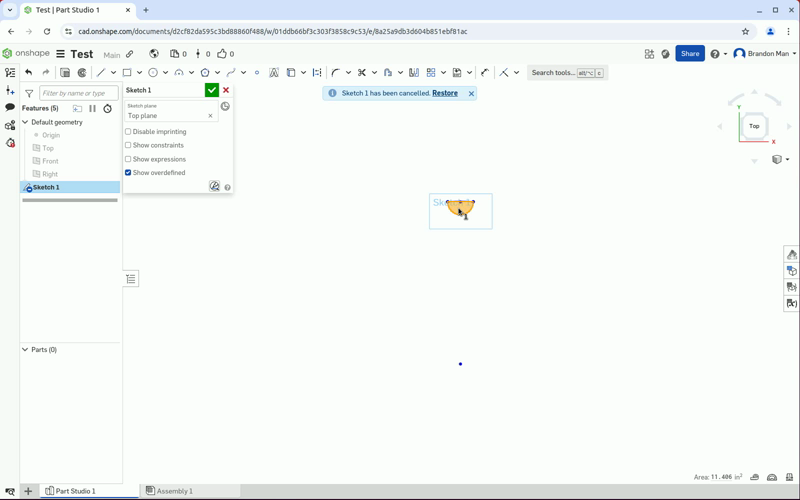
mouse_move(73, 352)
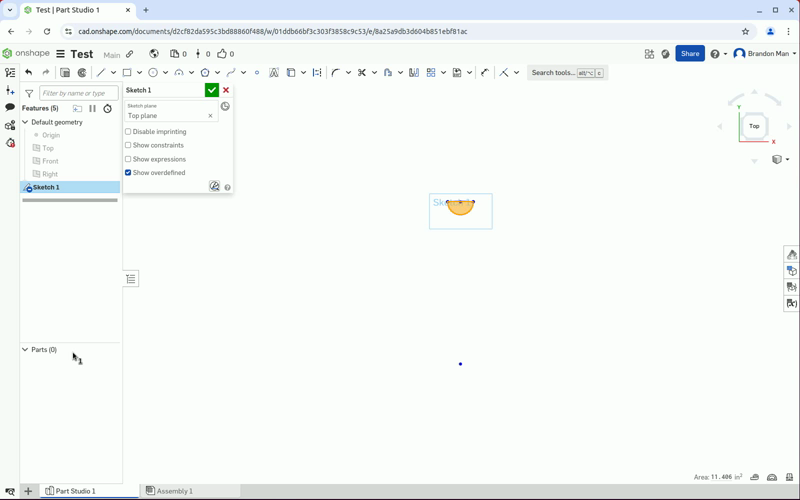
key(shift+y)
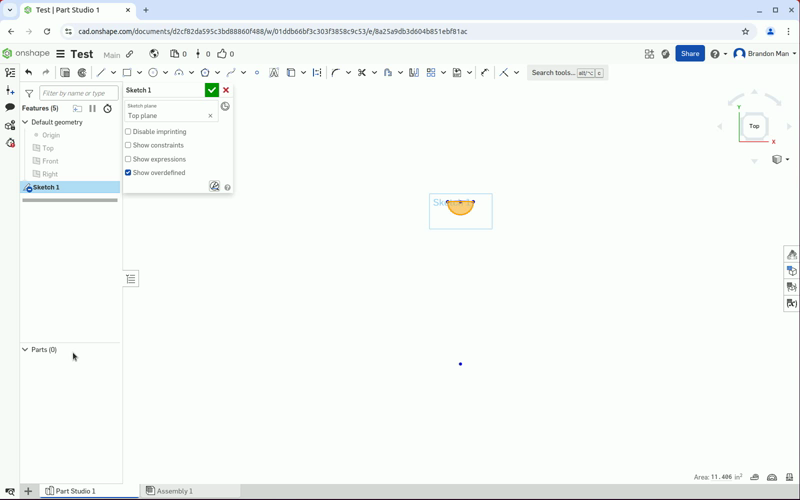
key(shift+e)
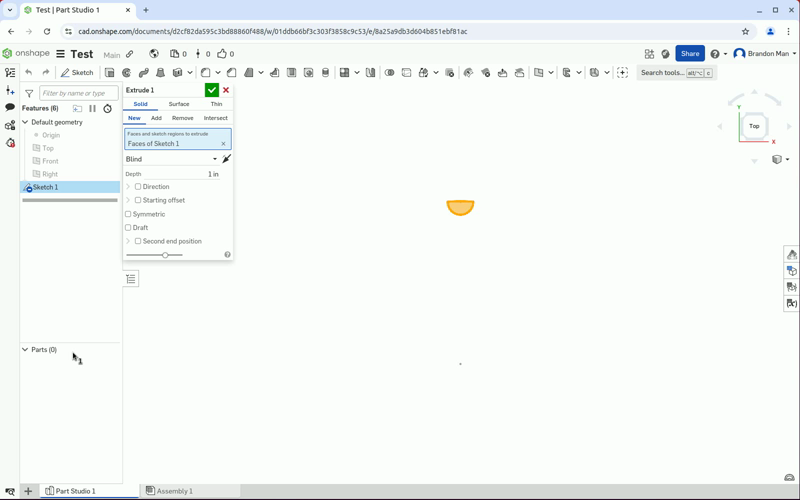
mouse_move(143, 106)
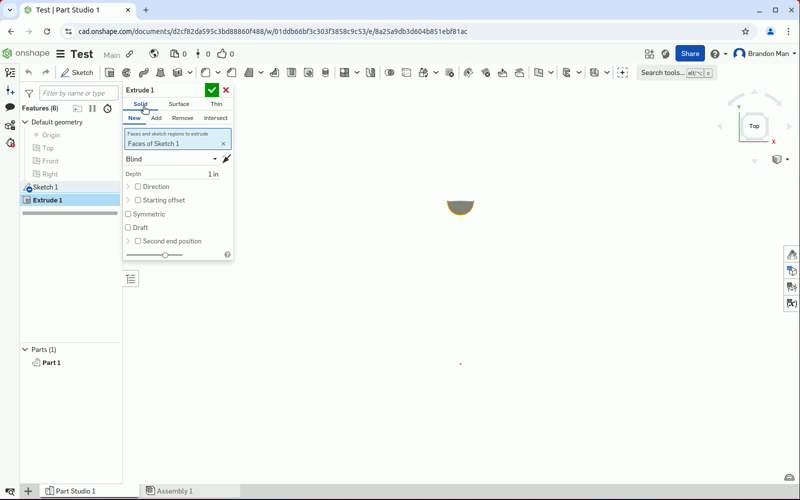
click(143, 106)
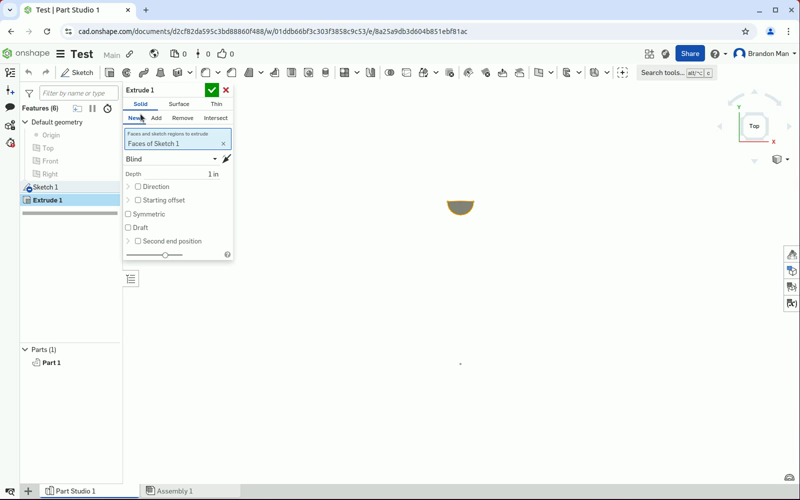
mouse_move(137, 120)
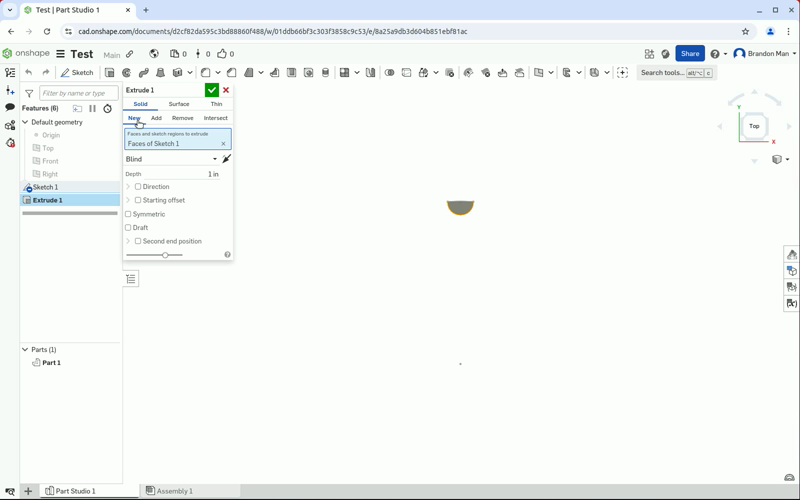
click(137, 120)
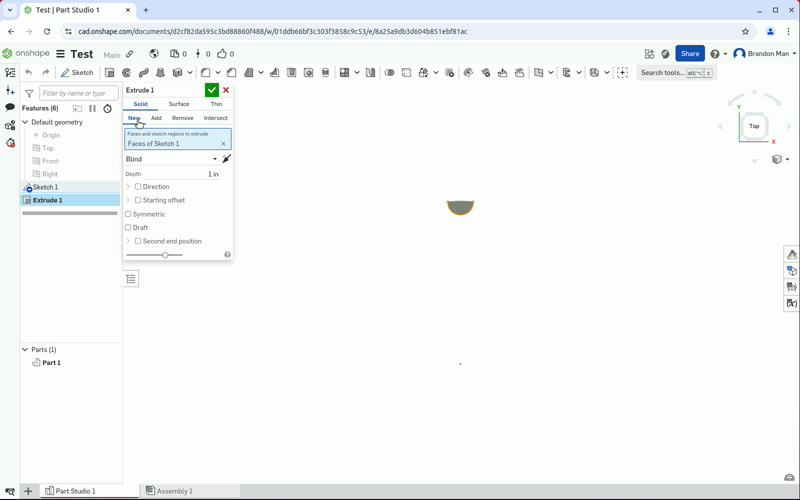
key(tab, 4)
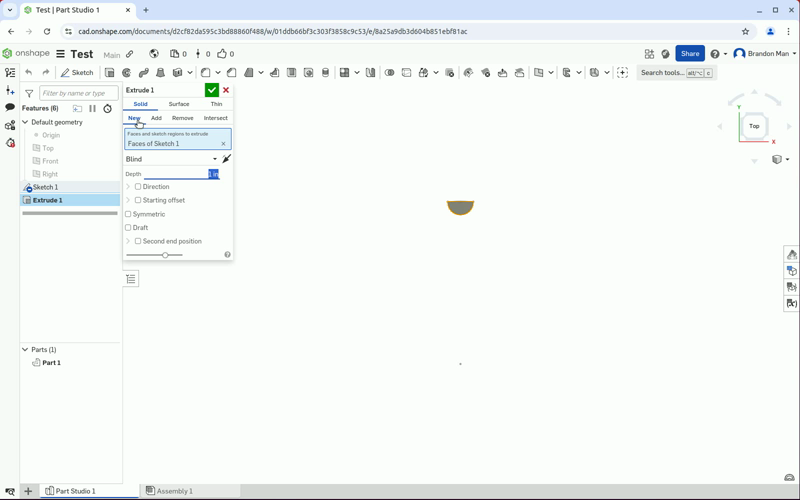
text(1.444)
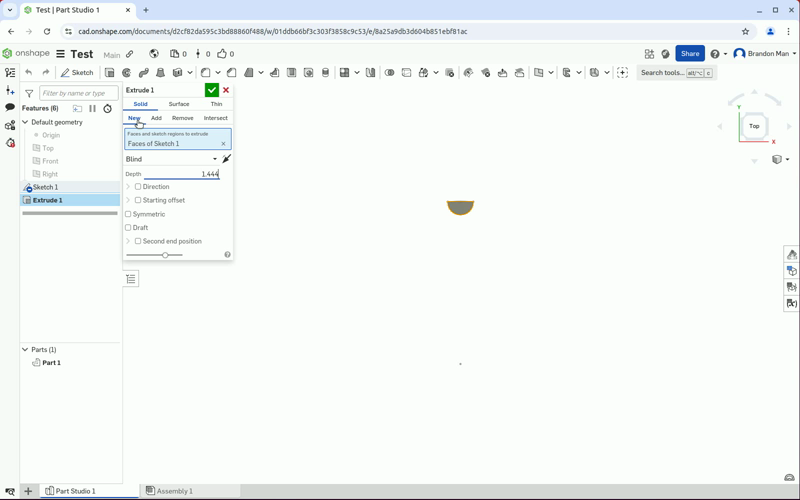
key(enter)
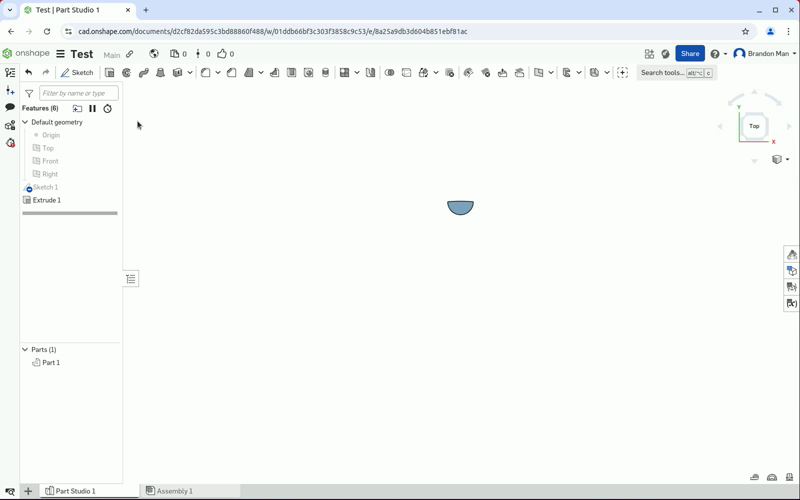
key(shift+h)
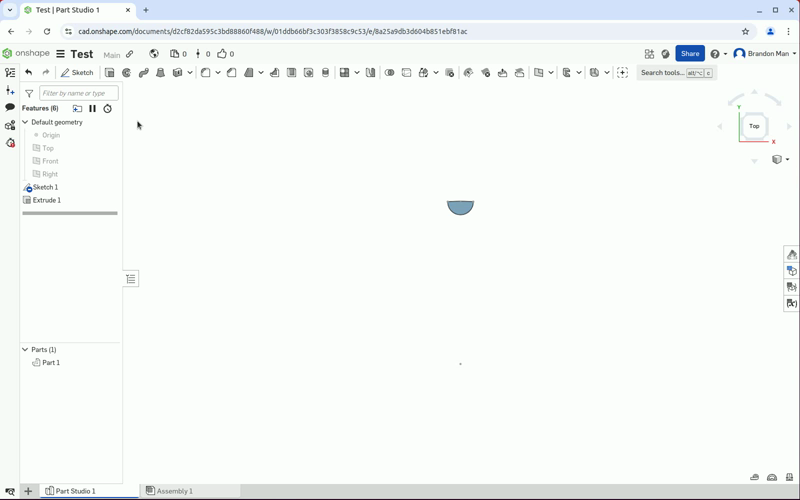
key(shift+h)
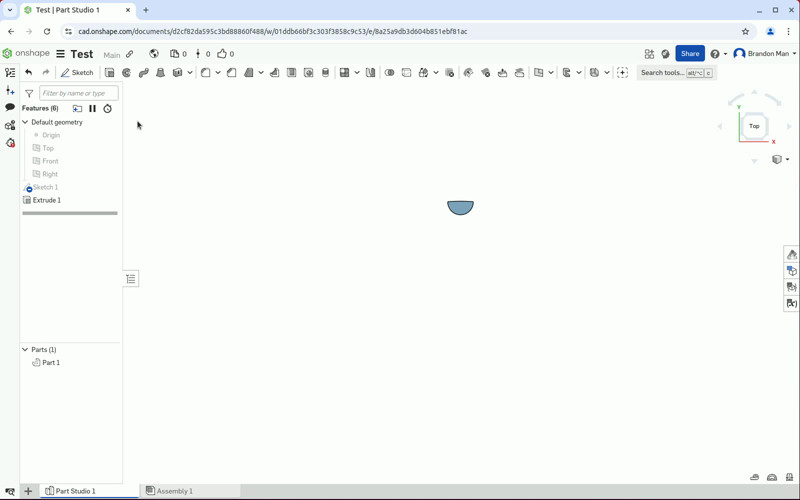
mouse_move(73, 189)
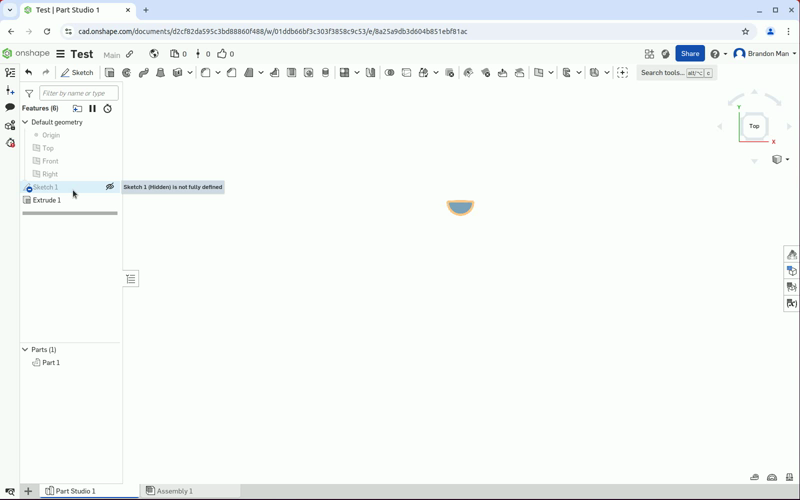
click(73, 189)
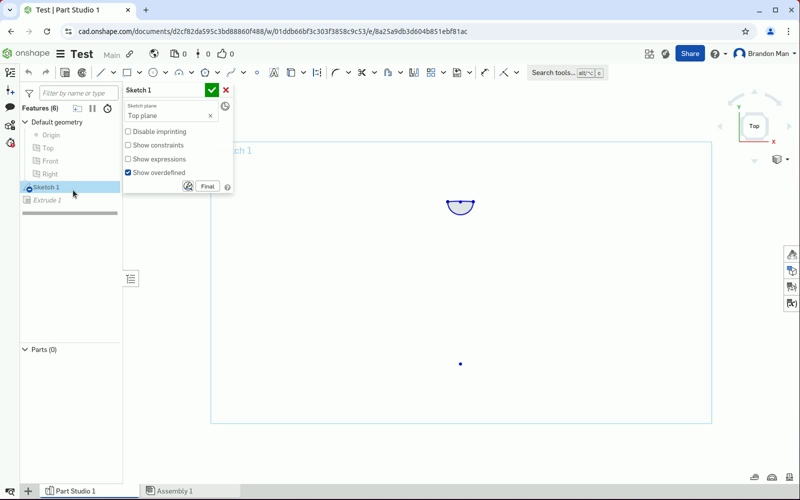
mouse_move(229, 92)
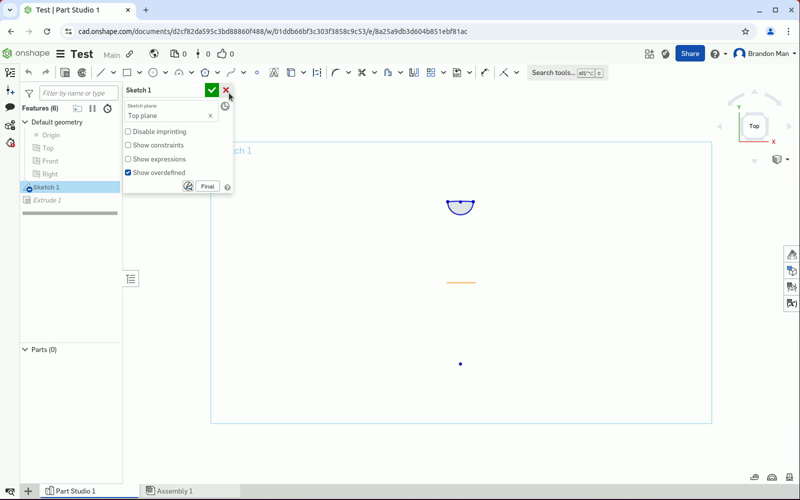
click(229, 92)
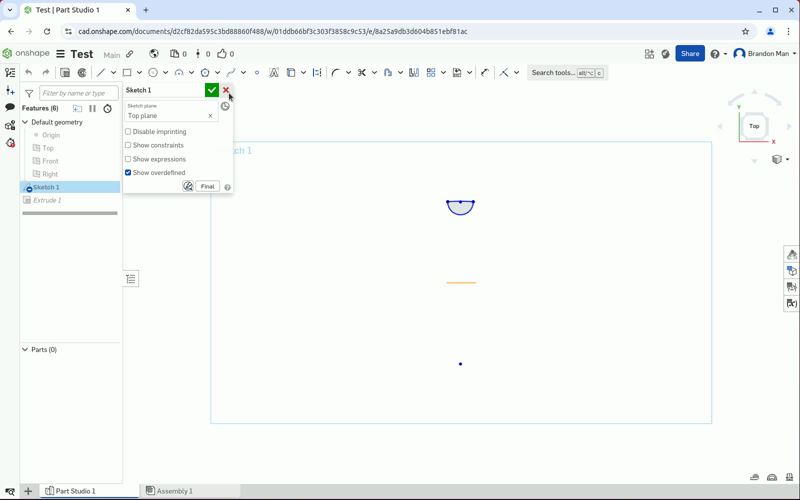
key(shift+s)
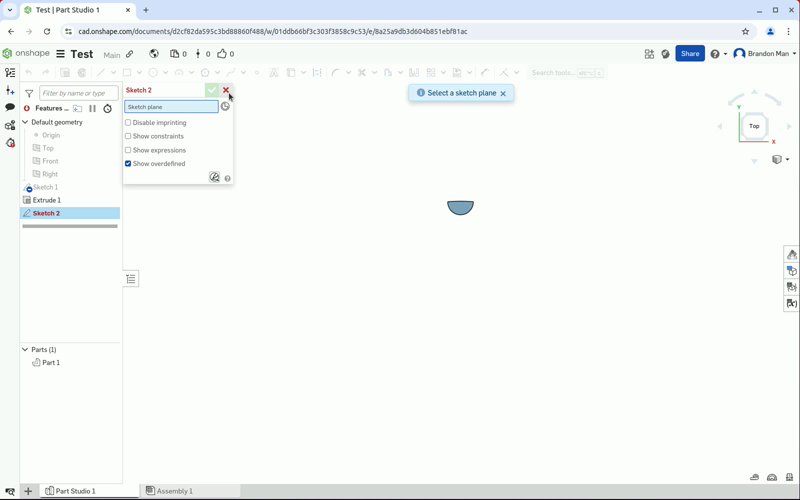
mouse_move(73, 150)
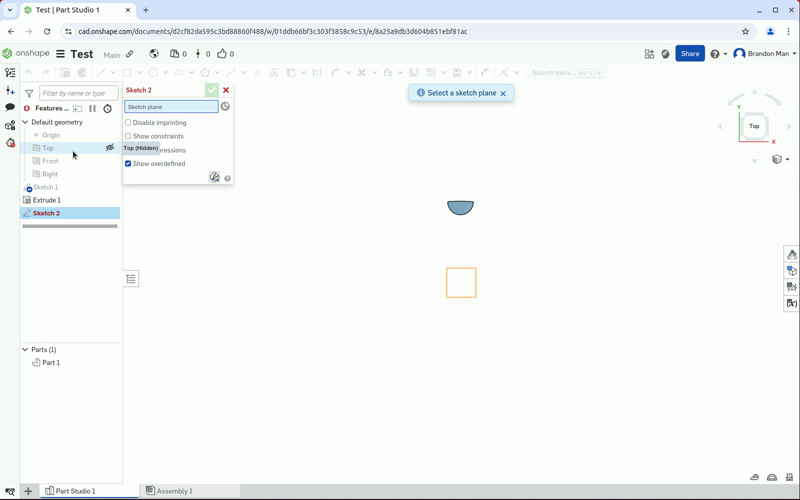
click(73, 150)
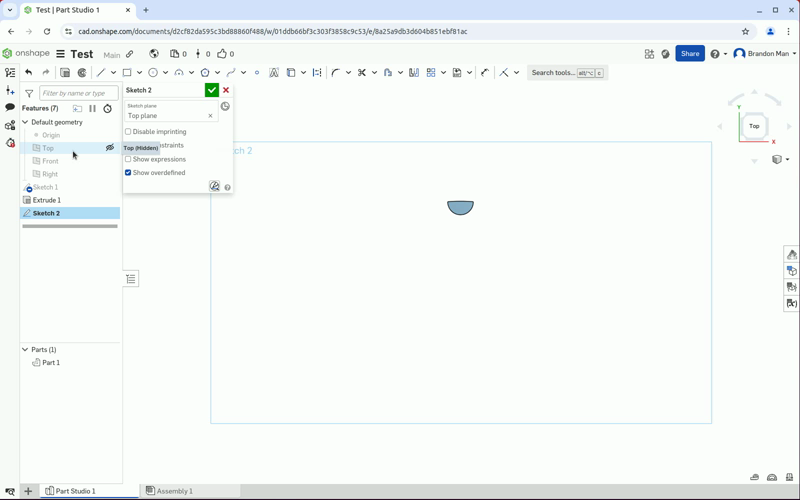
mouse_move(73, 352)
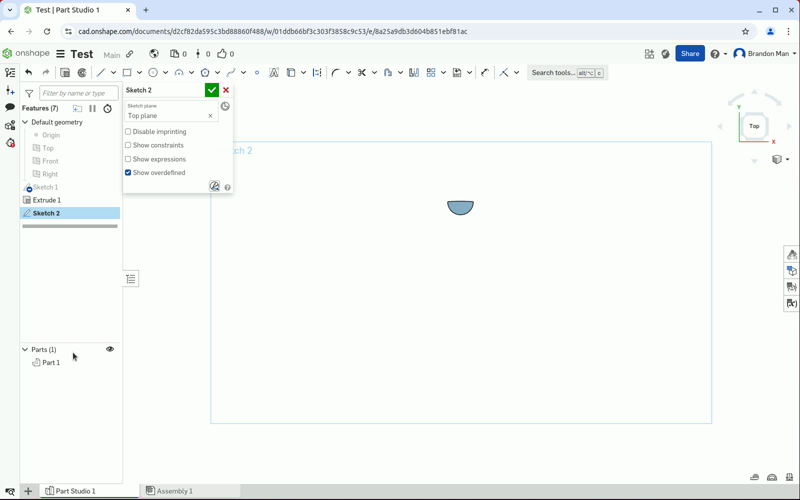
key(y)
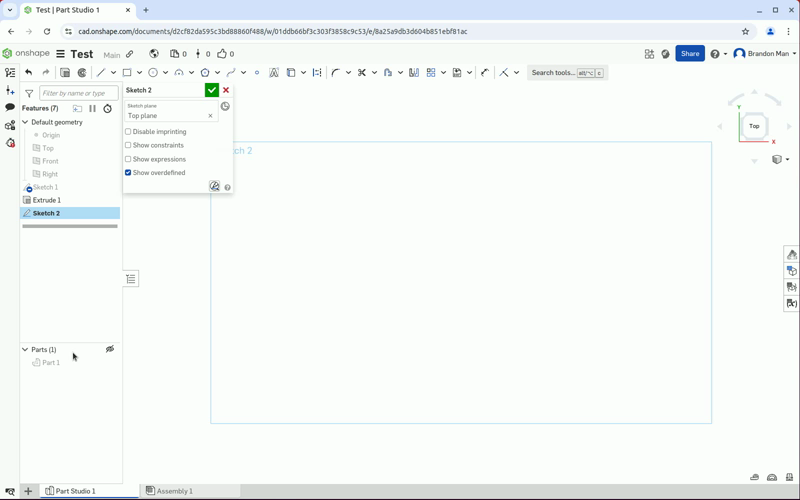
key(a)
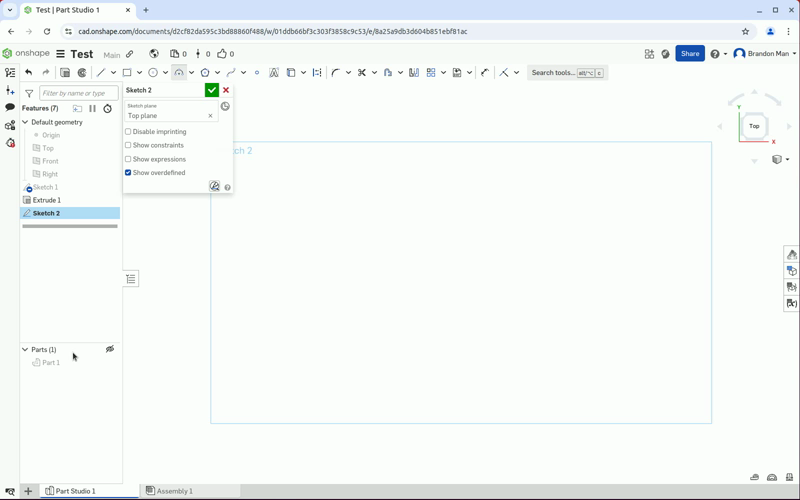
key_down(shift)
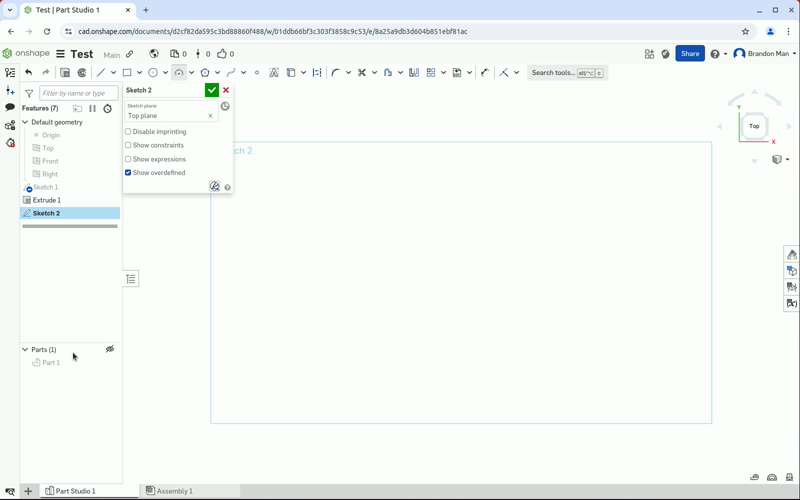
mouse_move(384, 312)
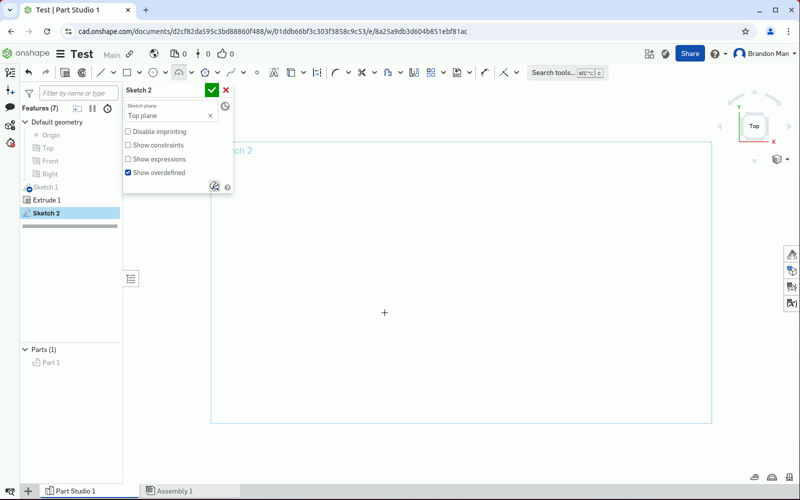
click(384, 312)
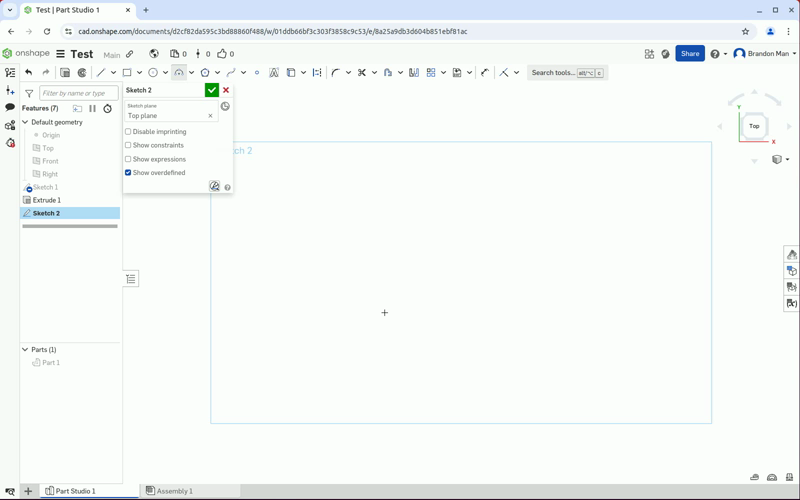
key_up(shift)
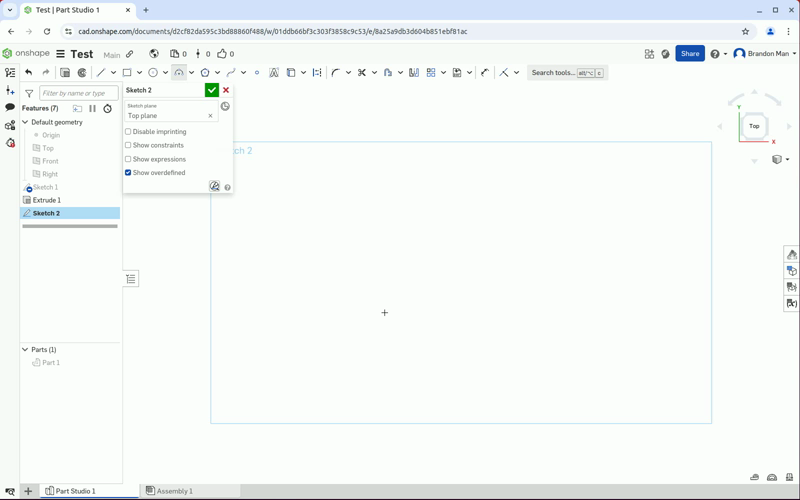
key_down(shift)
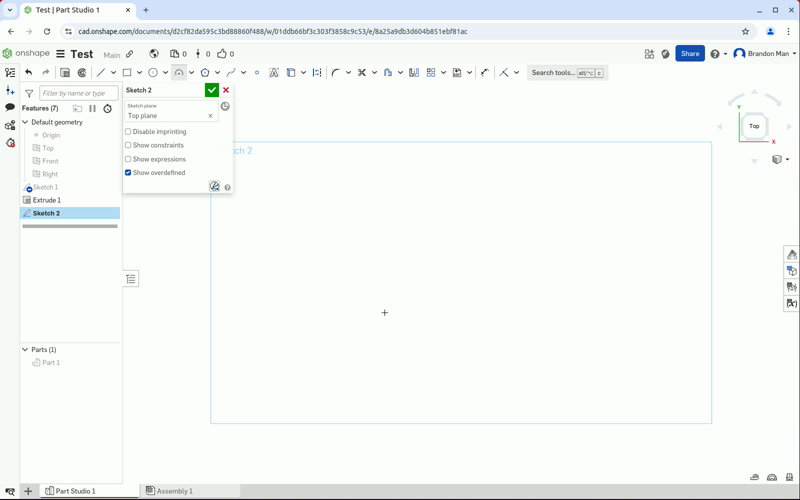
mouse_move(398, 335)
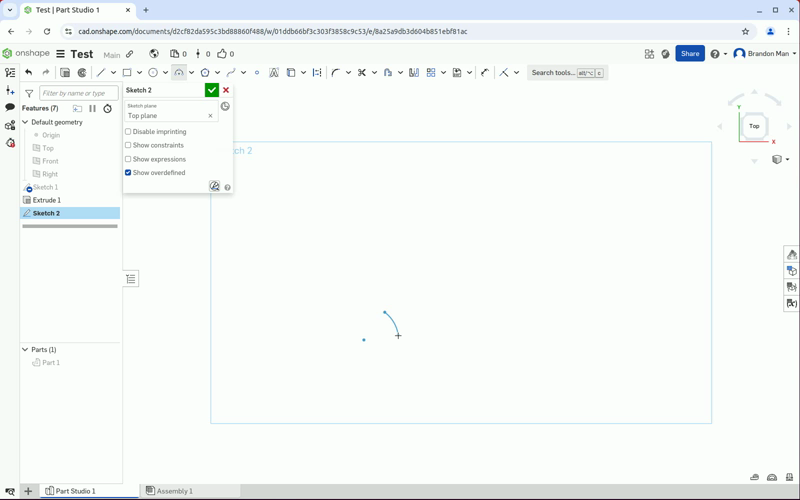
click(398, 335)
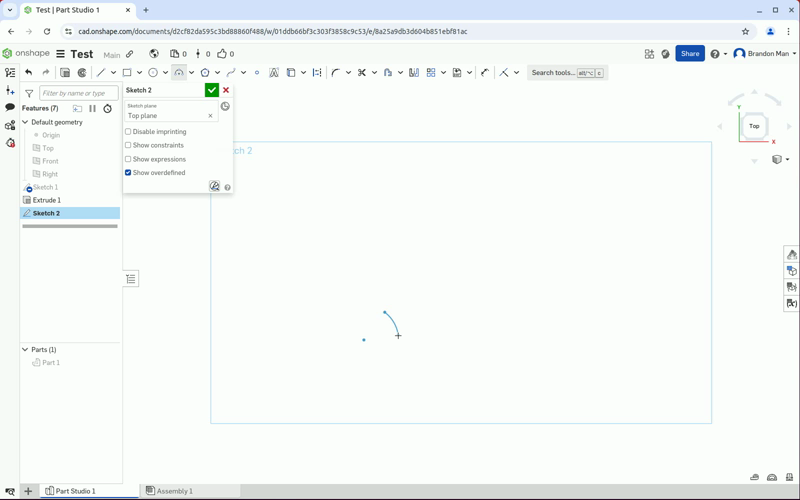
mouse_move(390, 324)
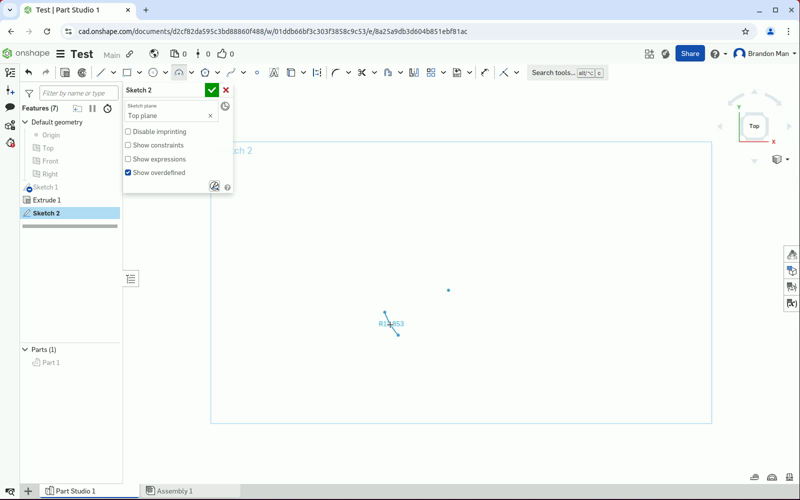
click(390, 324)
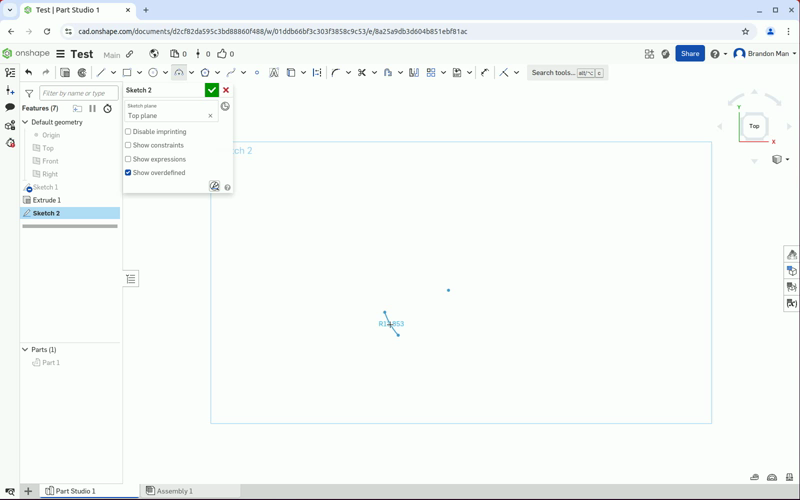
key_up(shift)
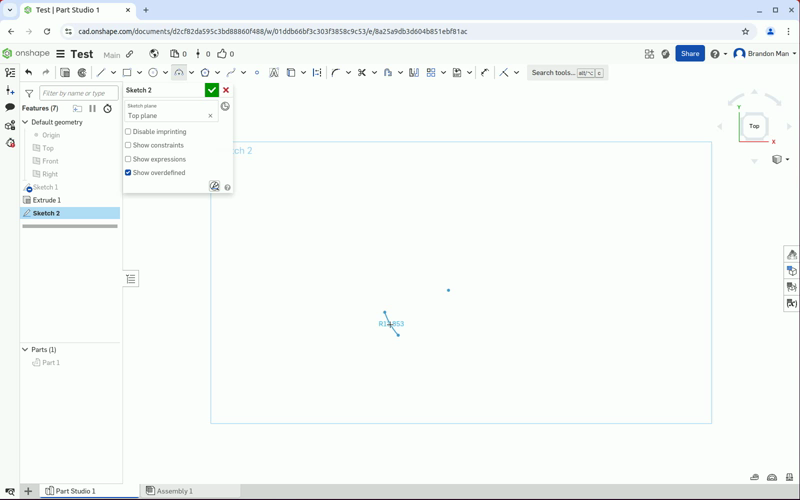
mouse_move(398, 335)
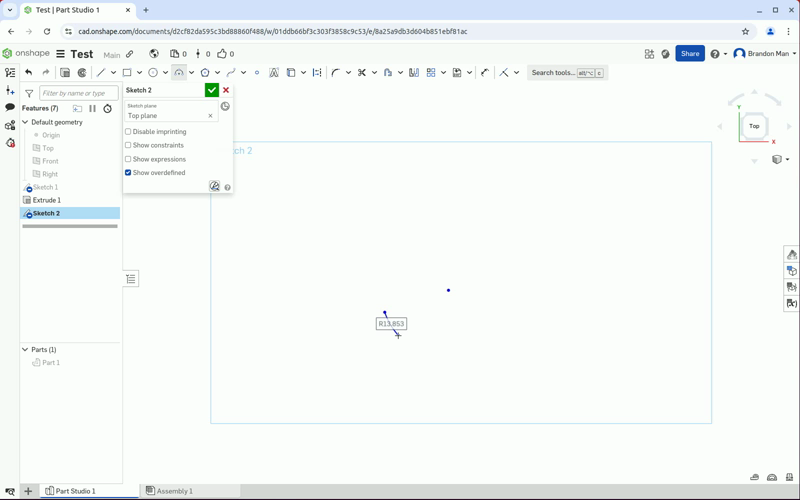
click(398, 335)
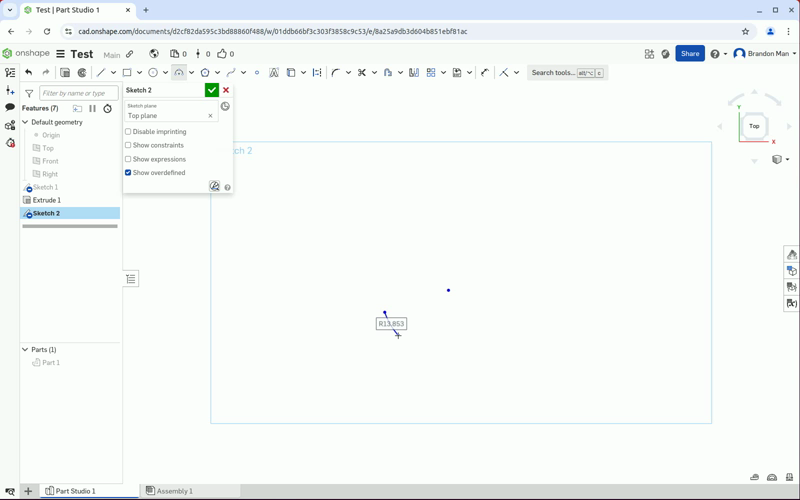
mouse_move(384, 312)
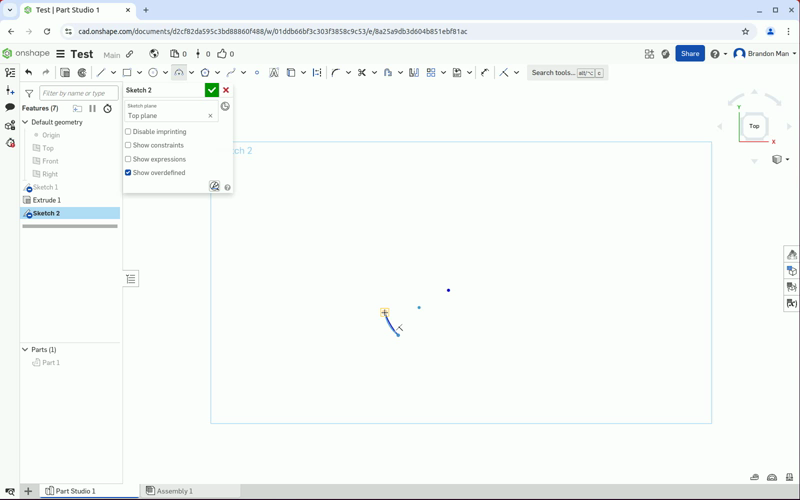
click(384, 312)
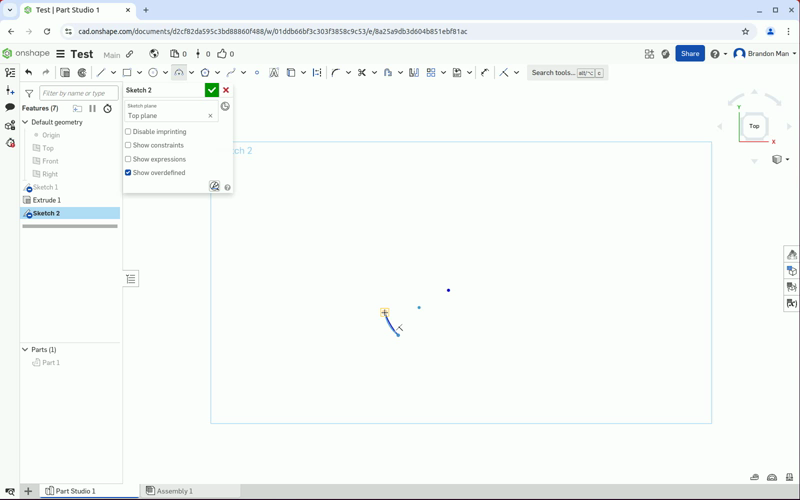
key_down(shift)
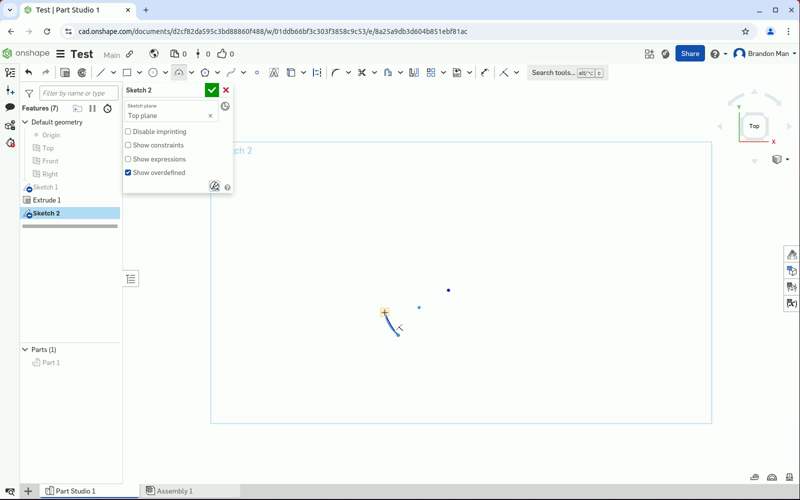
mouse_move(402, 317)
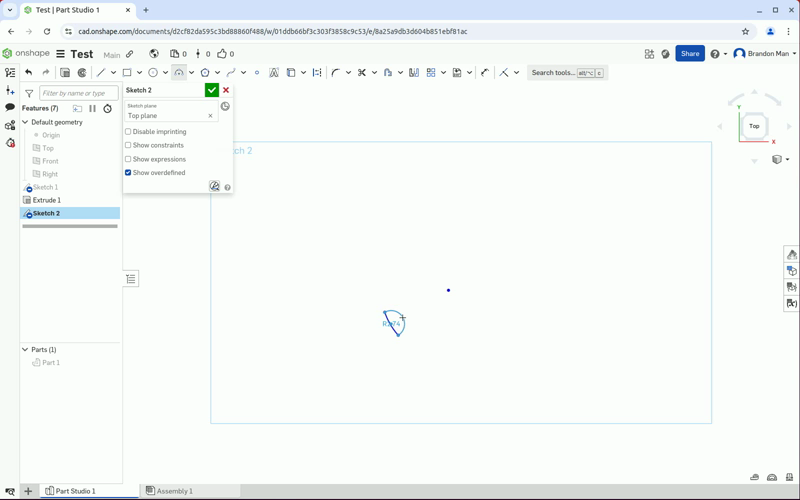
click(402, 317)
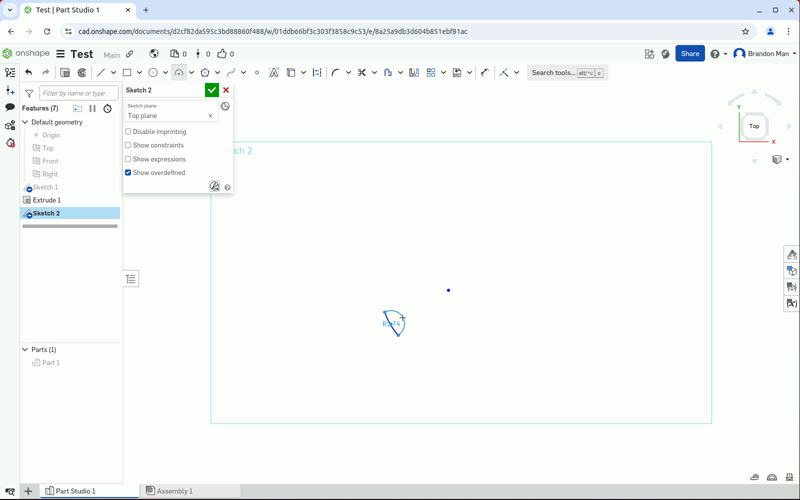
key_up(shift)
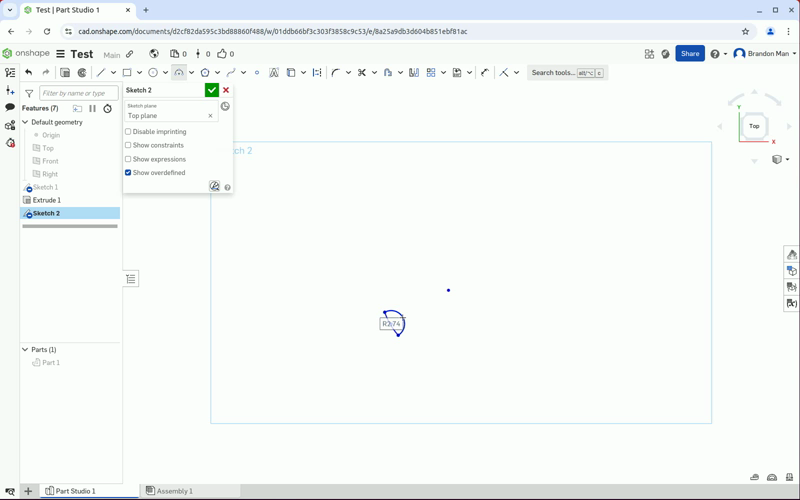
key(esc)
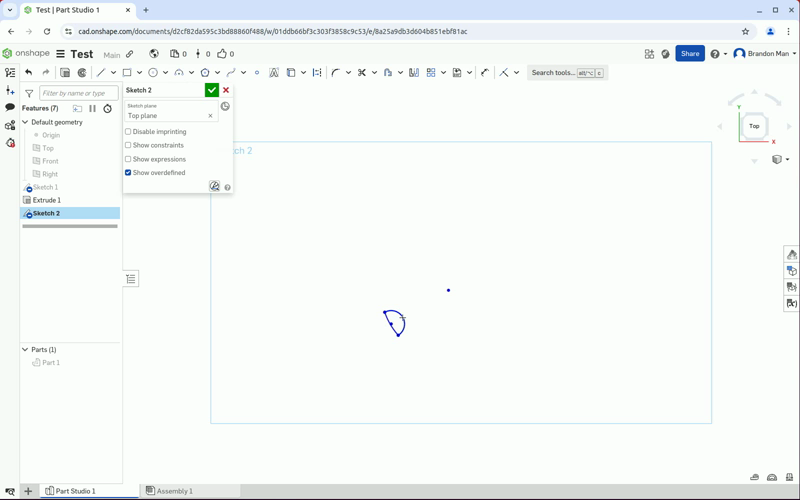
mouse_move(391, 313)
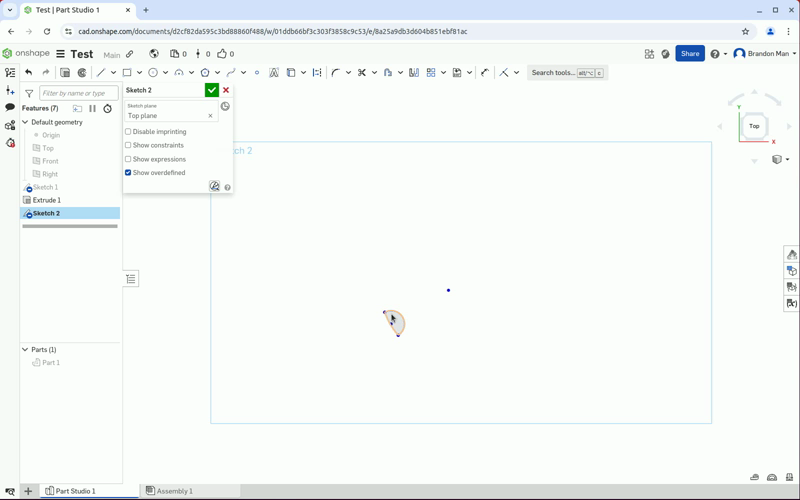
scroll(6)
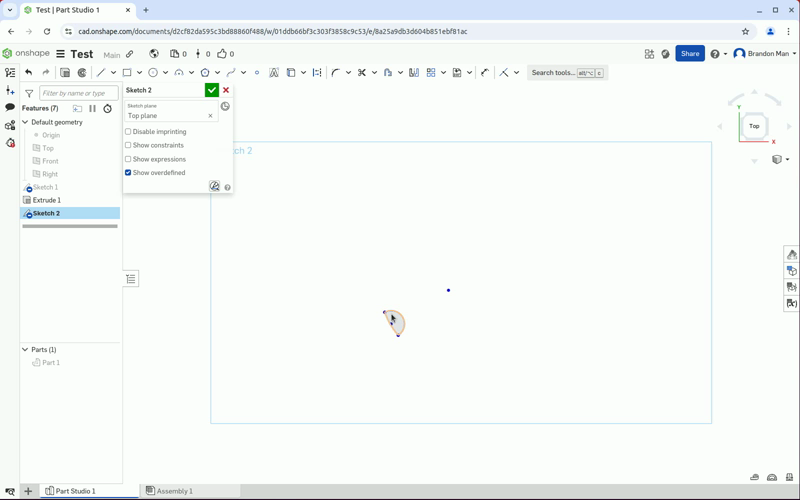
scroll(6)
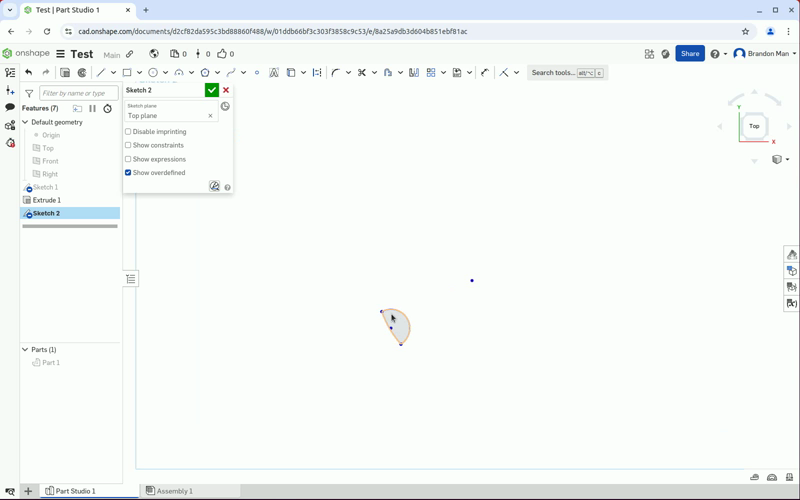
scroll(6)
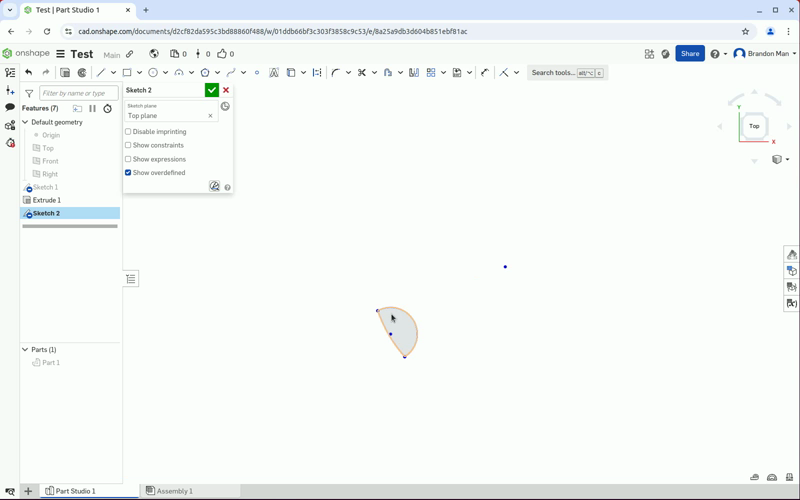
scroll(6)
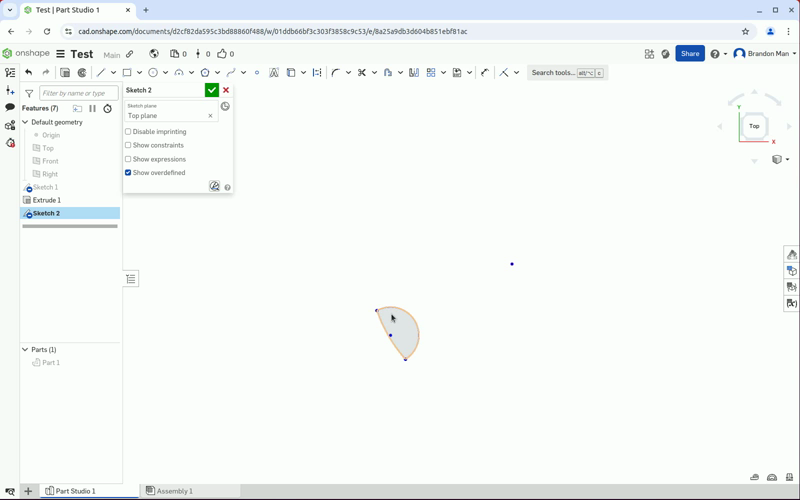
scroll(6)
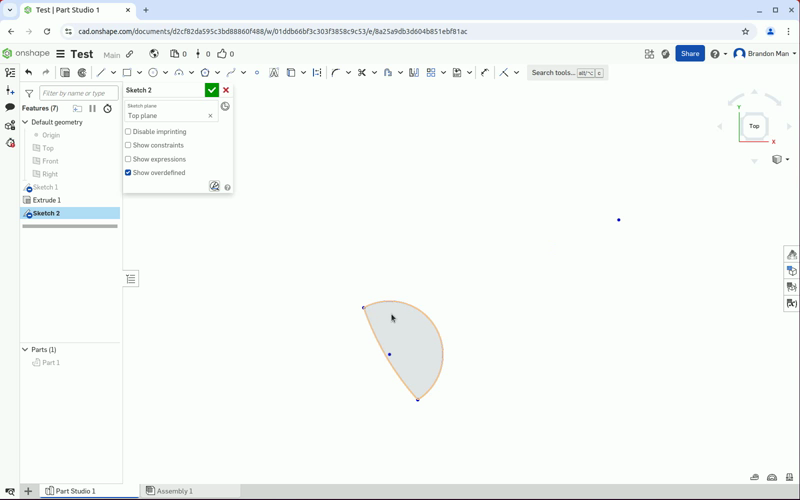
scroll(6)
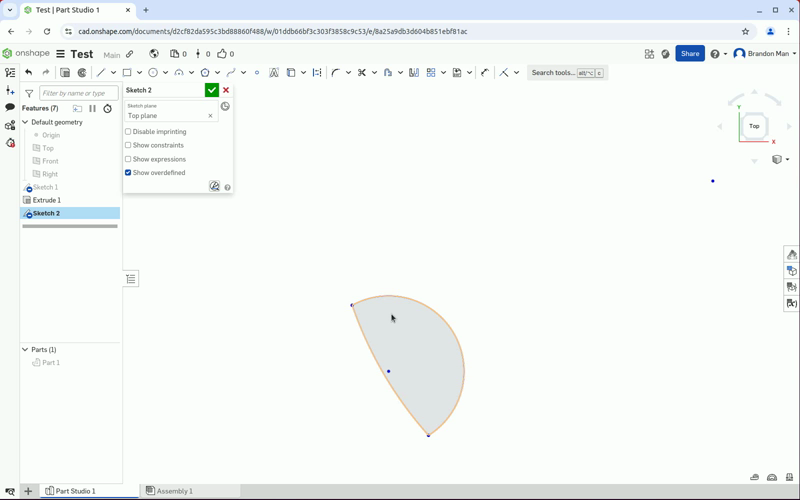
scroll(6)
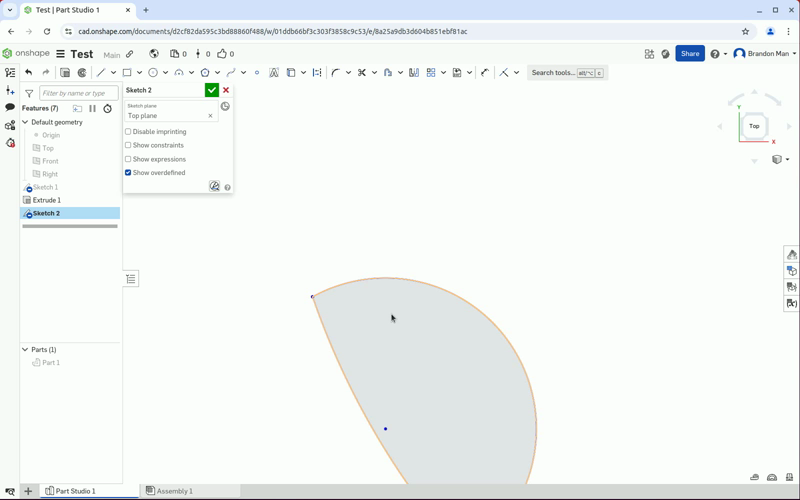
click(391, 313)
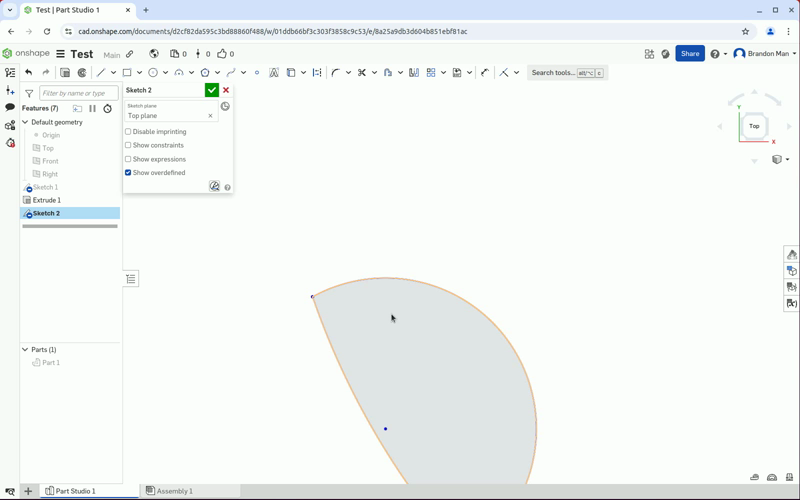
scroll(-6)
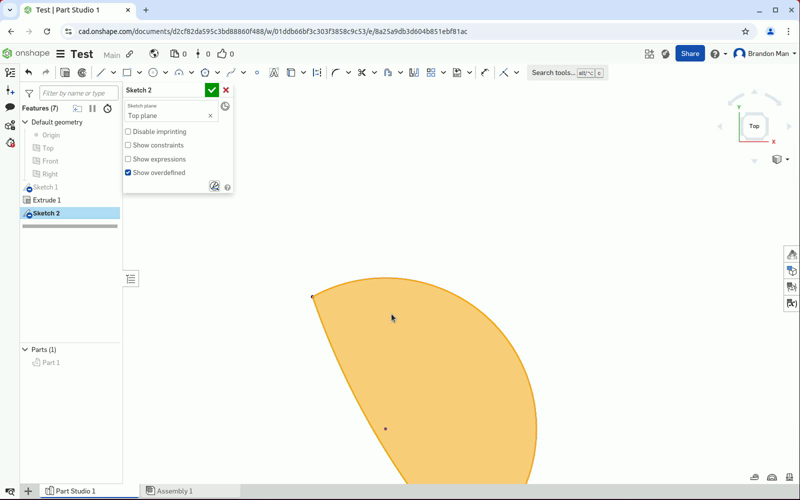
scroll(-6)
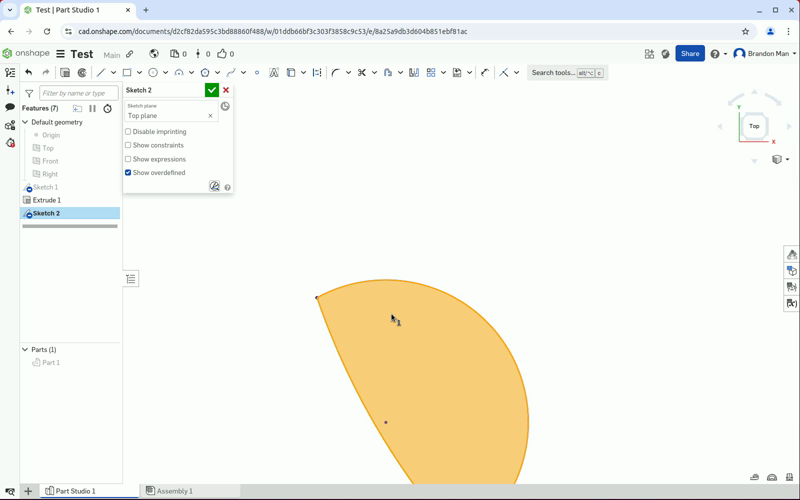
scroll(-6)
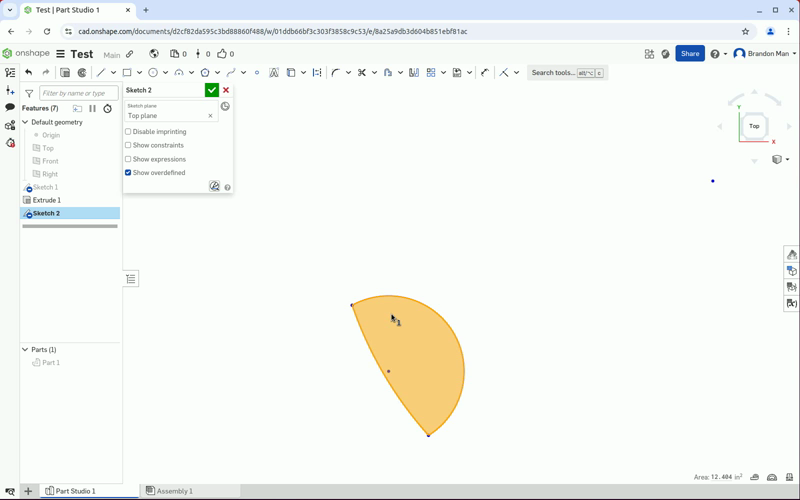
scroll(-6)
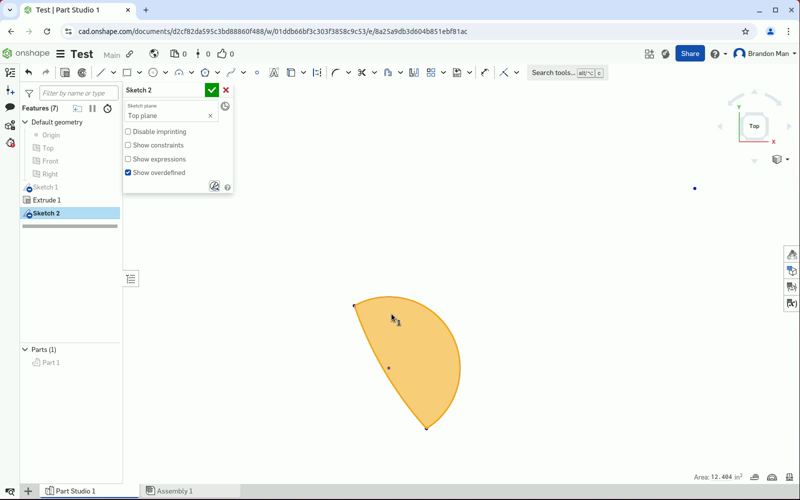
scroll(-6)
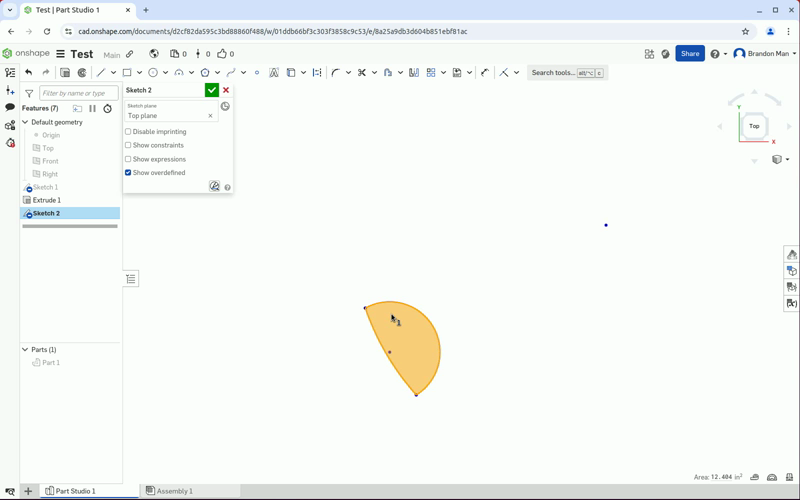
scroll(-6)
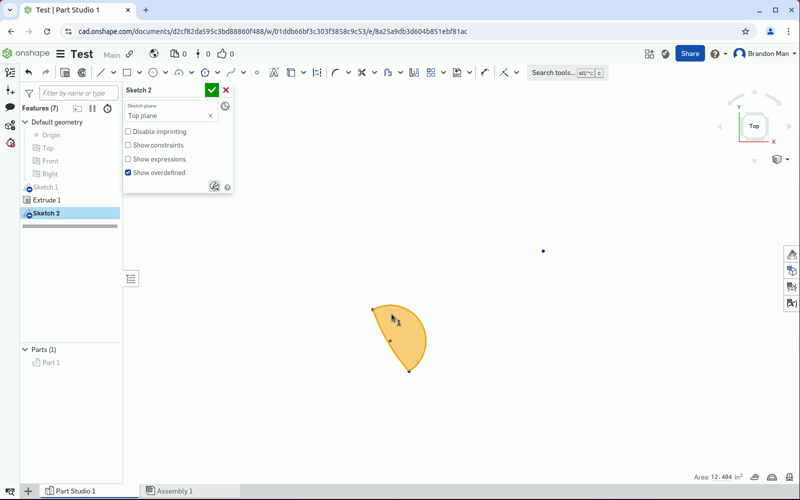
scroll(-6)
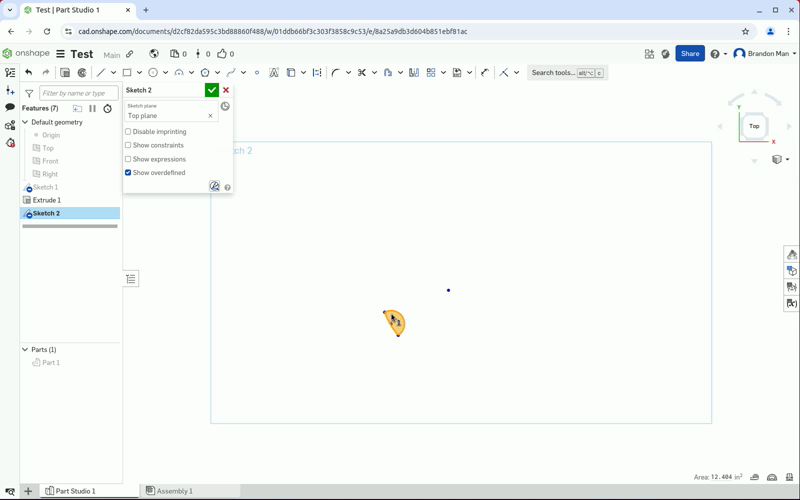
mouse_move(73, 352)
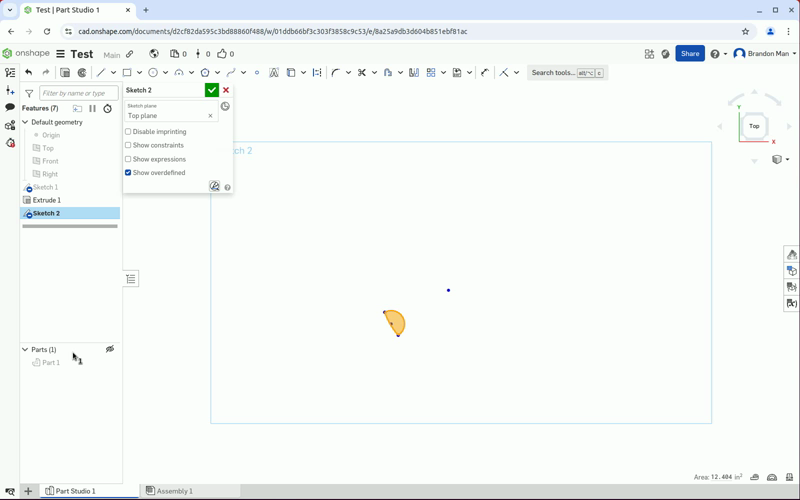
key(shift+y)
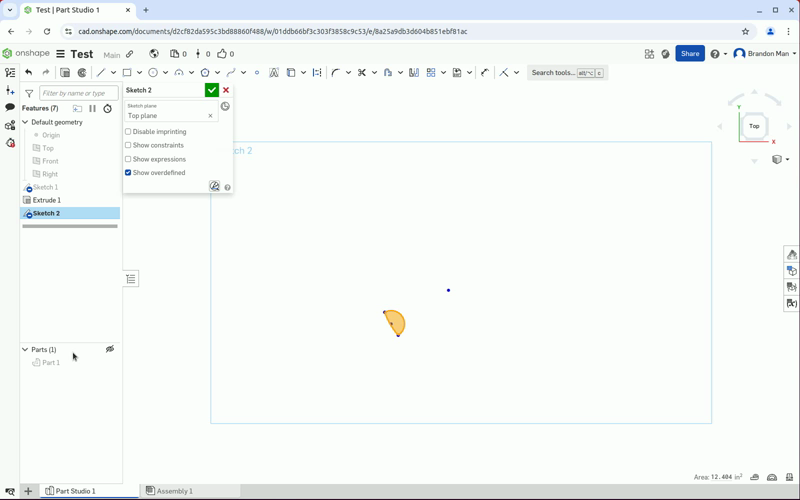
key(shift+e)
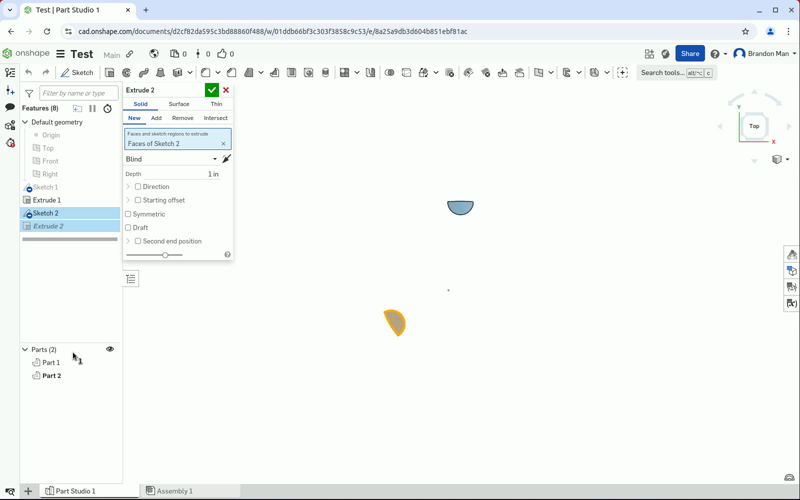
mouse_move(143, 106)
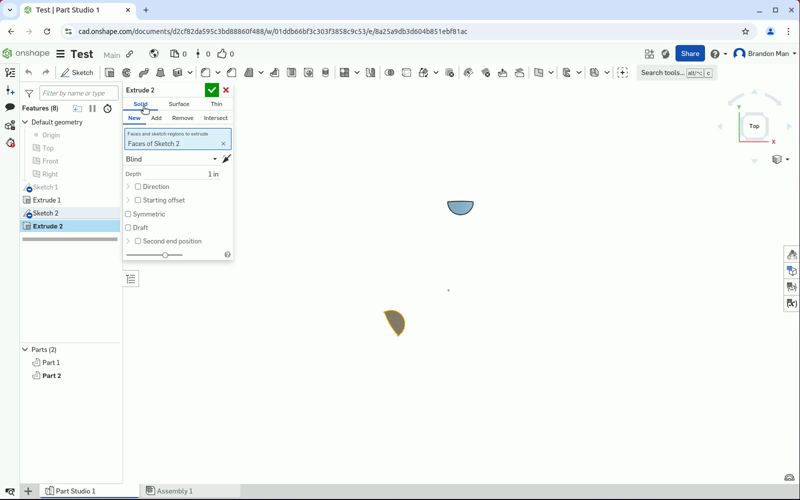
click(143, 106)
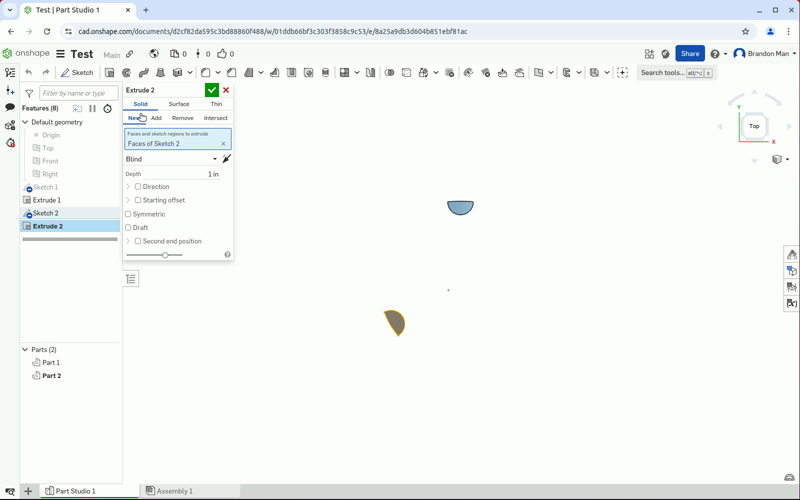
mouse_move(137, 120)
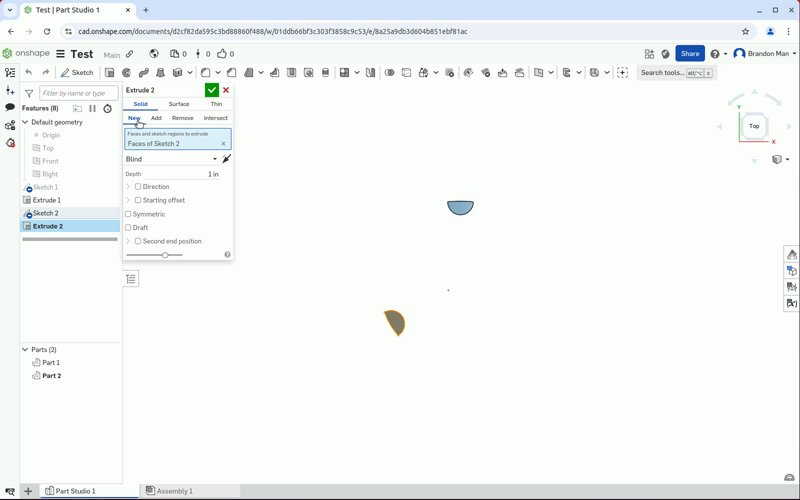
click(137, 120)
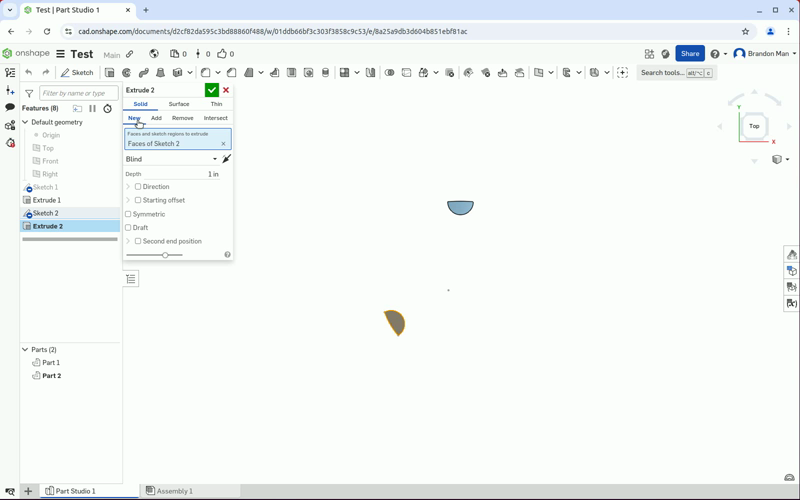
key(tab, 4)
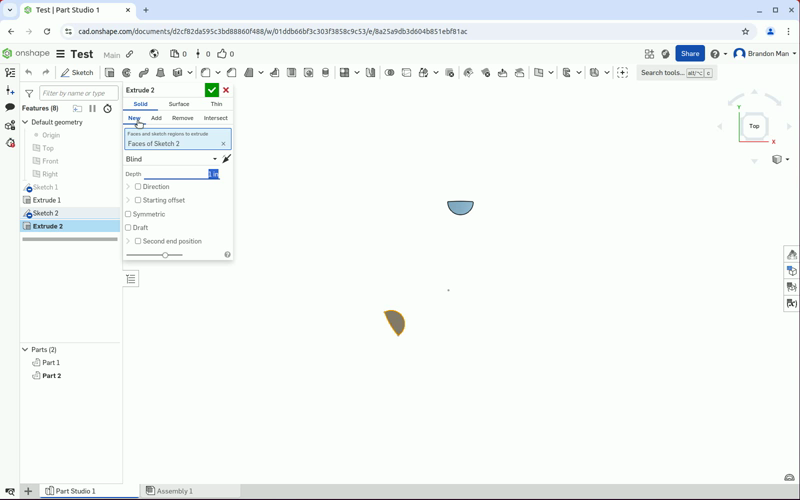
text(1.444)
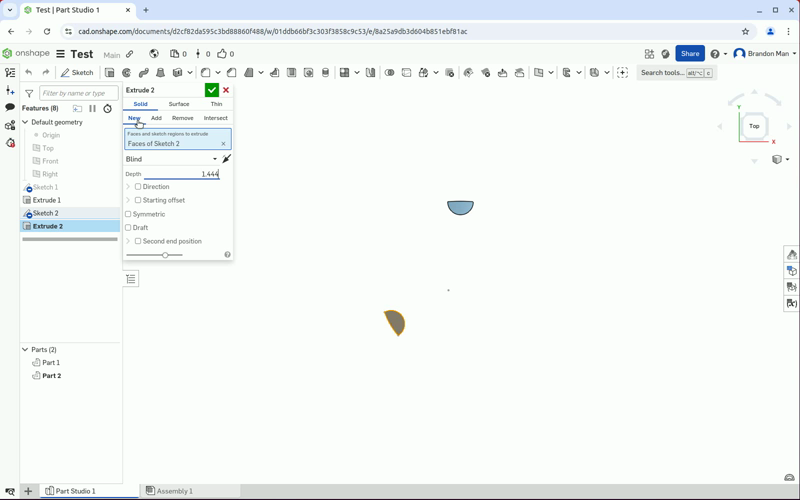
key(enter)
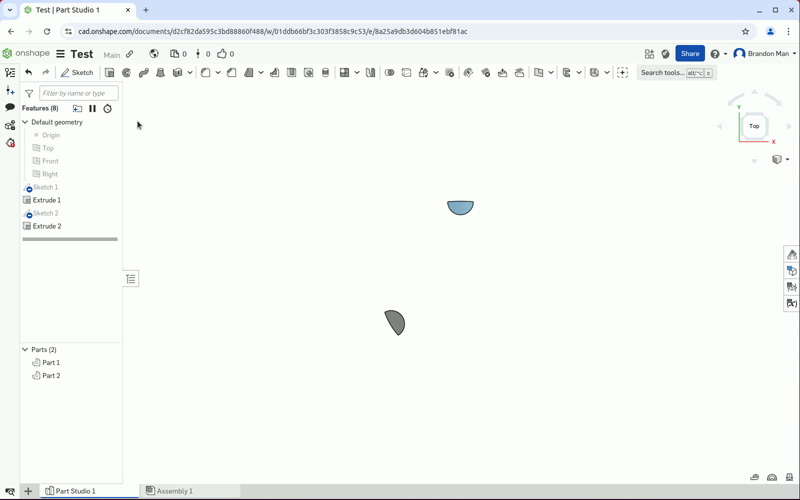
key(shift+h)
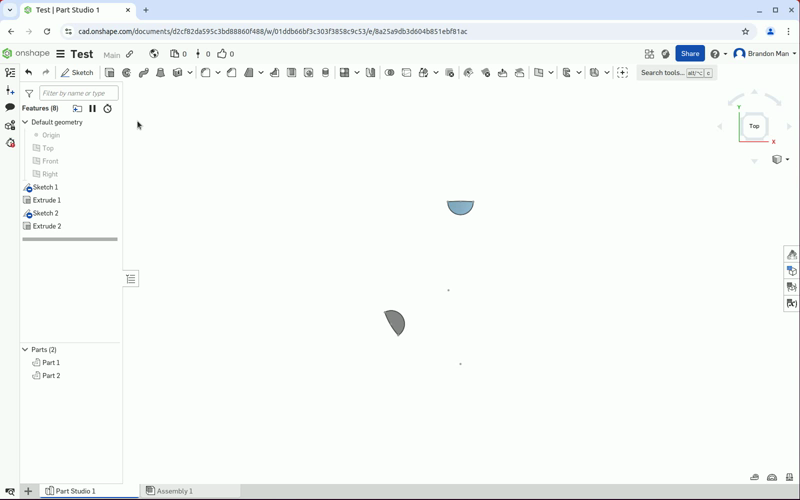
key(shift+h)
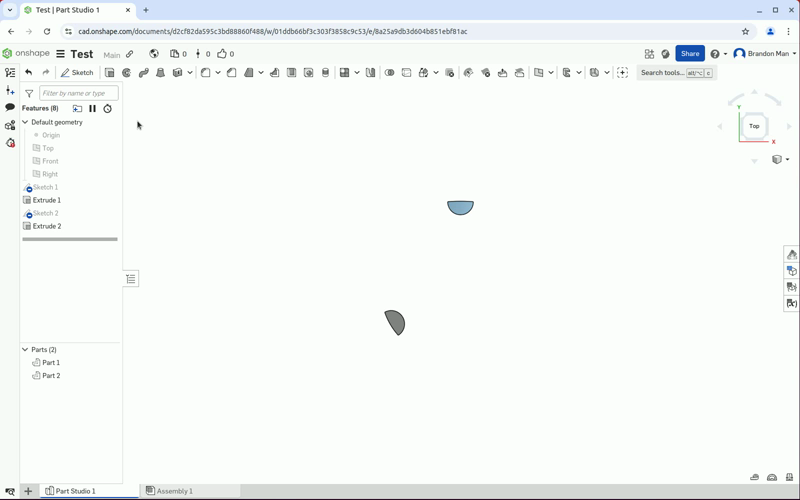
mouse_move(73, 189)
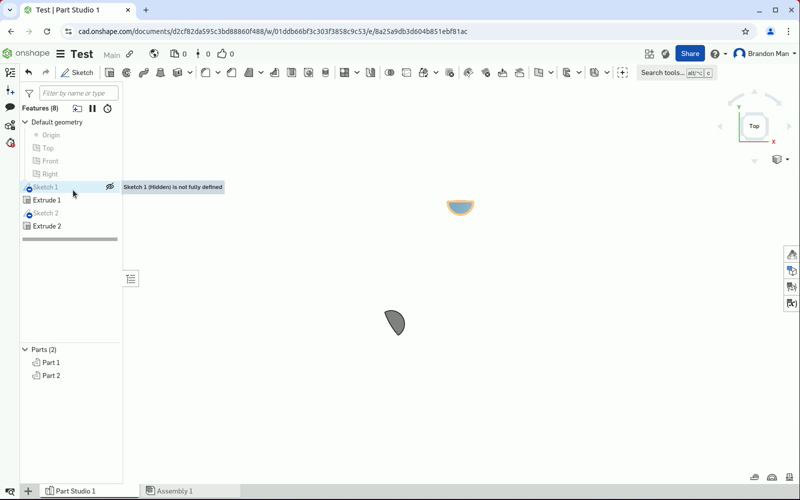
click(73, 189)
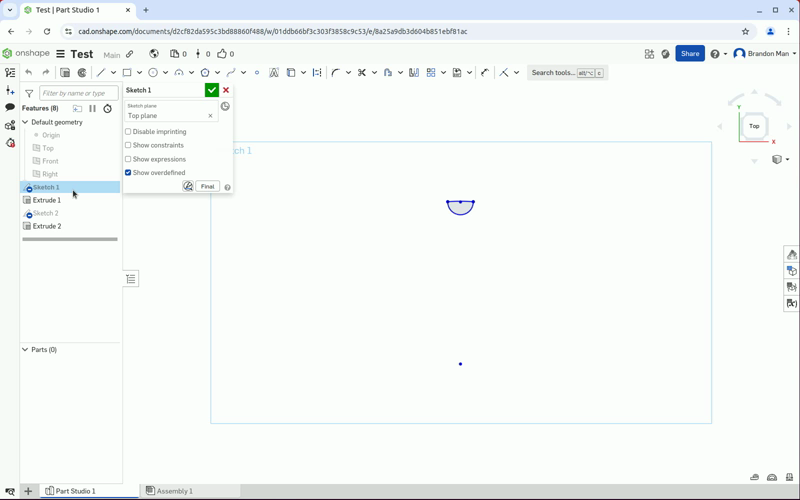
mouse_move(229, 92)
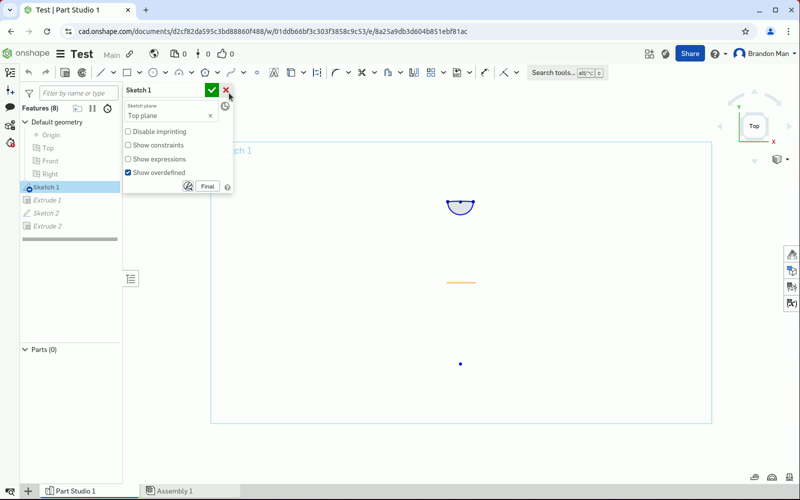
click(229, 92)
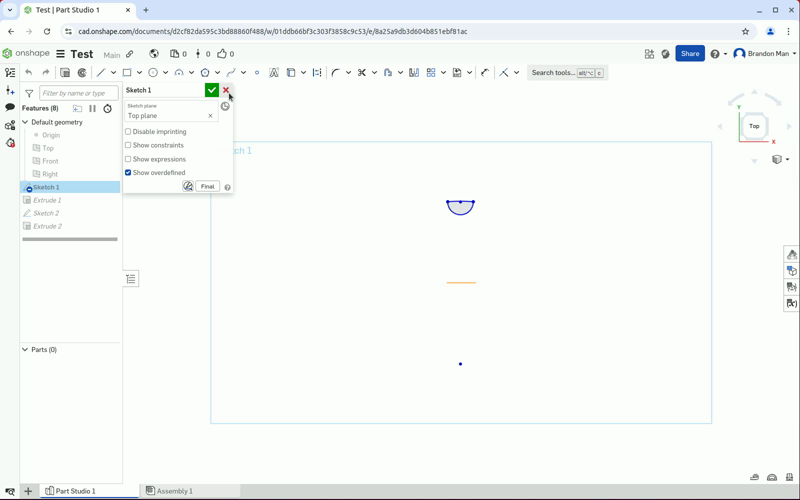
key(shift+s)
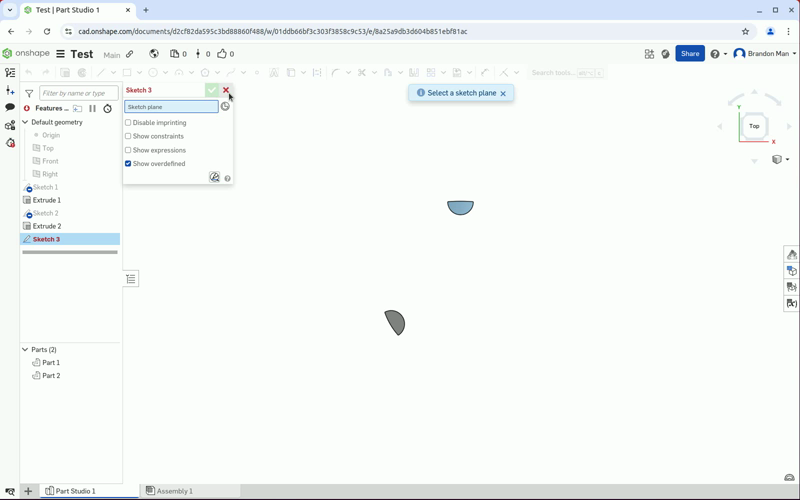
mouse_move(73, 150)
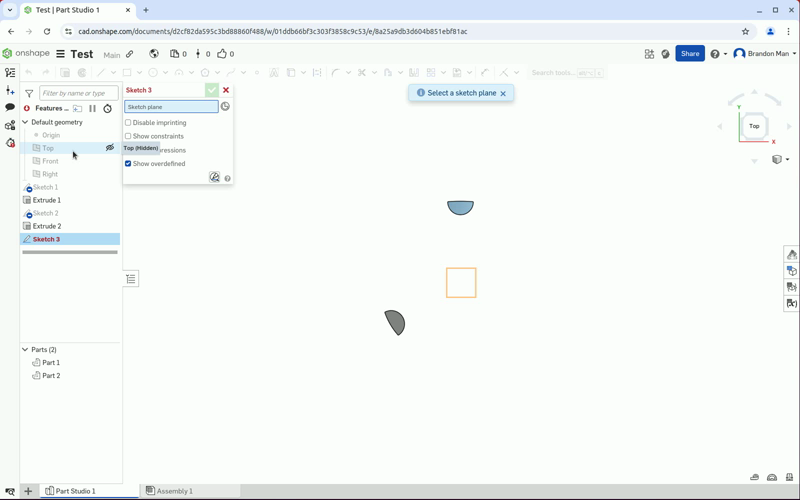
click(73, 150)
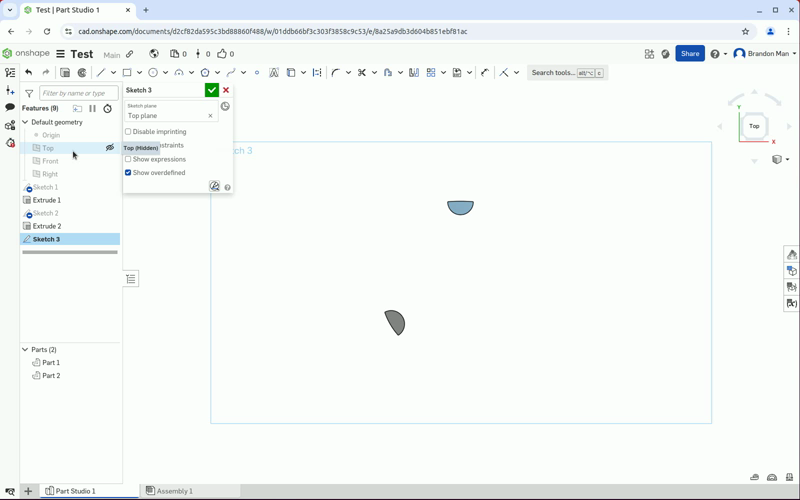
mouse_move(73, 352)
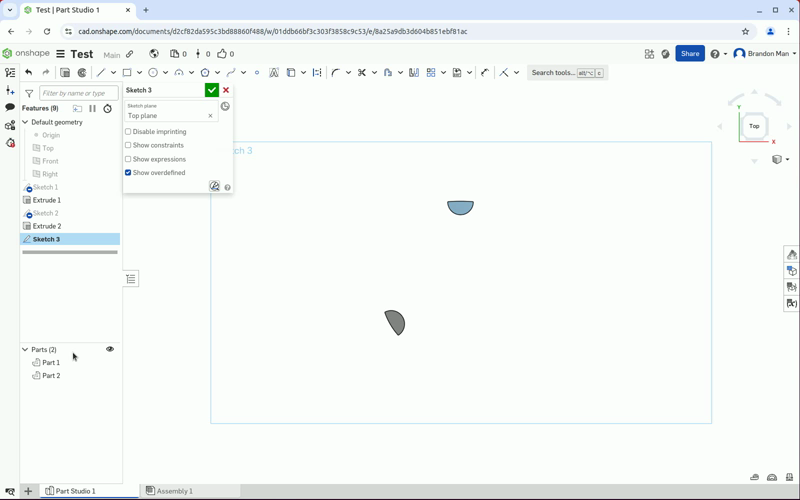
key(y)
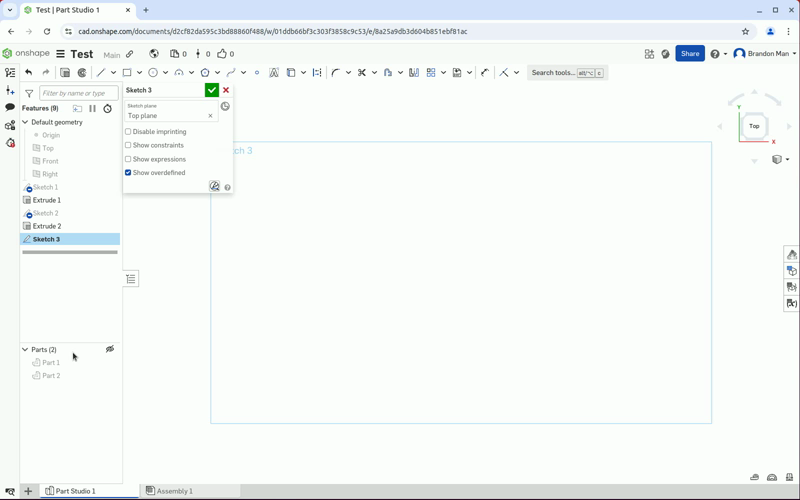
key(a)
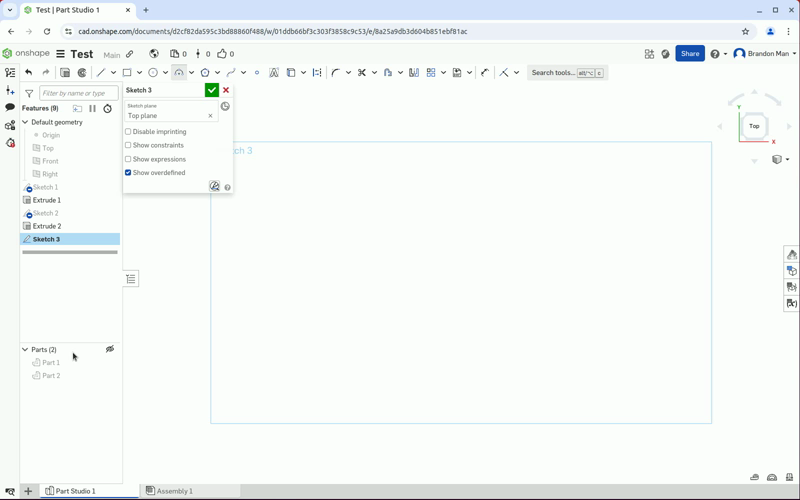
key_down(shift)
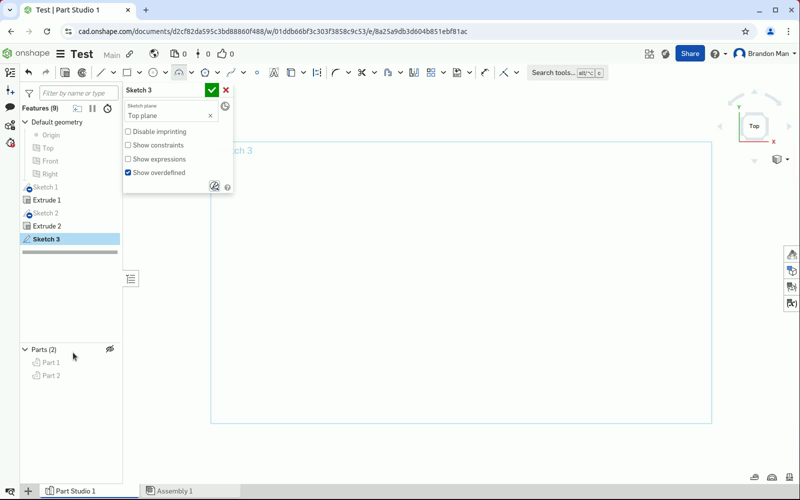
mouse_move(524, 334)
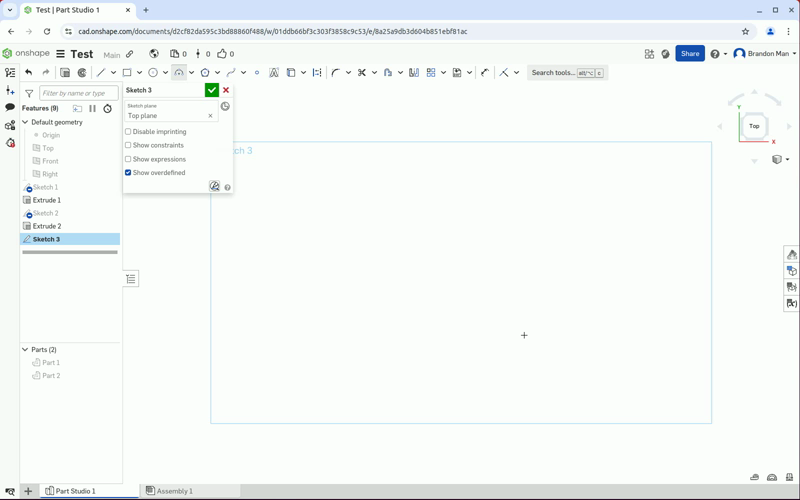
click(524, 334)
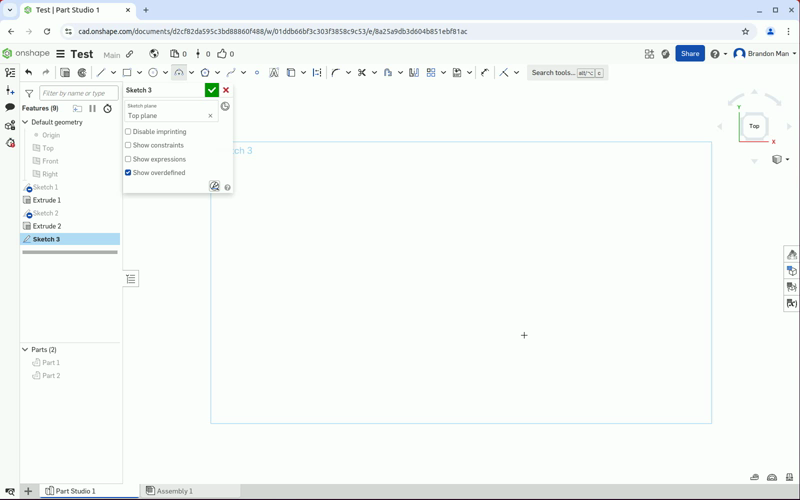
key_up(shift)
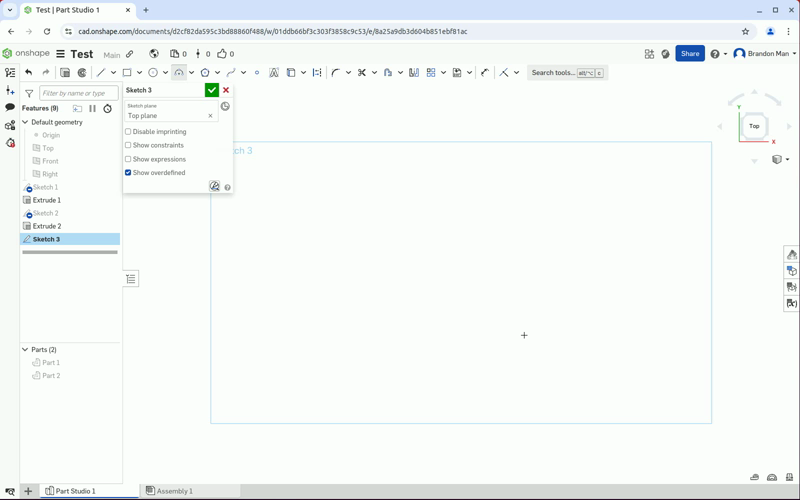
key_down(shift)
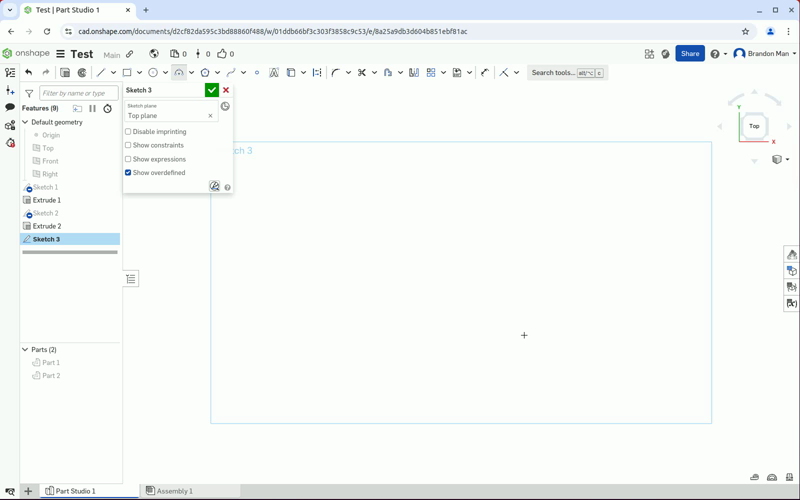
mouse_move(537, 312)
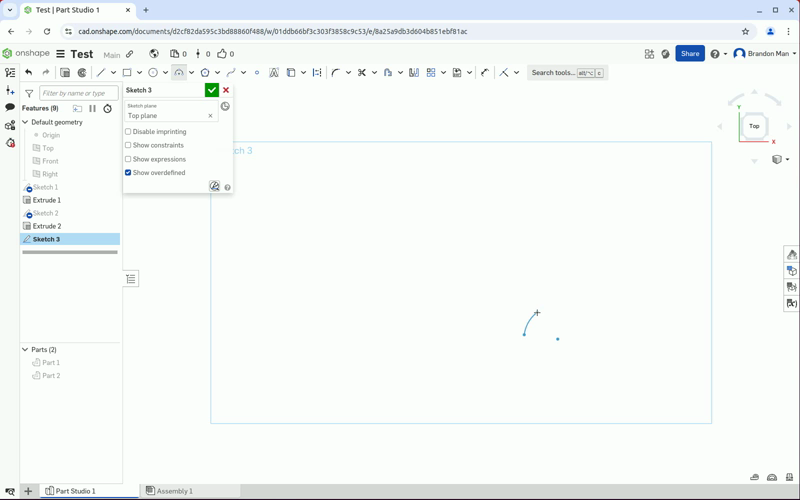
click(537, 312)
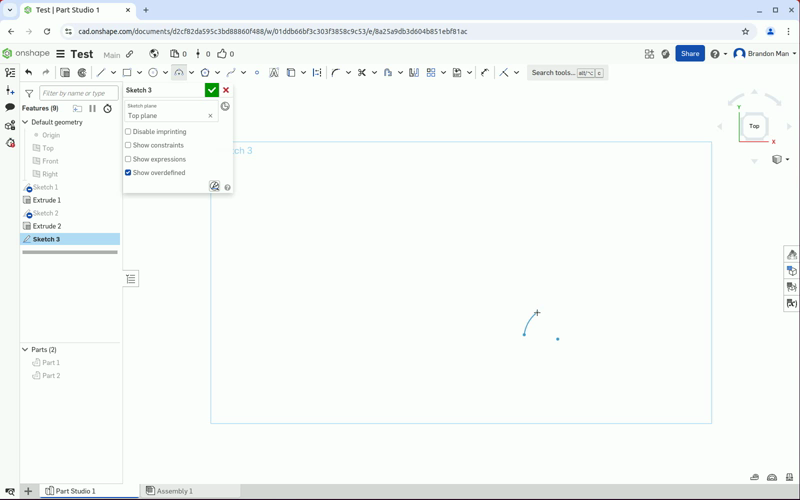
mouse_move(531, 323)
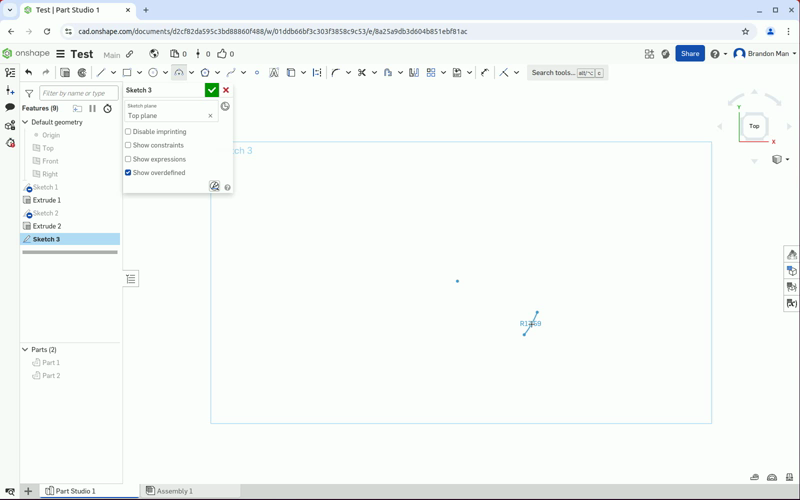
click(531, 323)
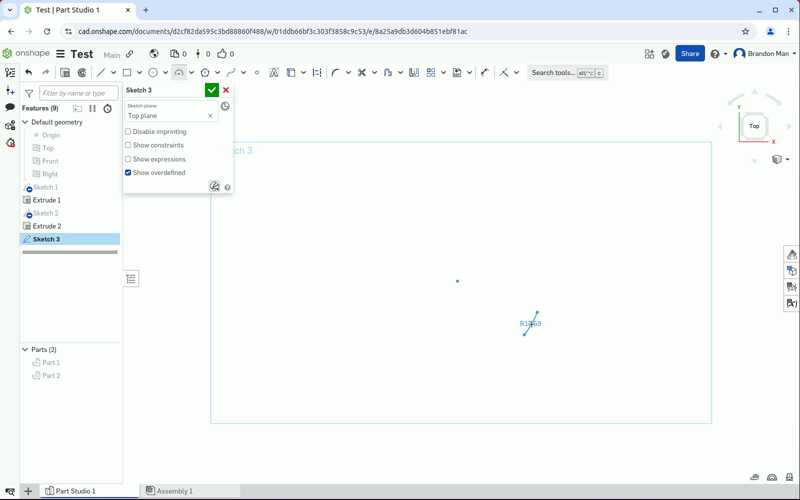
key_up(shift)
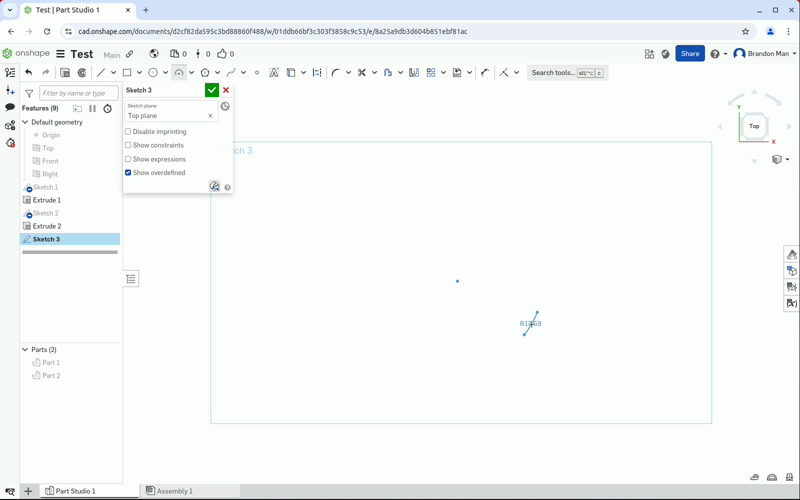
mouse_move(537, 312)
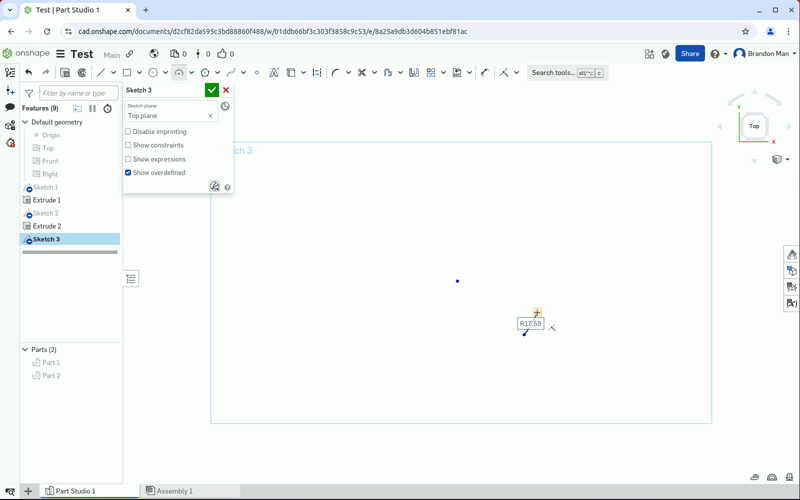
click(537, 312)
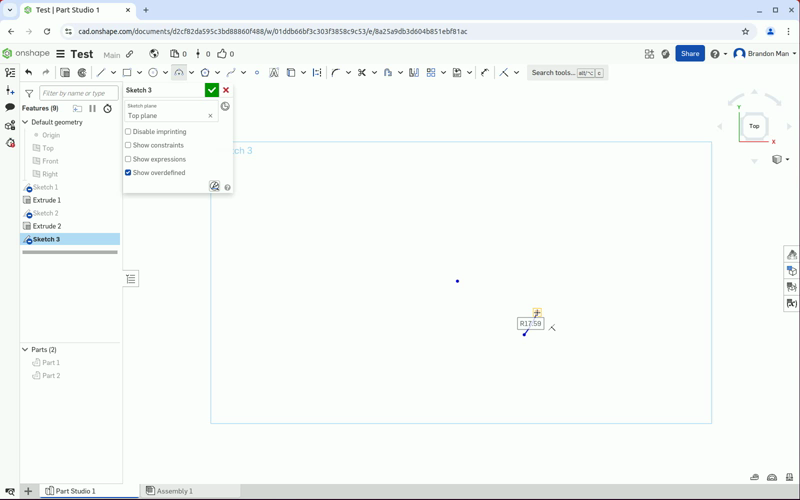
mouse_move(524, 334)
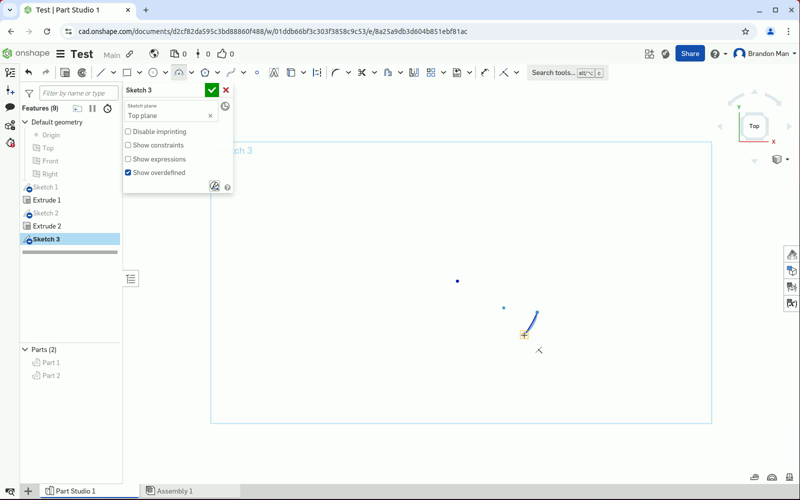
click(524, 334)
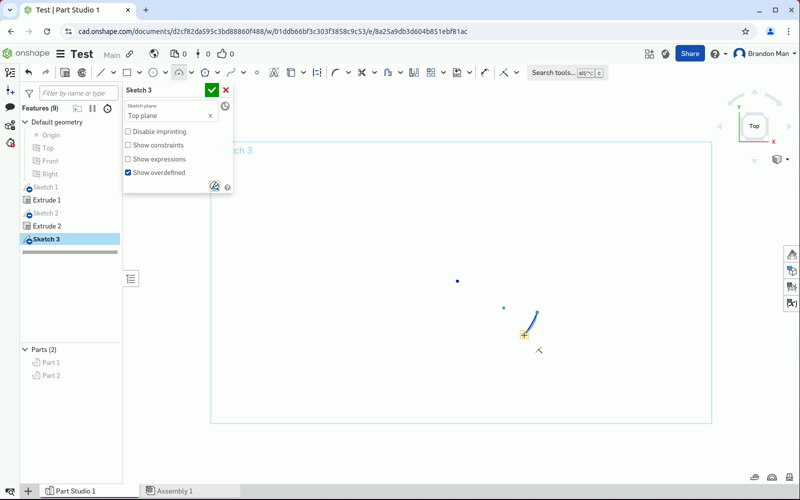
key_down(shift)
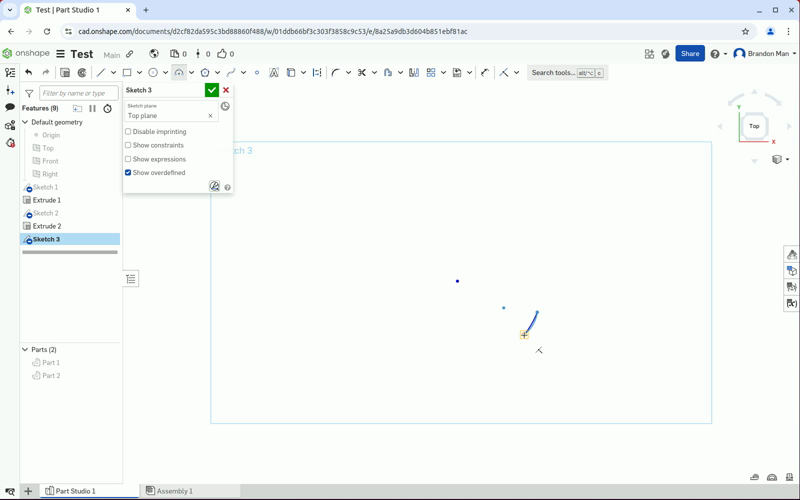
mouse_move(519, 316)
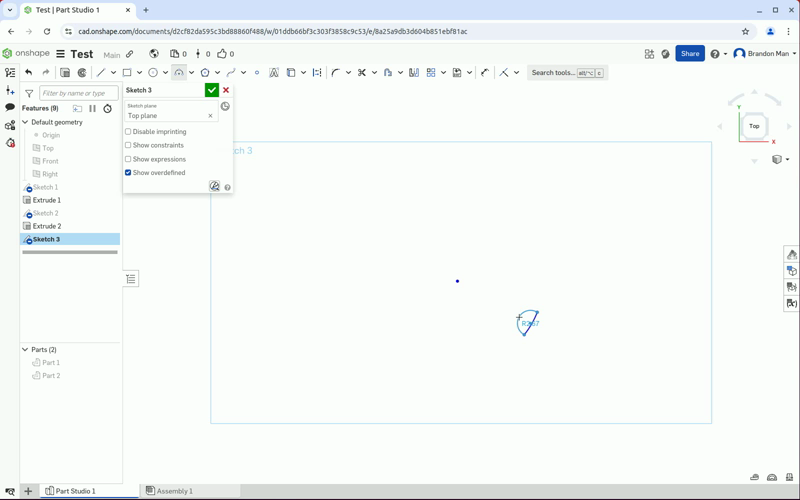
click(519, 316)
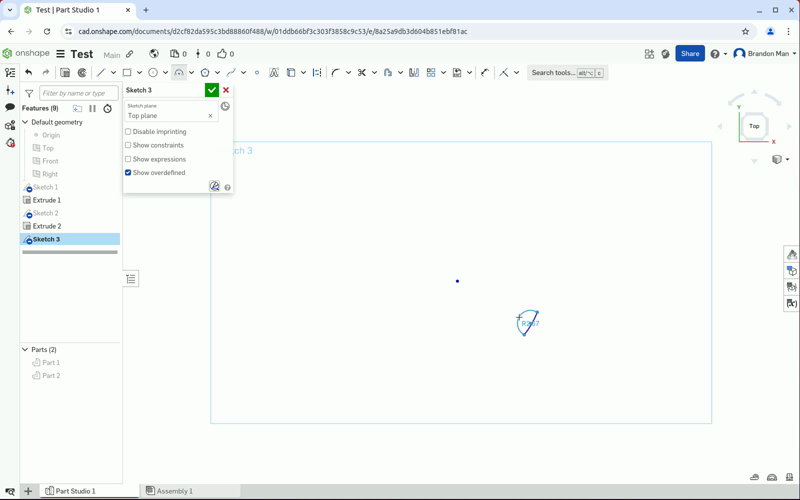
key_up(shift)
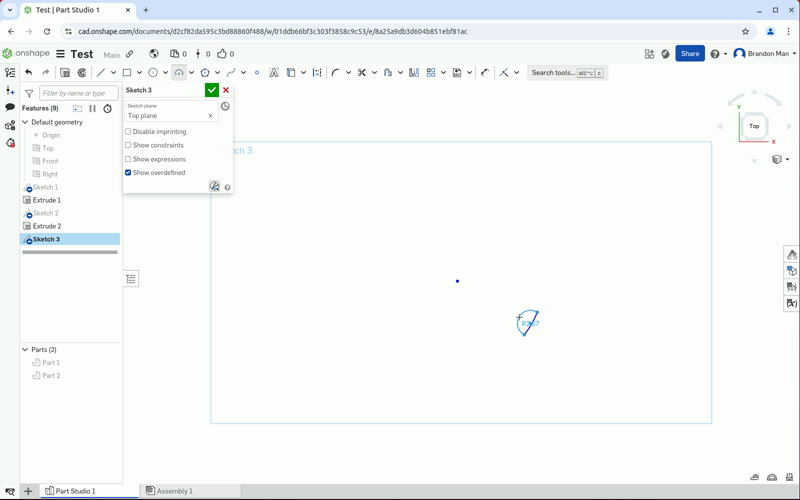
key(esc)
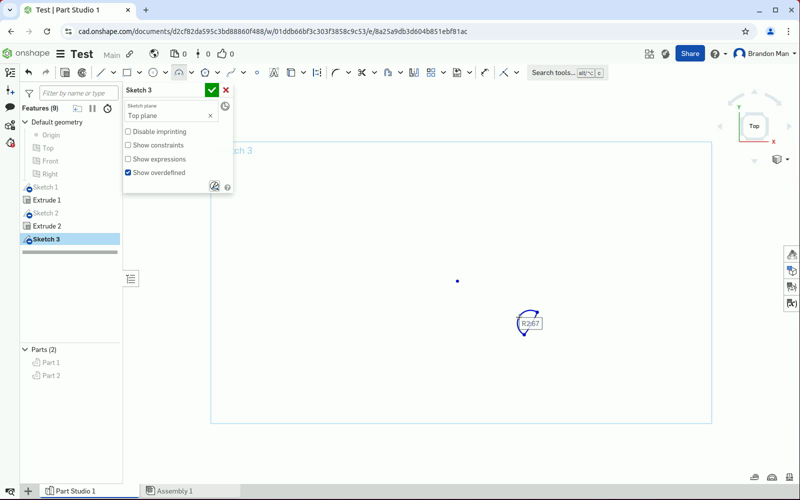
mouse_move(522, 326)
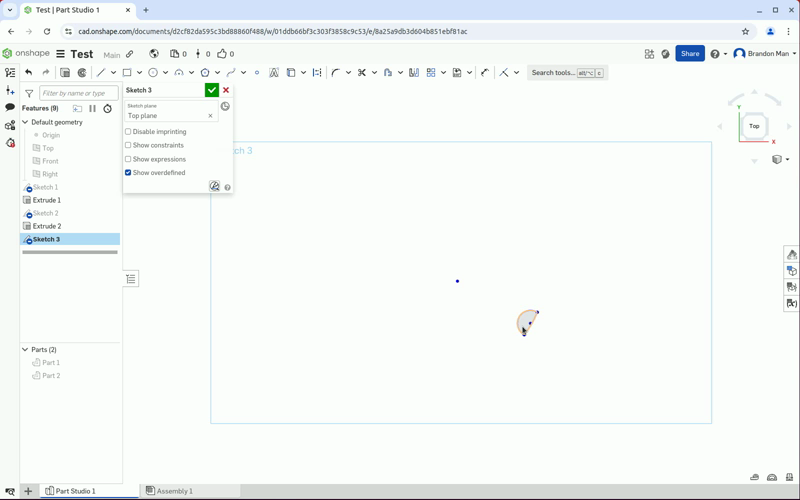
scroll(6)
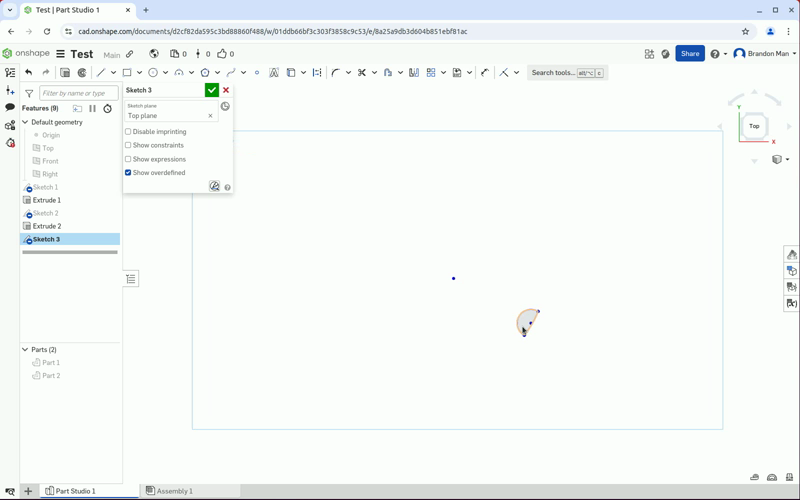
scroll(6)
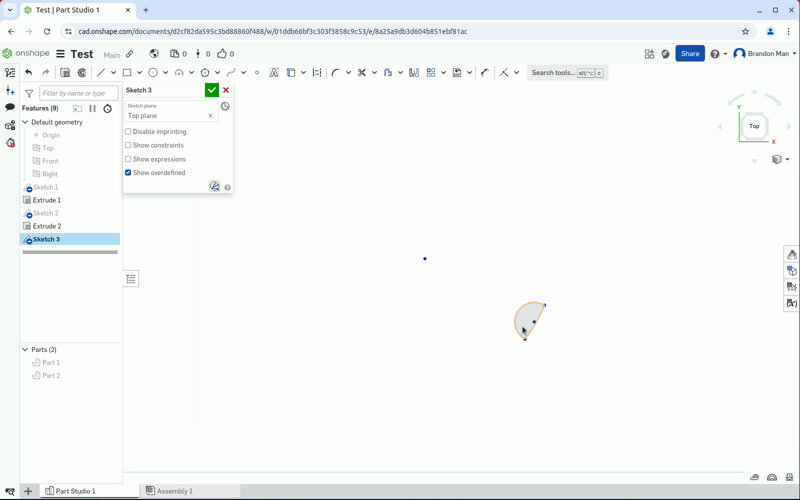
scroll(6)
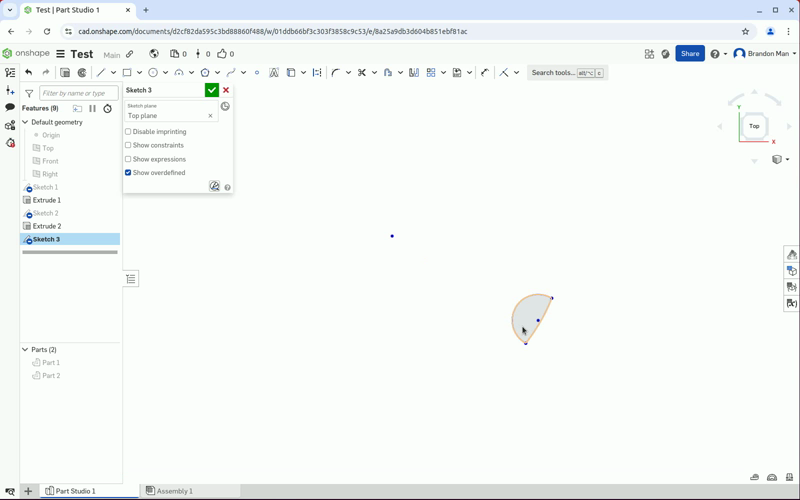
scroll(6)
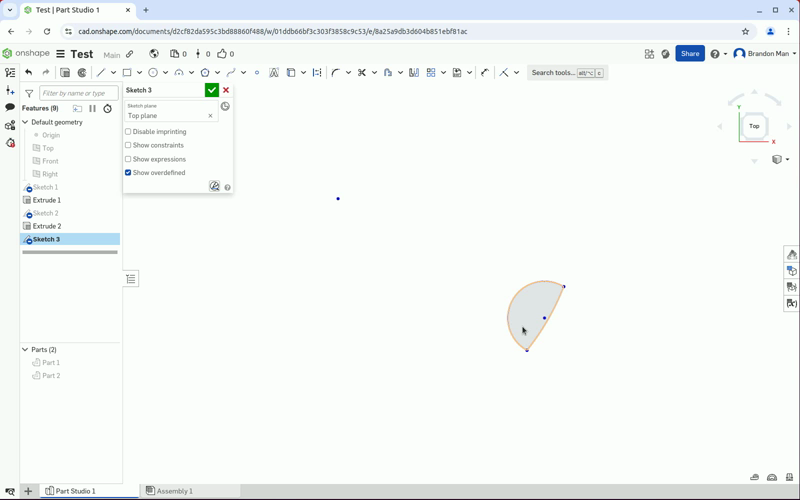
scroll(6)
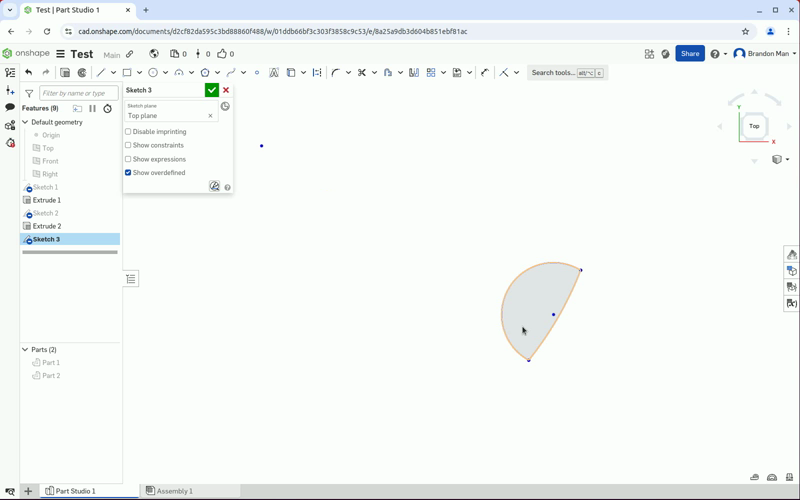
scroll(6)
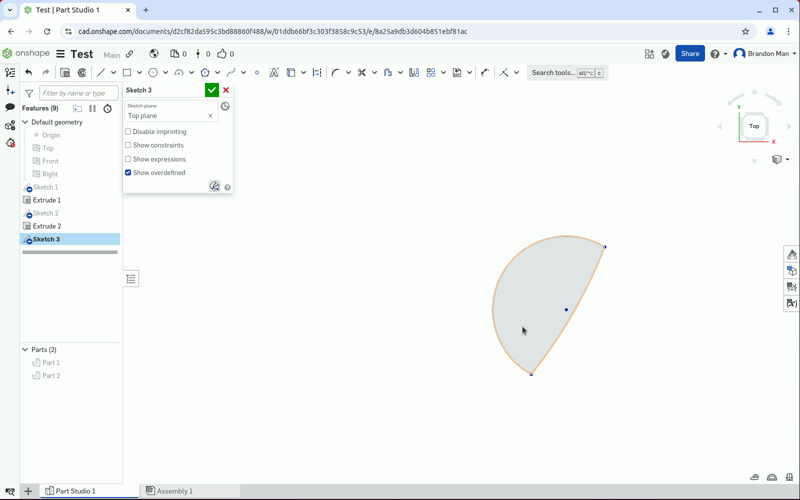
scroll(6)
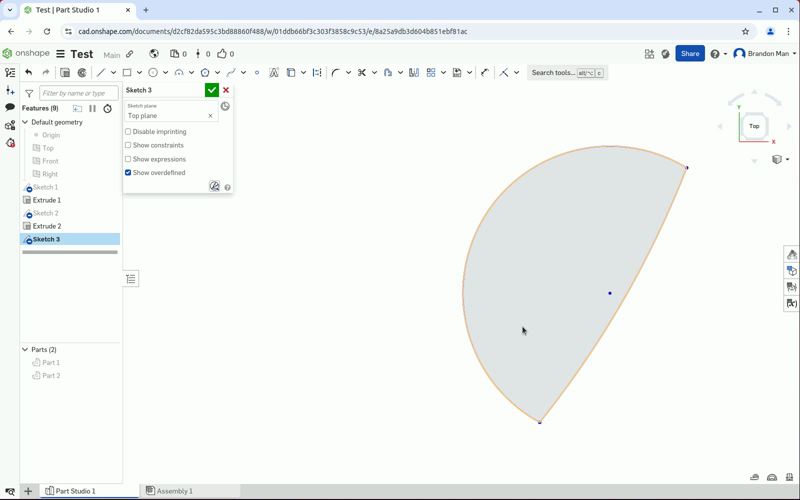
click(522, 326)
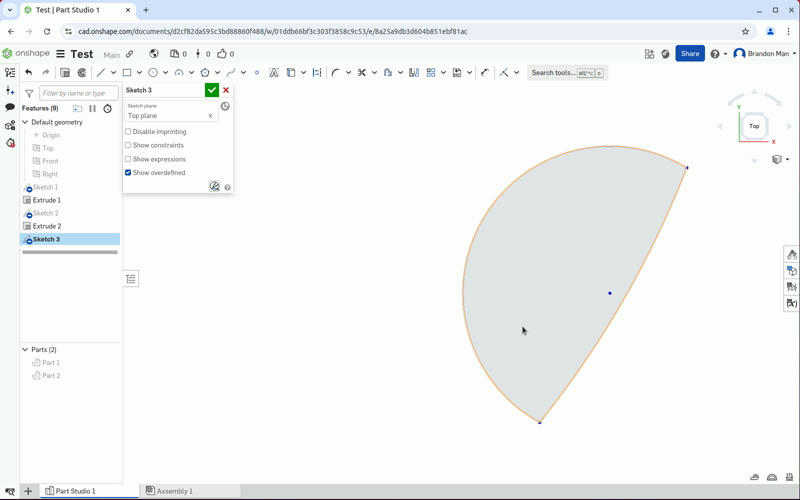
scroll(-6)
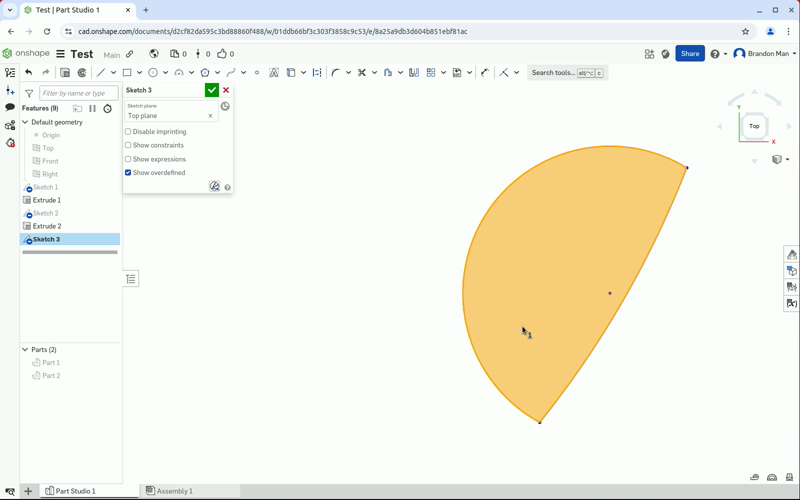
scroll(-6)
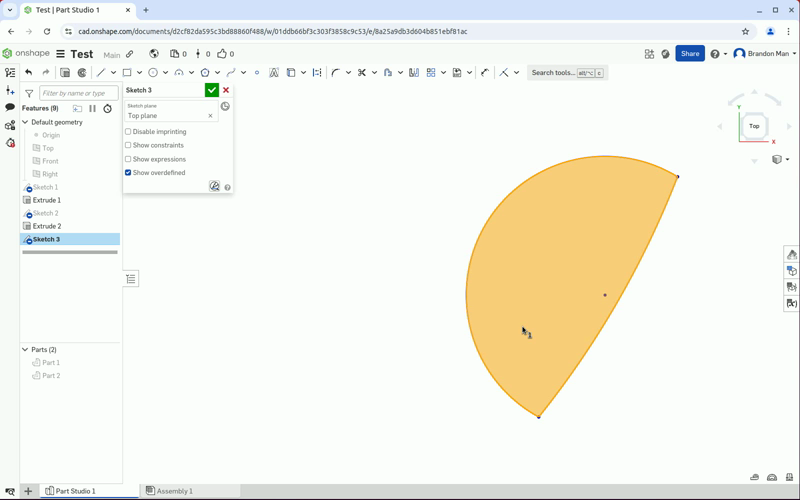
scroll(-6)
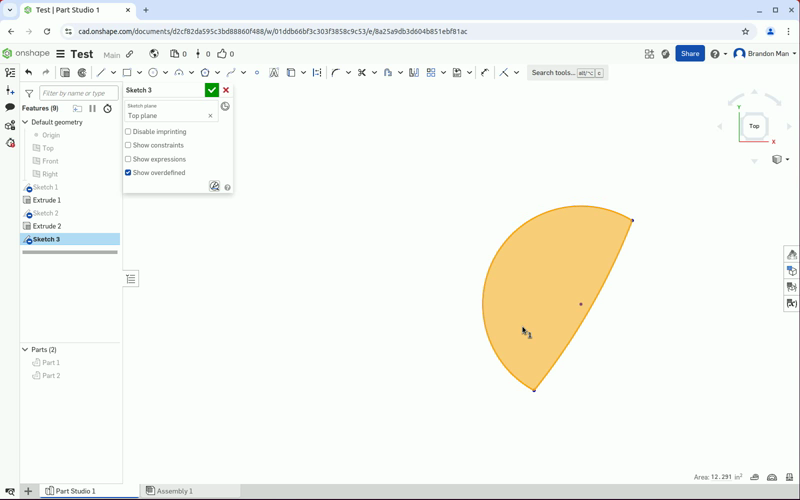
scroll(-6)
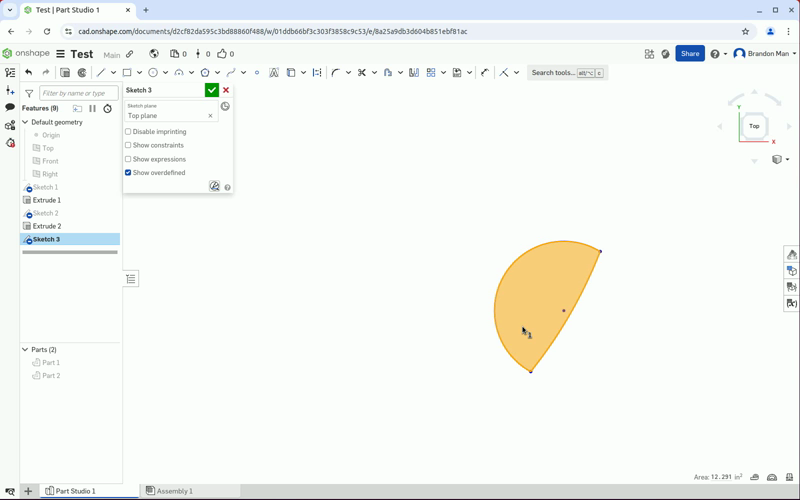
scroll(-6)
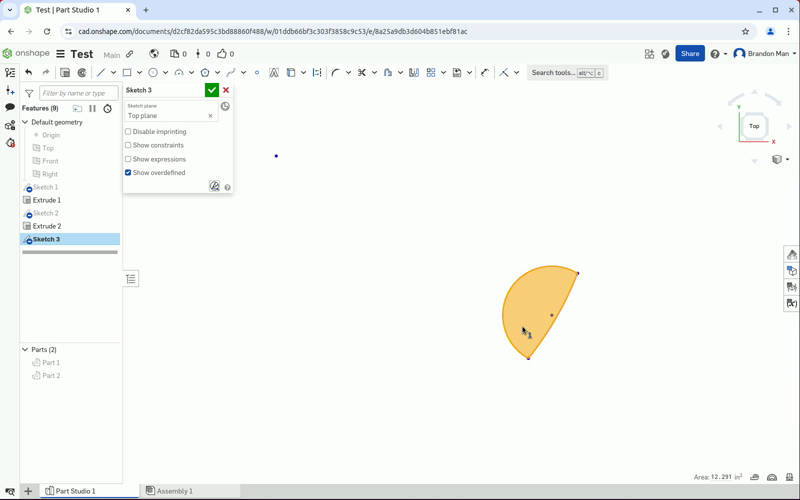
scroll(-6)
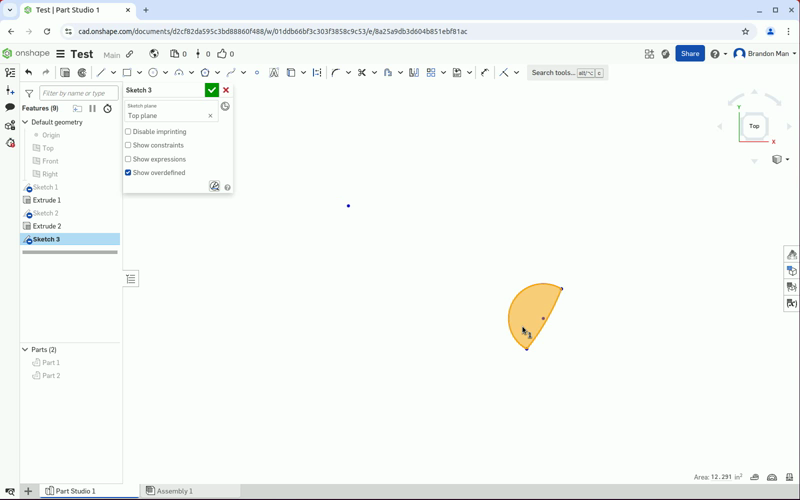
scroll(-6)
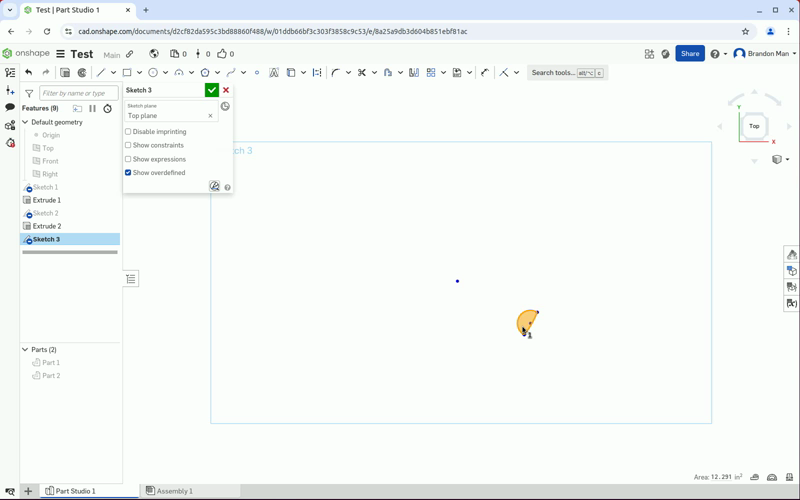
mouse_move(73, 352)
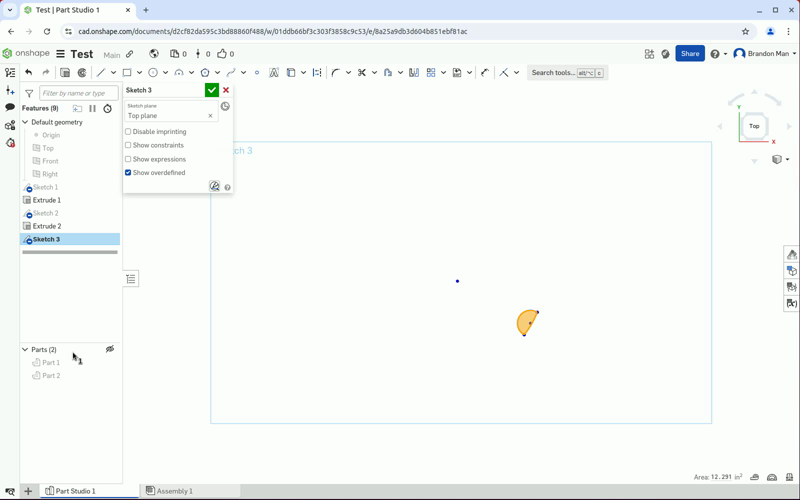
key(shift+y)
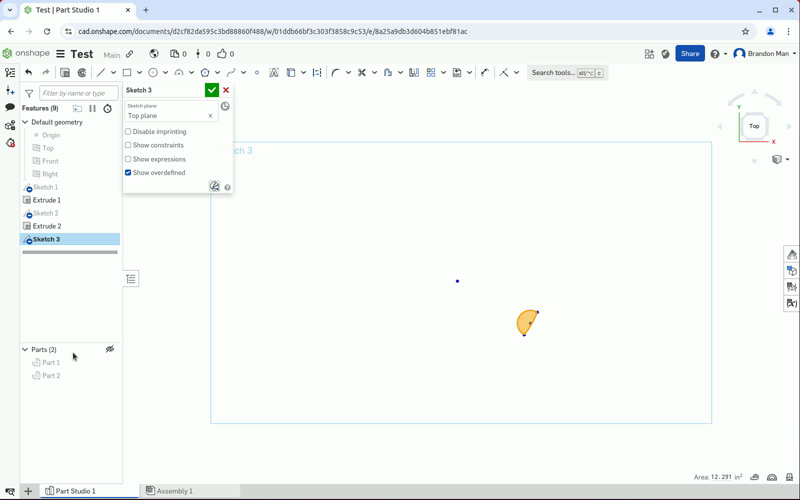
key(shift+e)
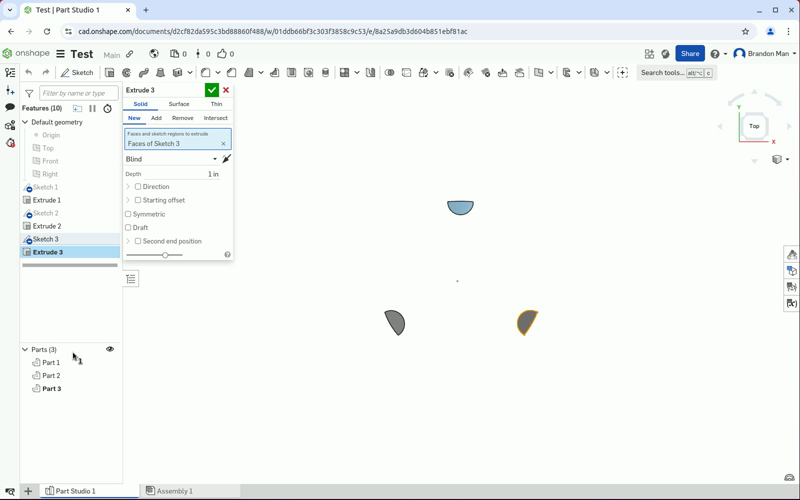
mouse_move(143, 106)
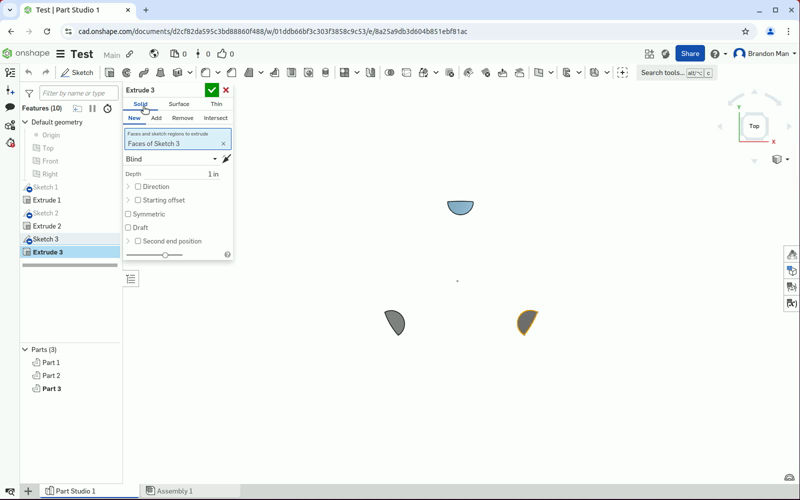
click(143, 106)
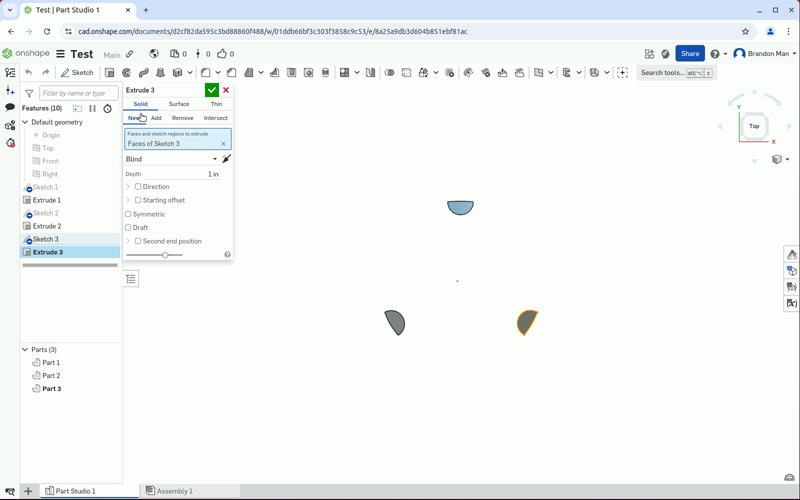
mouse_move(137, 120)
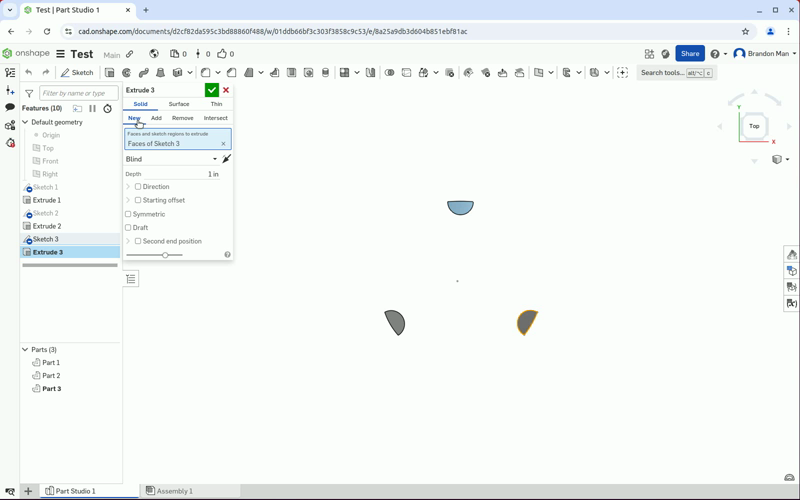
click(137, 120)
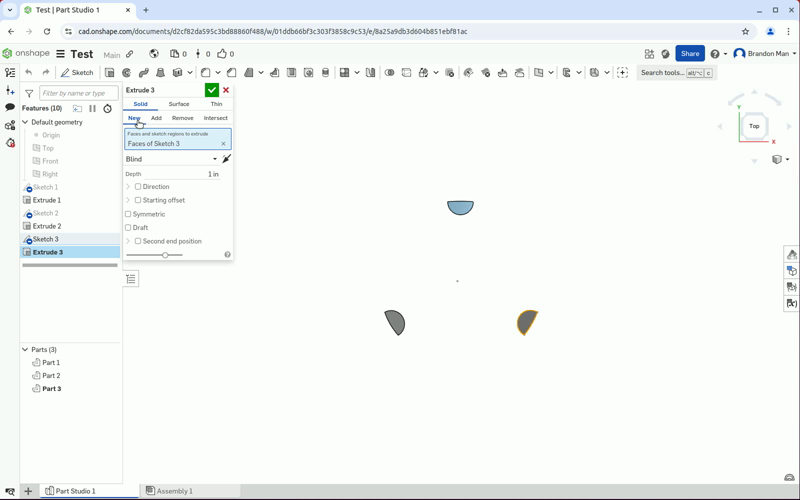
key(tab, 4)
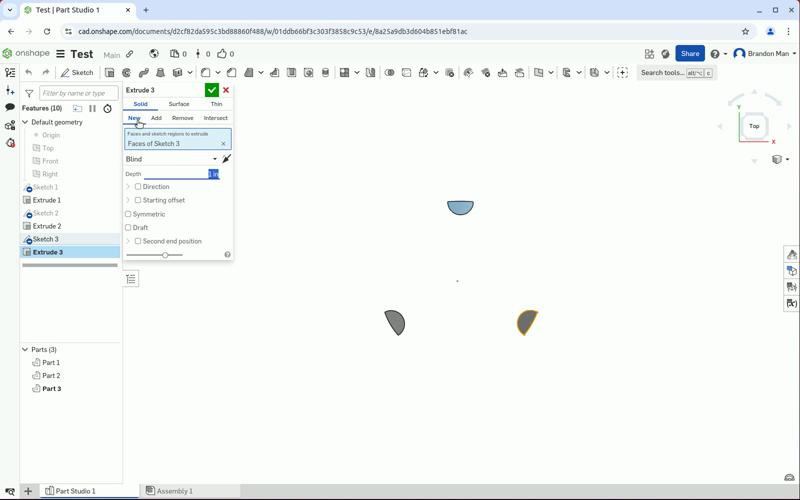
text(1.444)
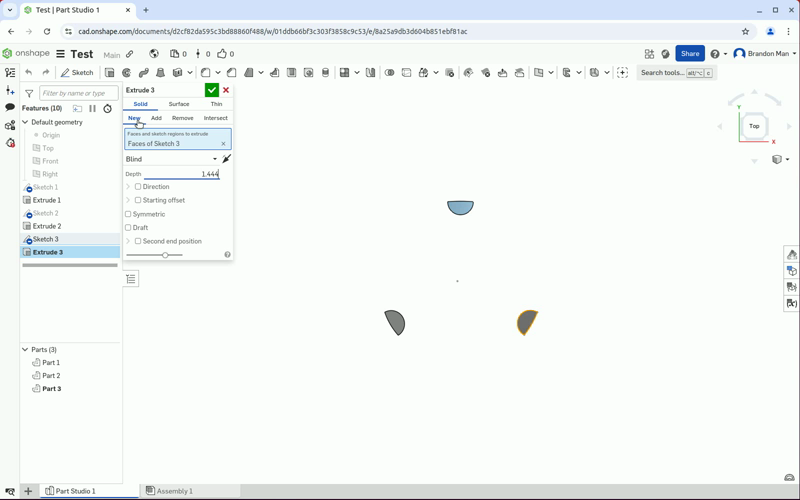
key(enter)
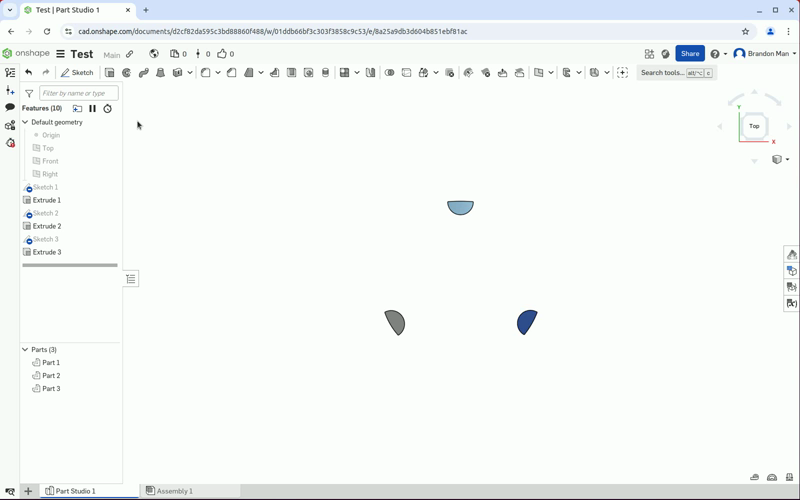
key(shift+h)
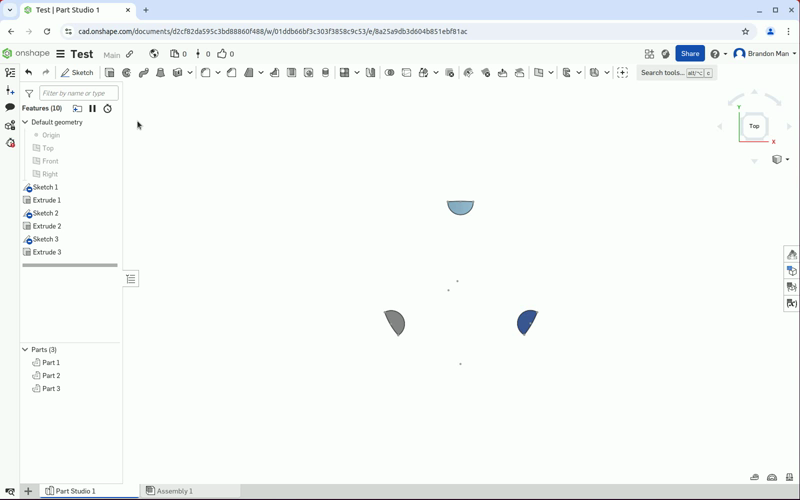
key(shift+h)
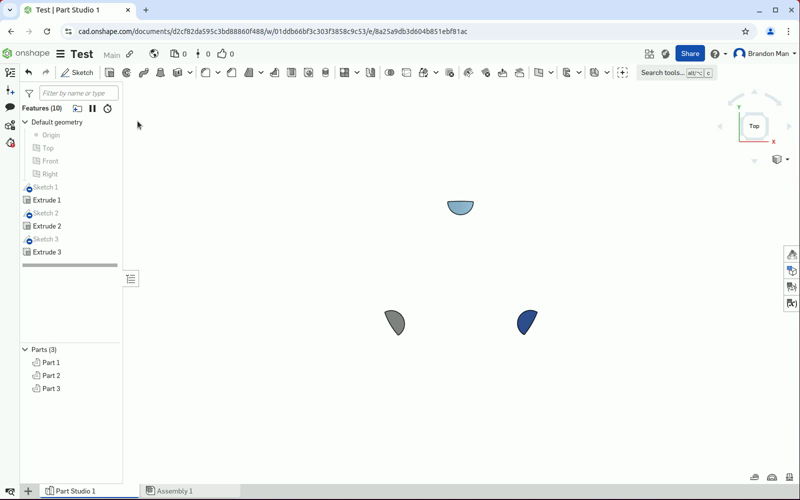
mouse_move(73, 189)
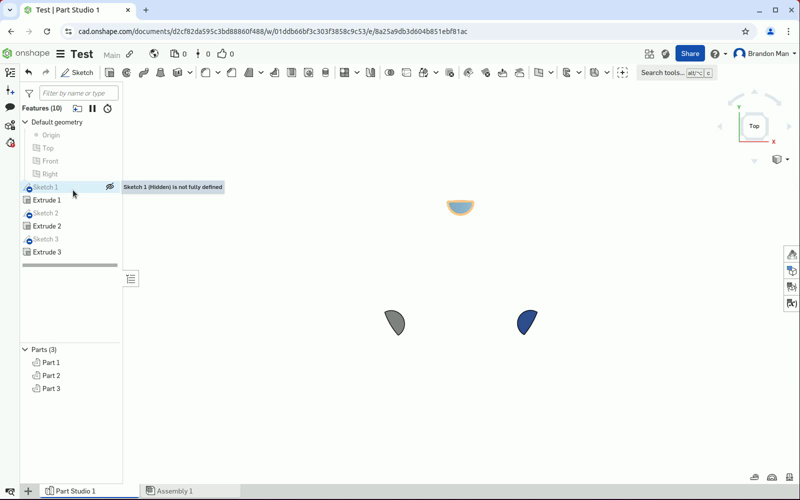
click(73, 189)
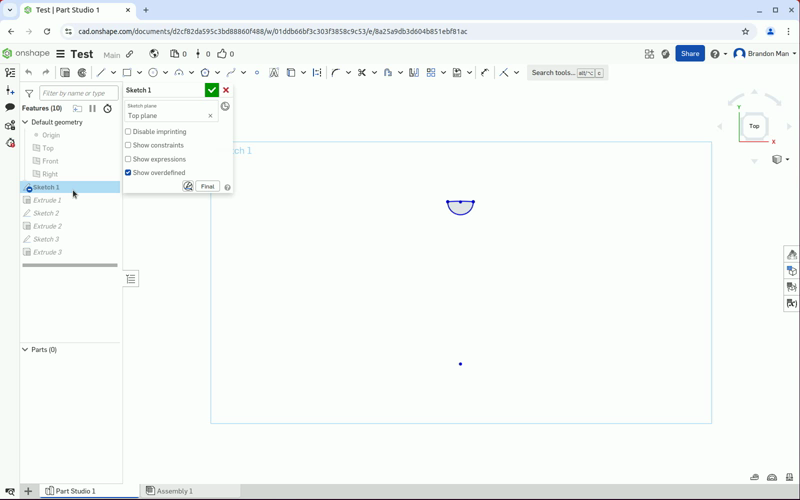
mouse_move(229, 92)
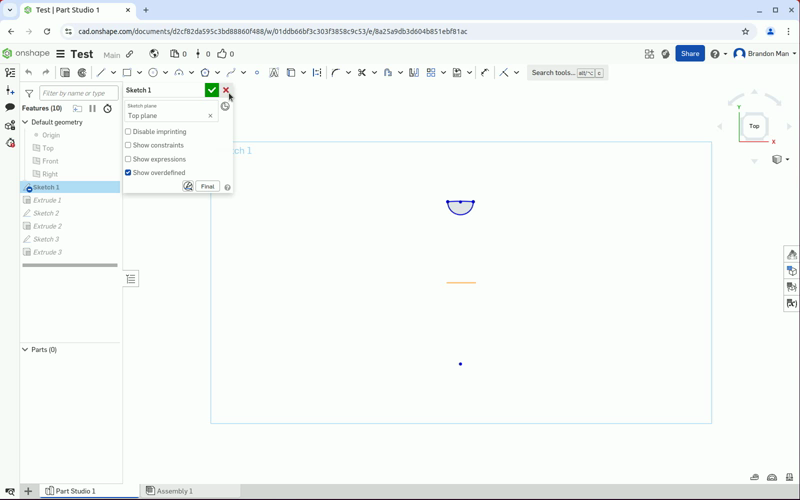
click(229, 92)
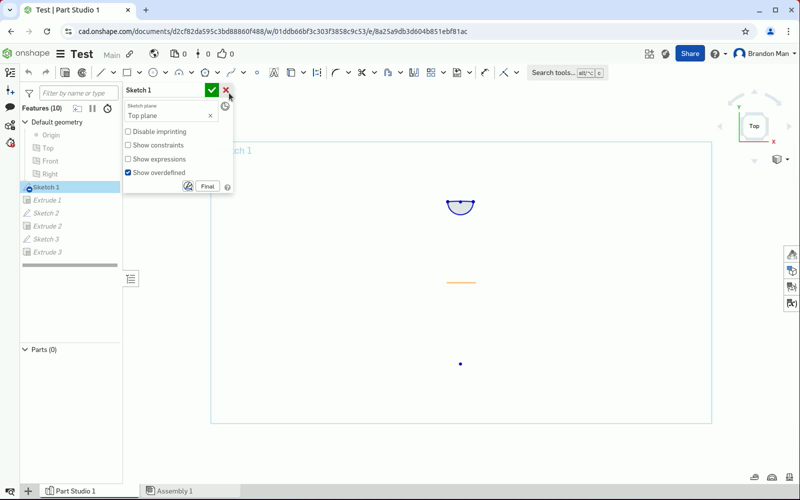
key(shift+s)
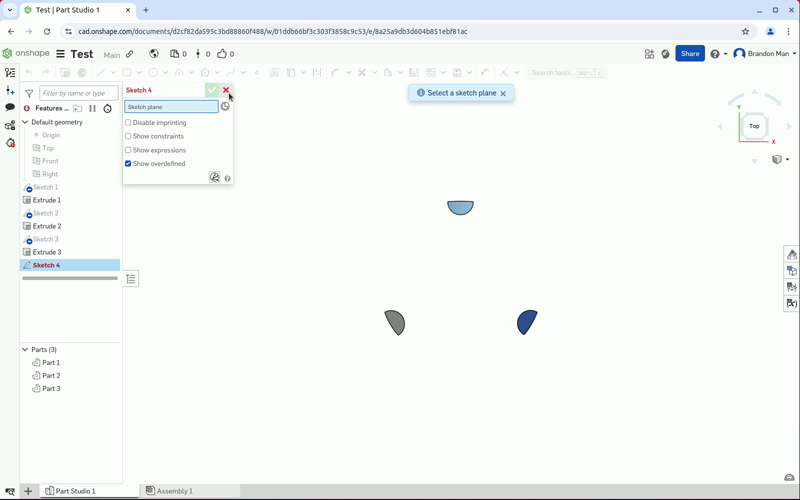
mouse_move(73, 150)
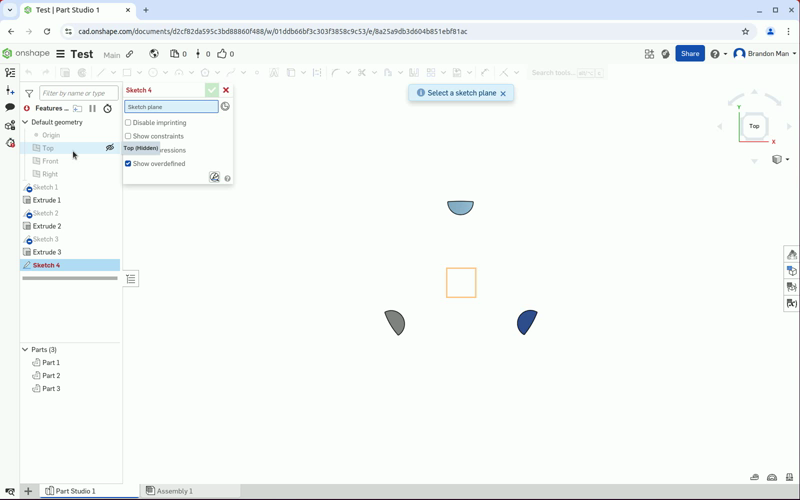
click(73, 150)
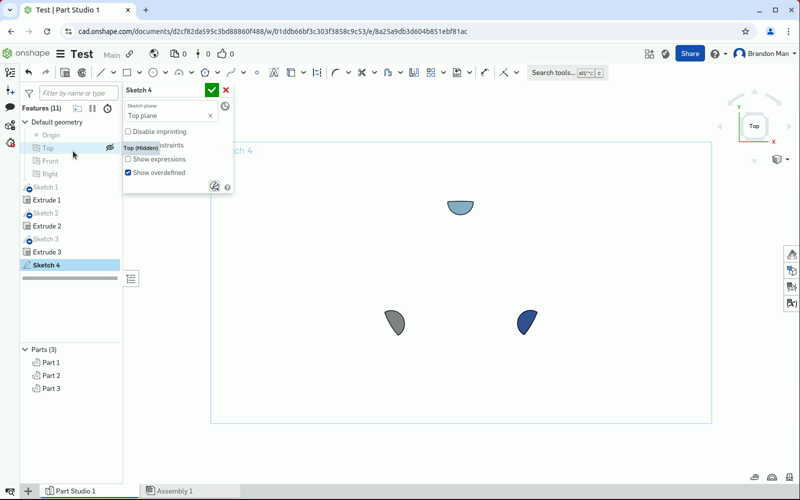
mouse_move(73, 352)
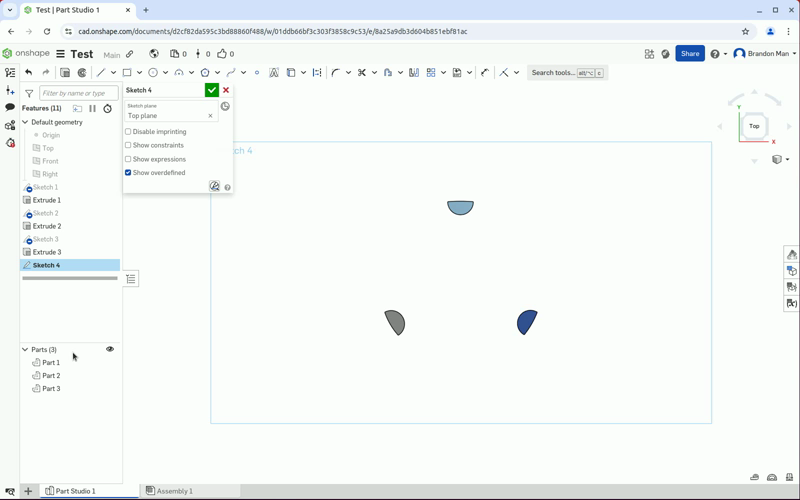
key(y)
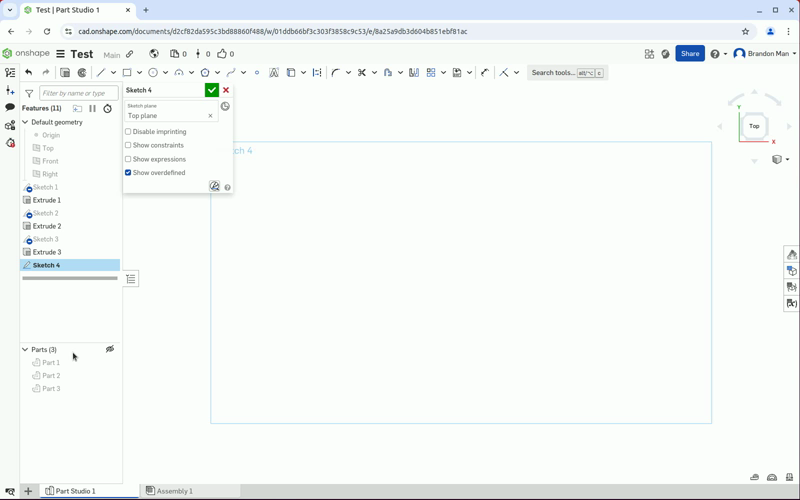
key(c)
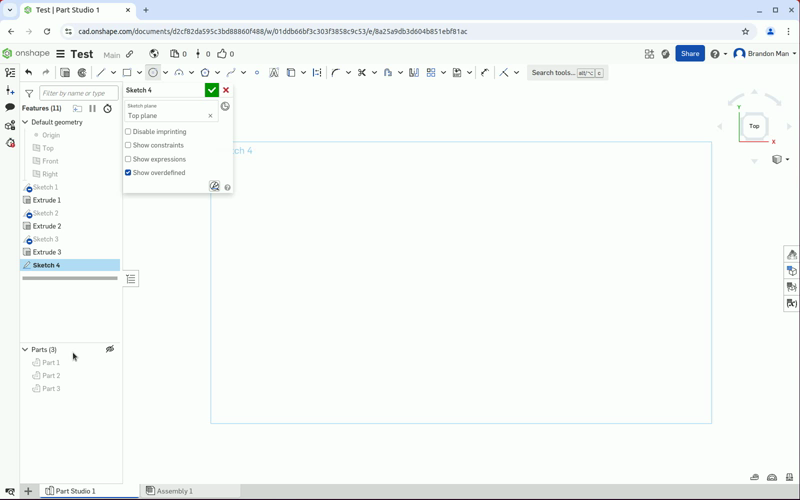
key_down(shift)
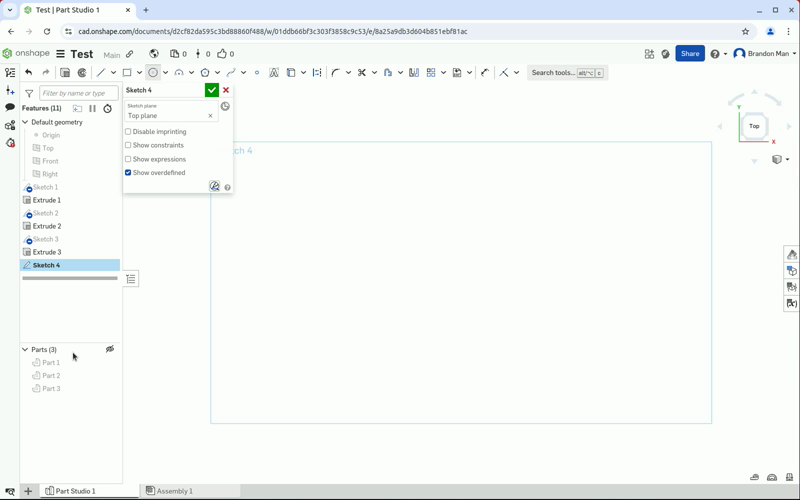
mouse_move(461, 282)
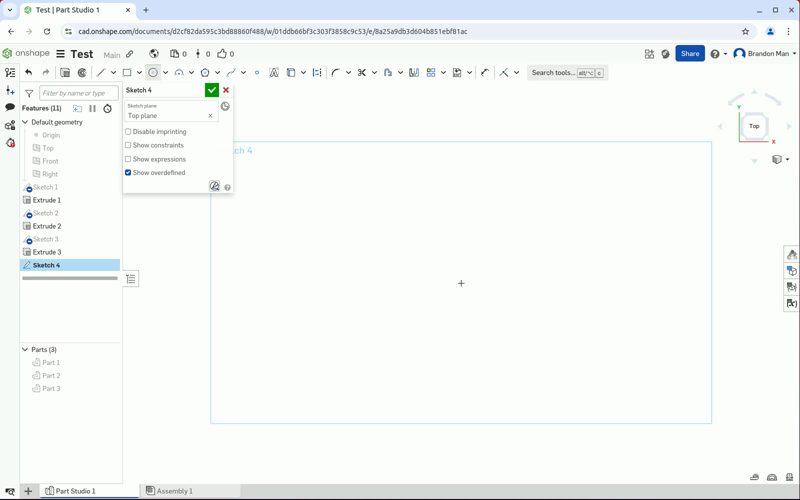
click(461, 282)
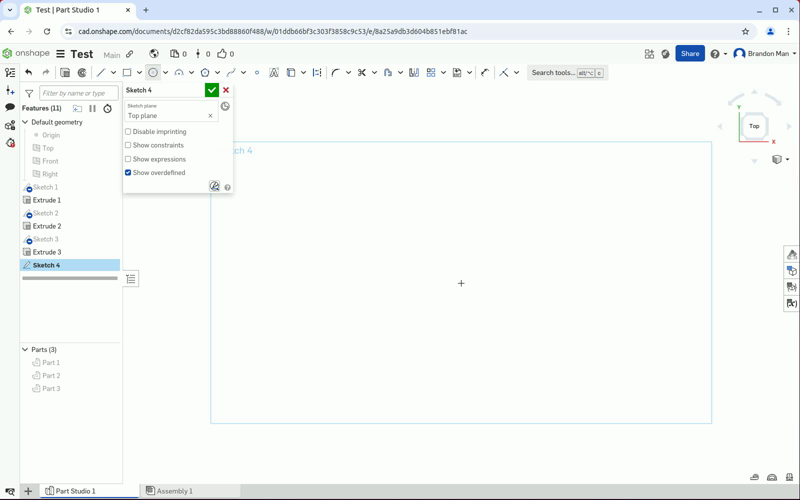
key_up(shift)
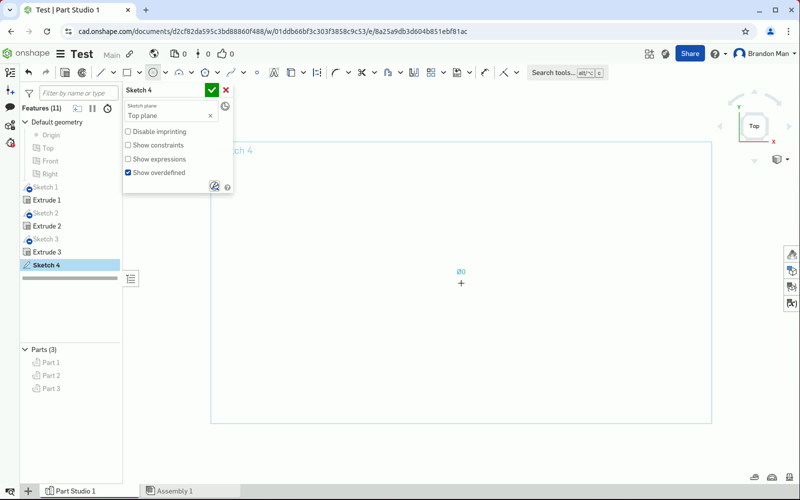
mouse_move(562, 282)
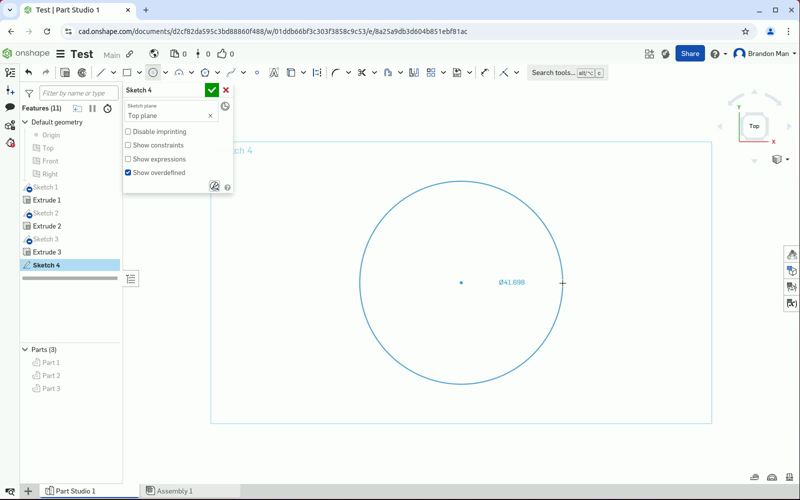
click(562, 282)
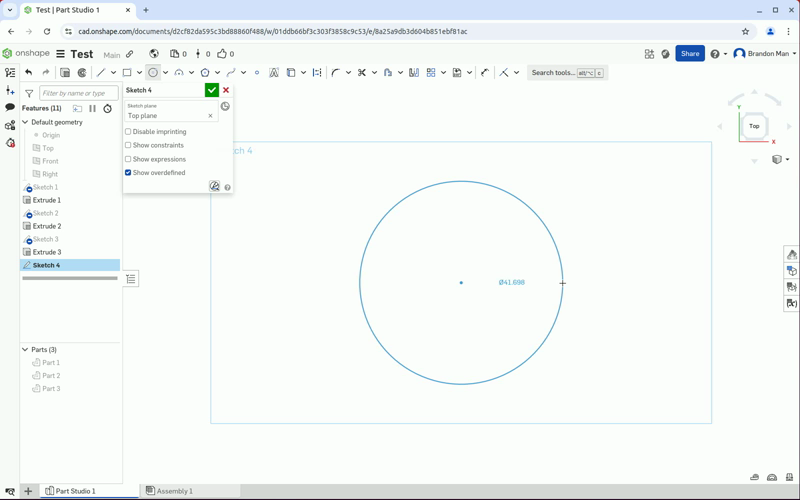
key(esc)
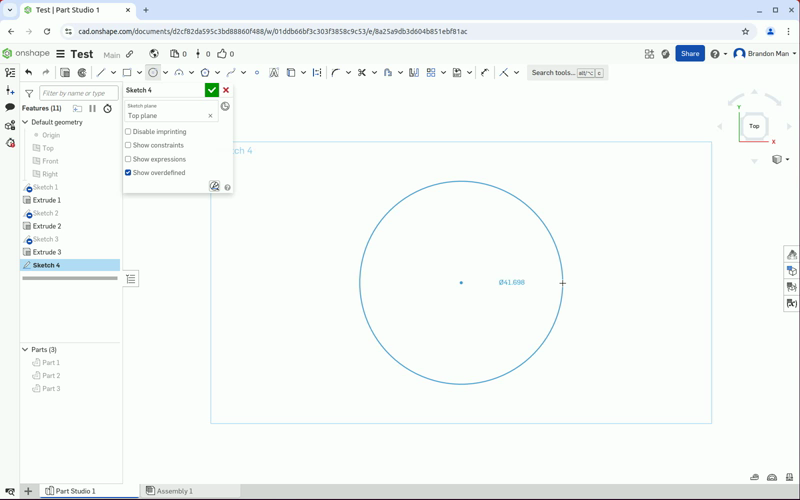
key(c)
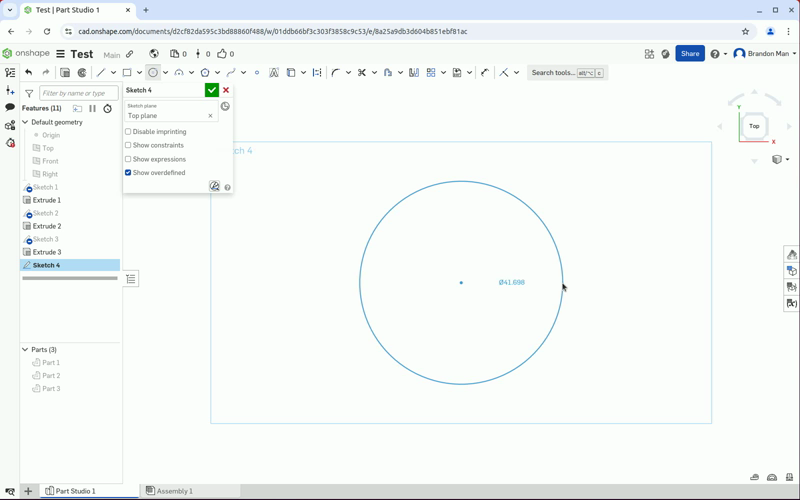
key_down(shift)
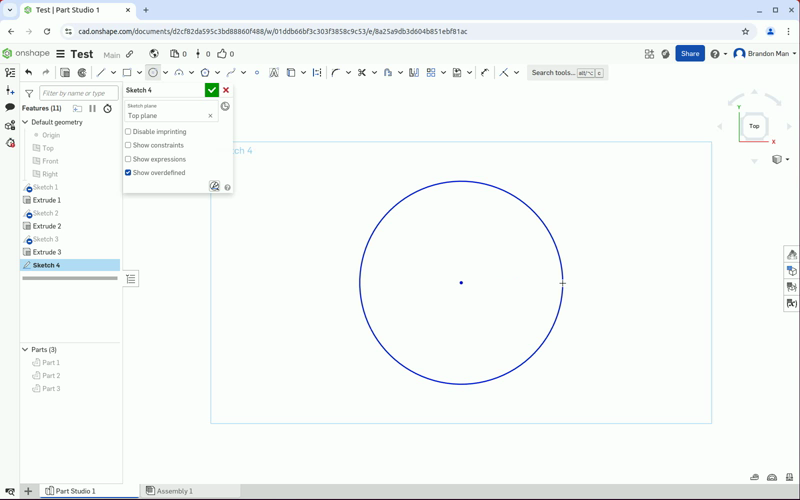
mouse_move(461, 282)
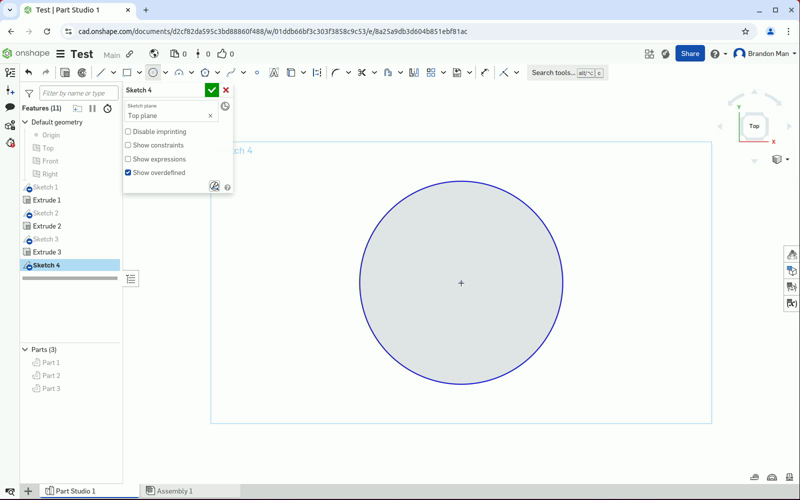
click(461, 282)
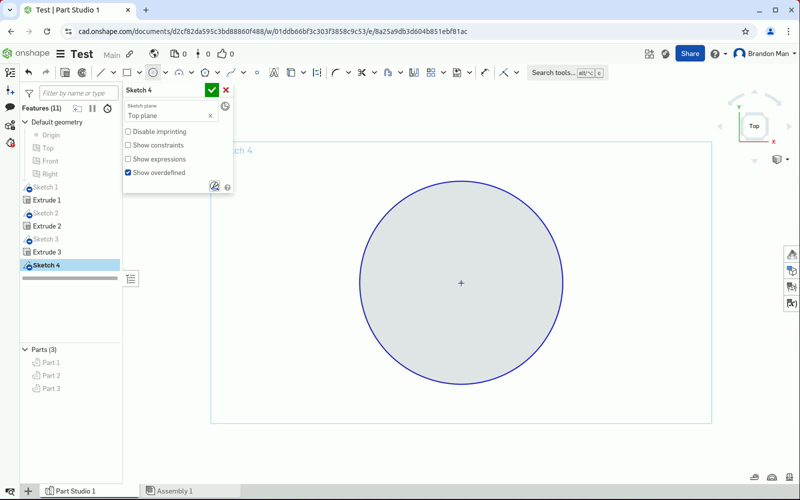
key_up(shift)
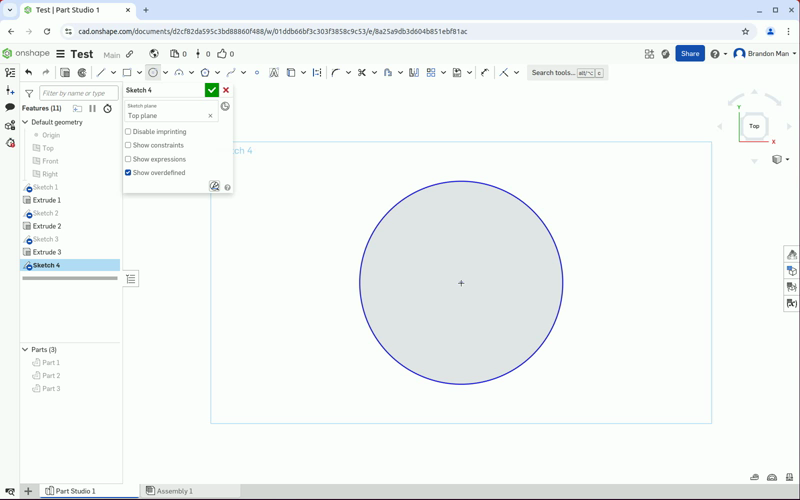
mouse_move(543, 282)
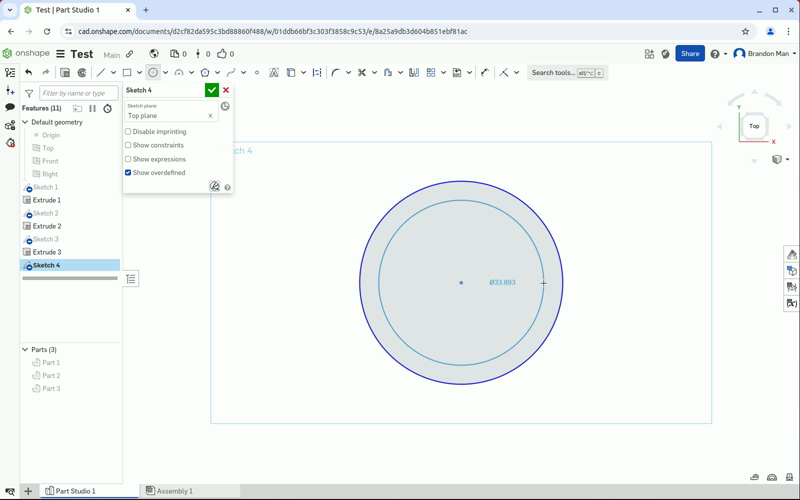
click(543, 282)
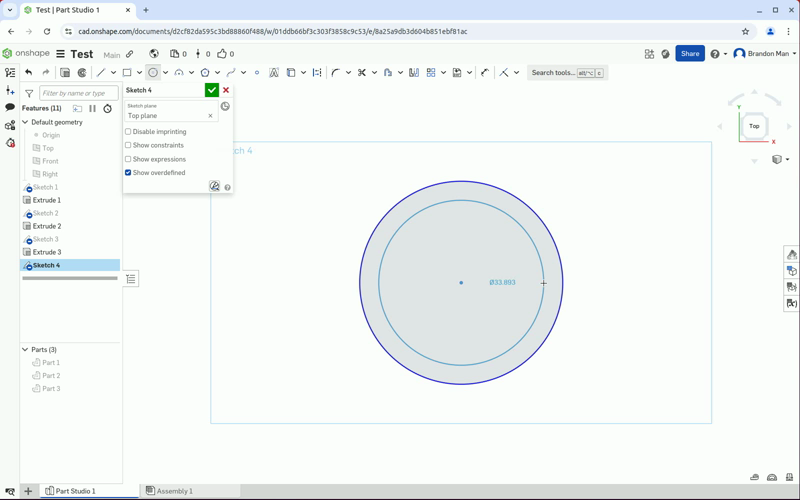
key(esc)
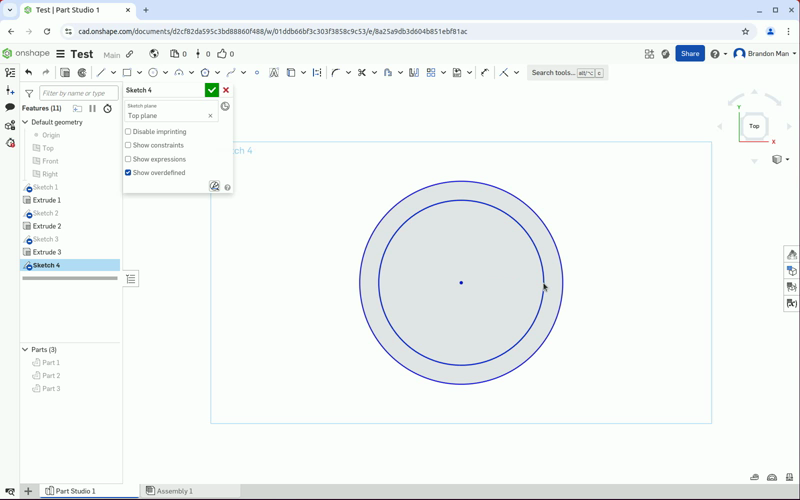
mouse_move(418, 362)
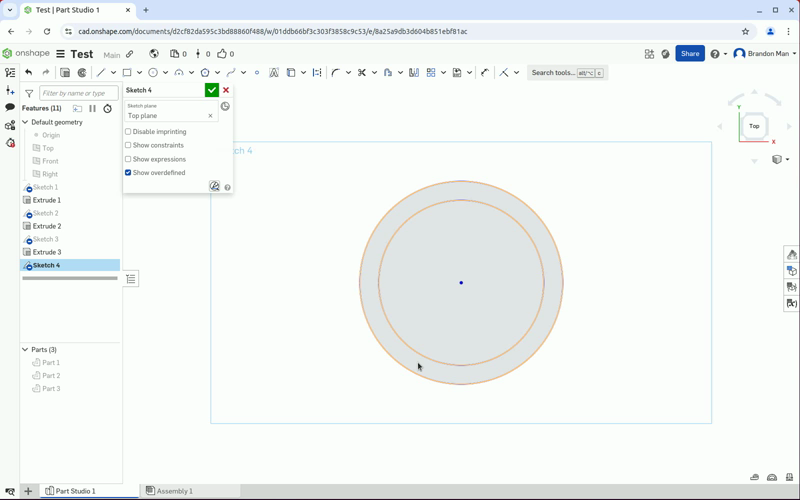
click(418, 362)
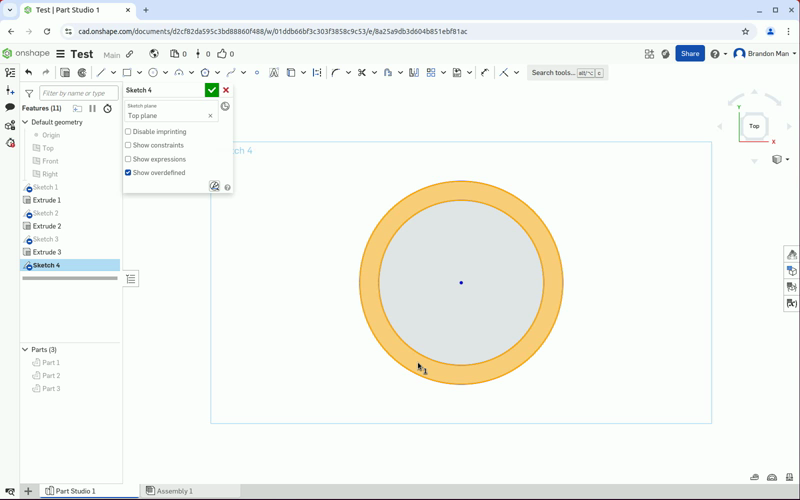
mouse_move(73, 352)
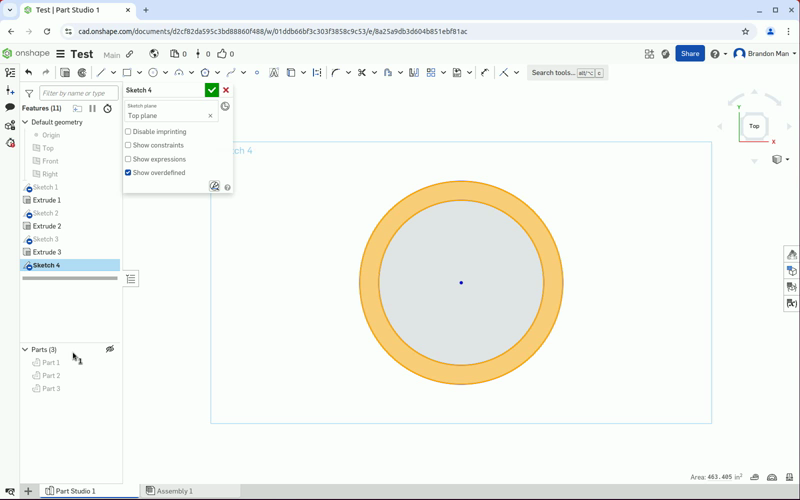
key(shift+y)
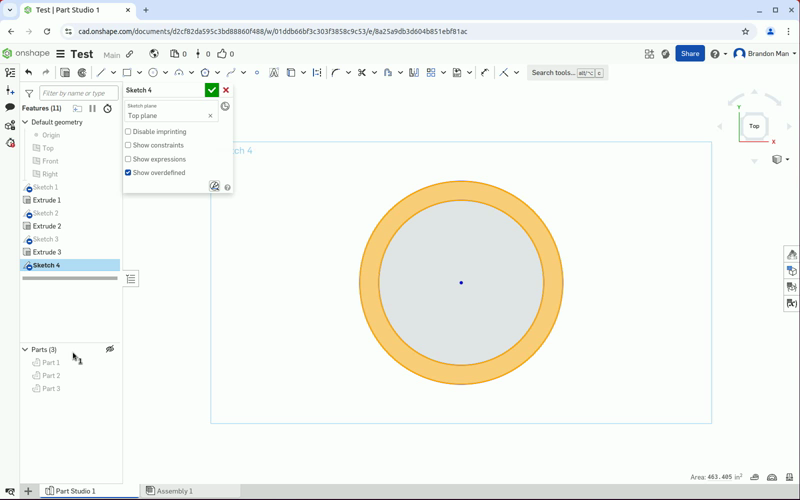
key(shift+e)
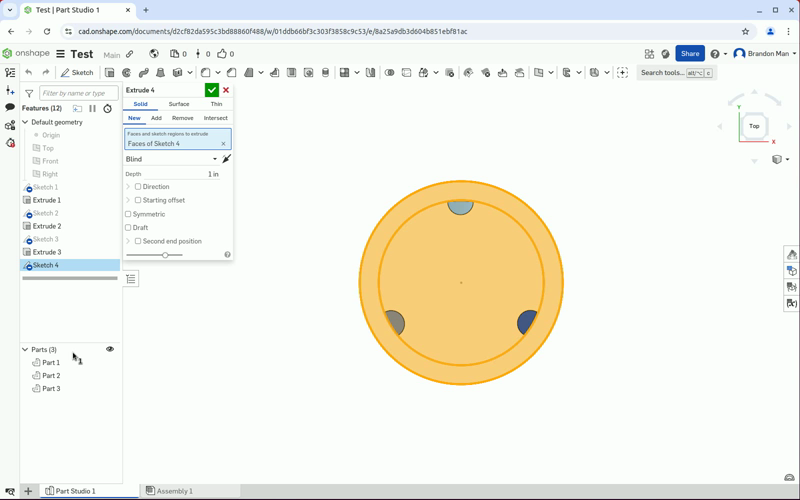
mouse_move(143, 106)
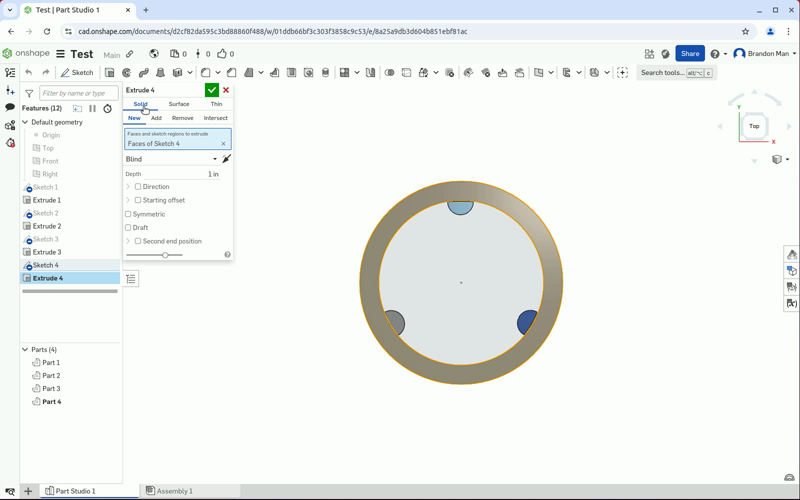
click(143, 106)
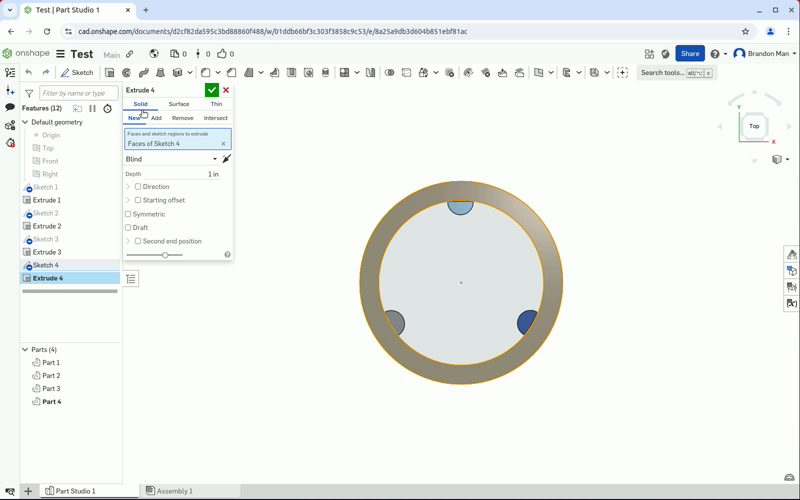
mouse_move(137, 120)
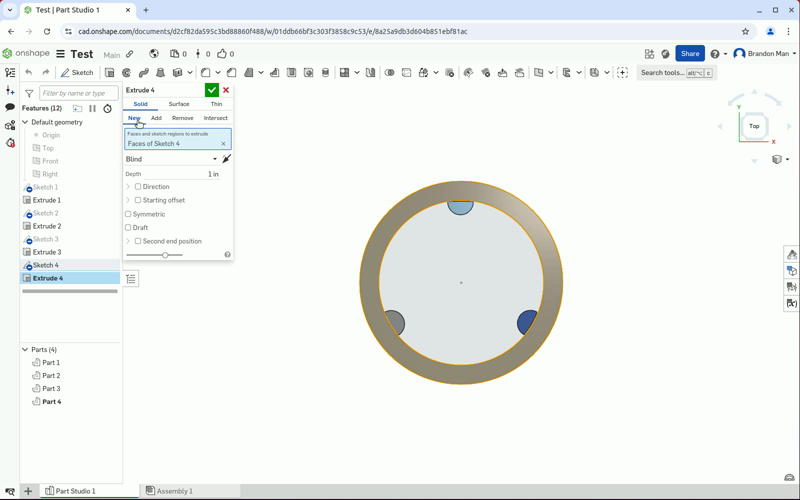
click(137, 120)
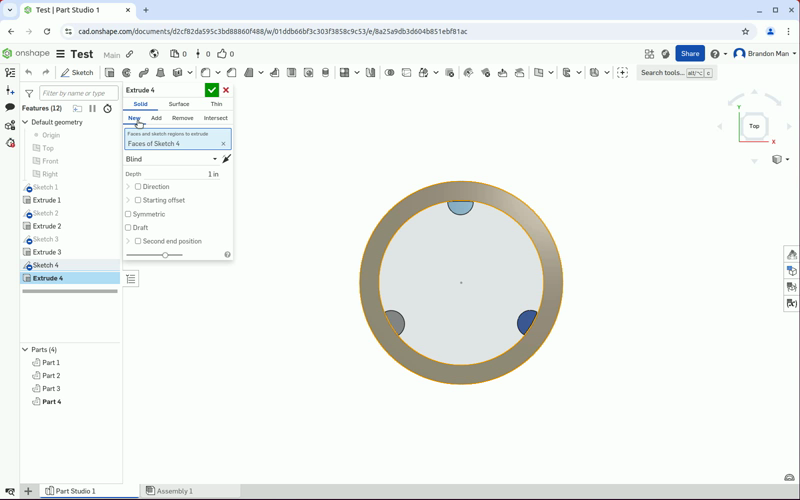
key(tab, 4)
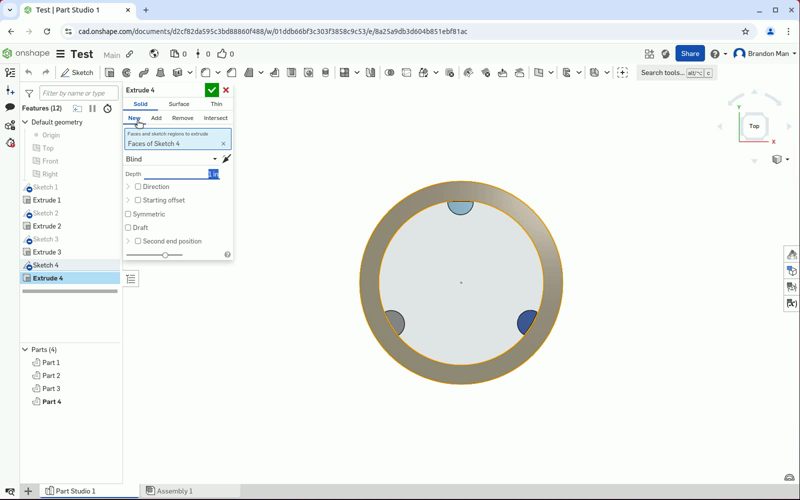
text(1.444)
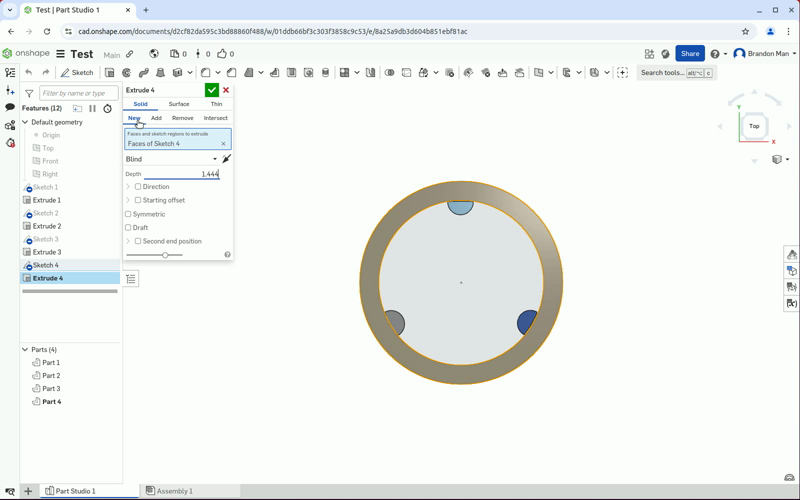
key(enter)
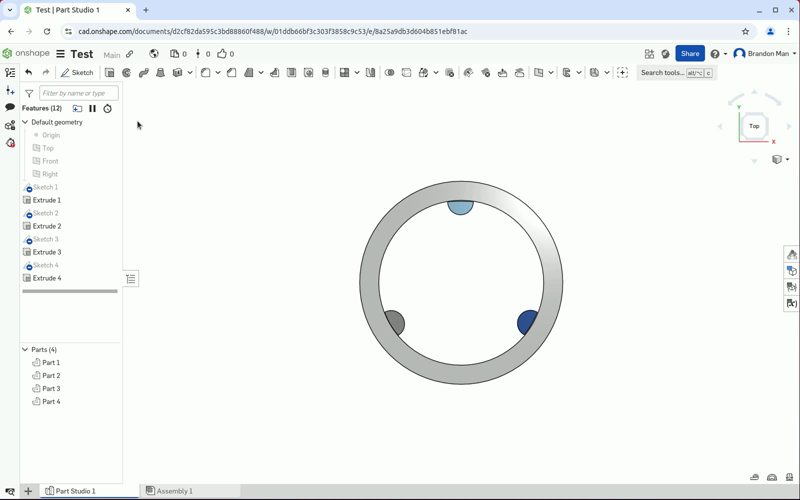
key(shift+h)
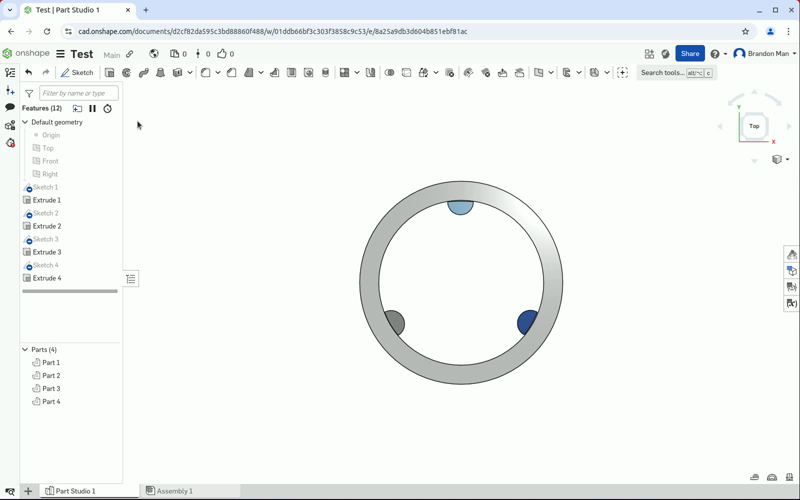
key(shift+h)
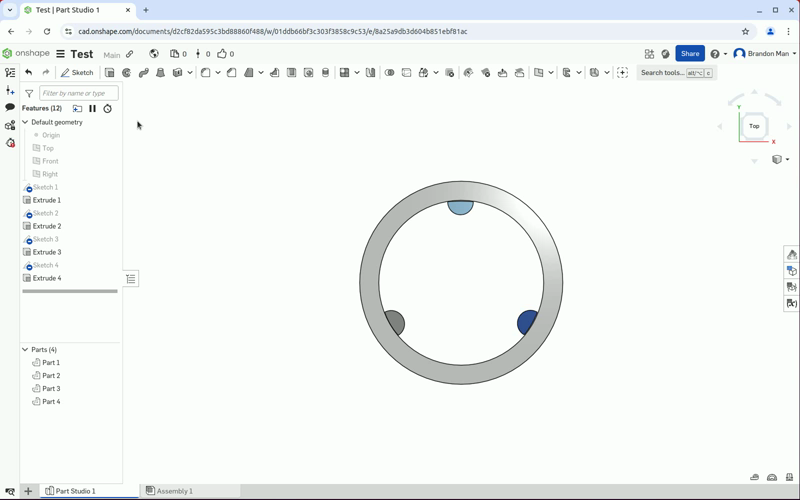
mouse_move(73, 189)
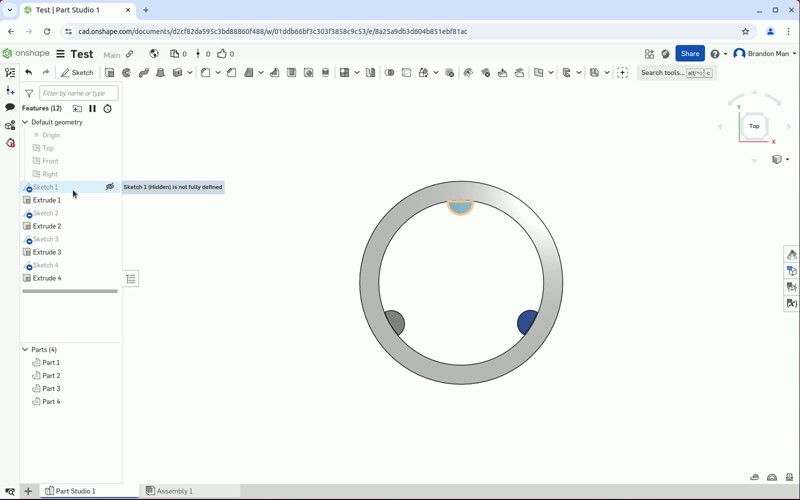
click(73, 189)
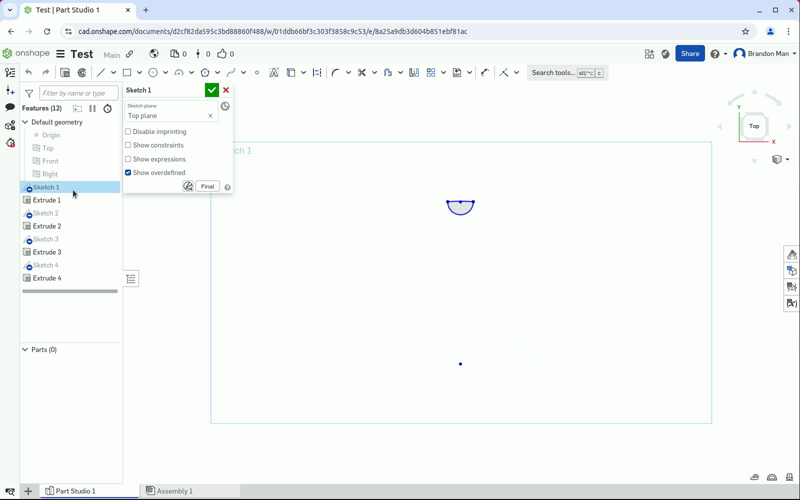
mouse_move(229, 92)
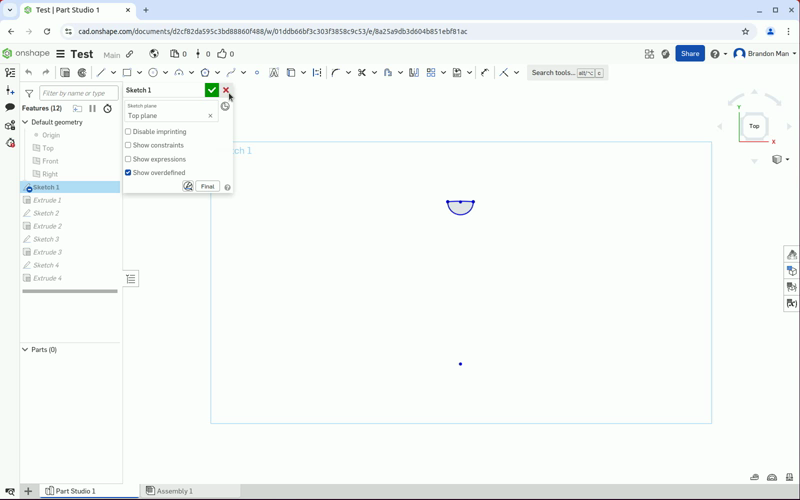
click(229, 92)
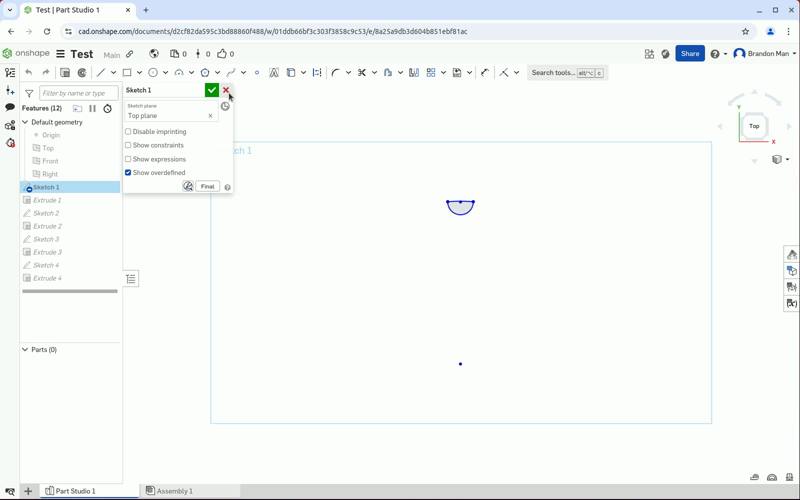
key(shift+s)
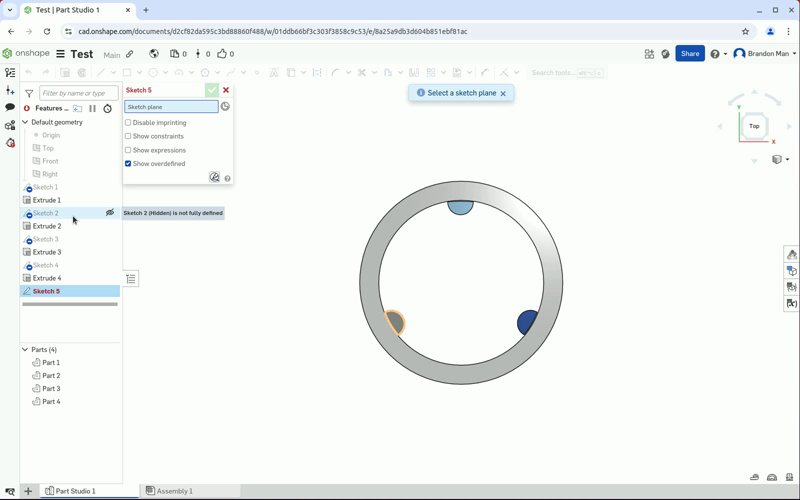
scroll(3)
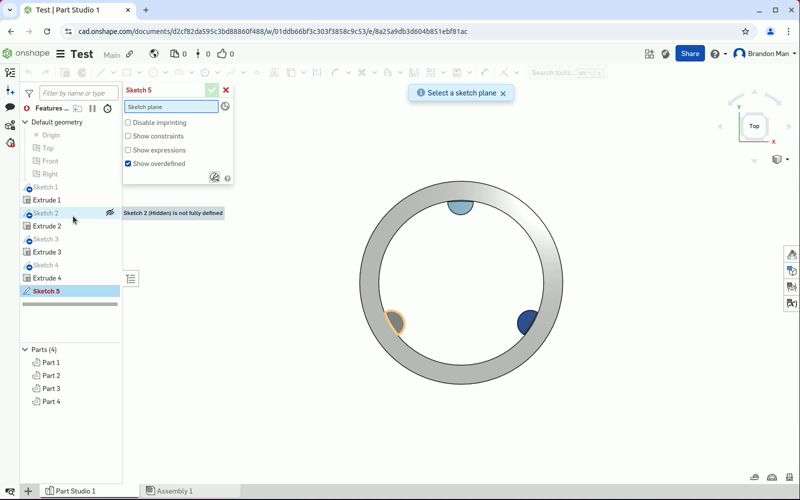
mouse_move(73, 150)
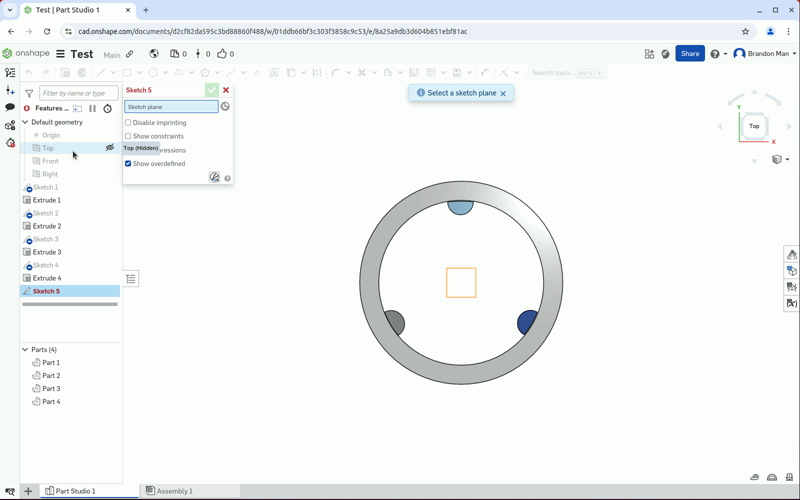
click(73, 150)
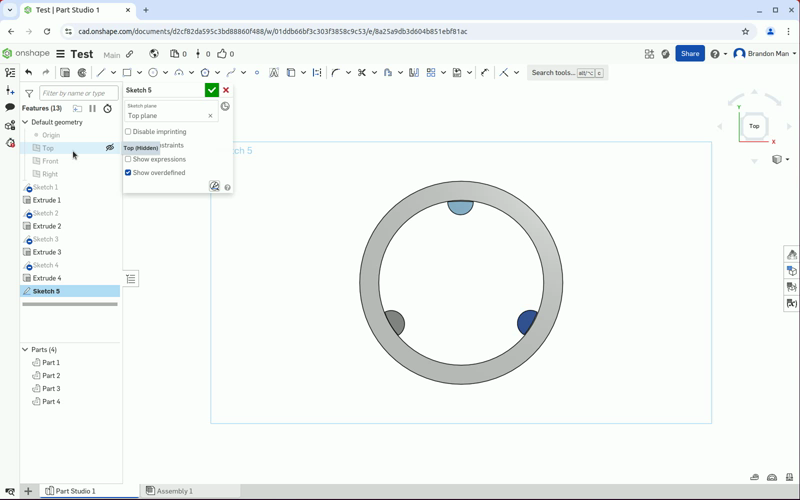
mouse_move(73, 352)
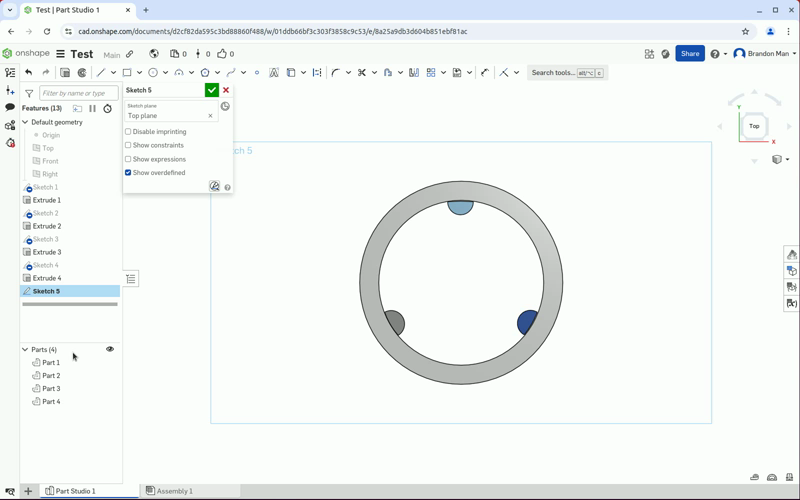
key(y)
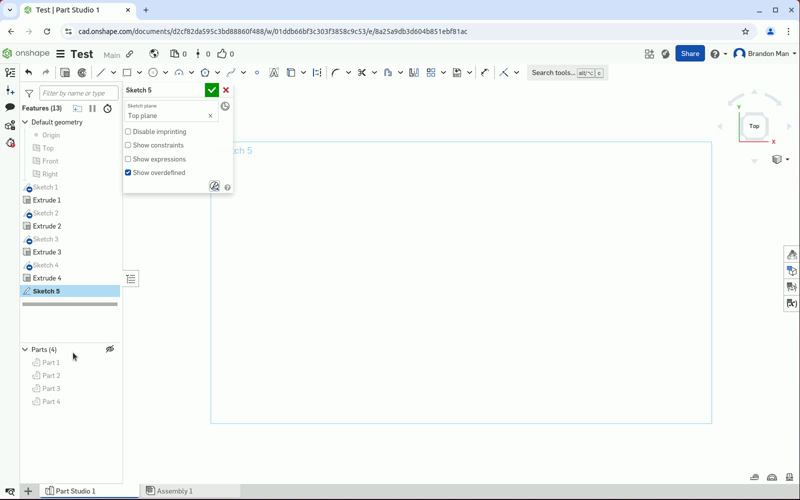
key(a)
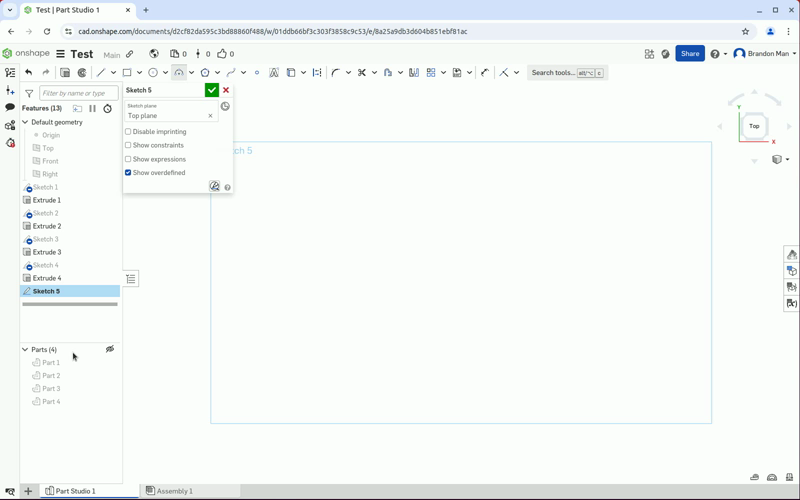
key_down(shift)
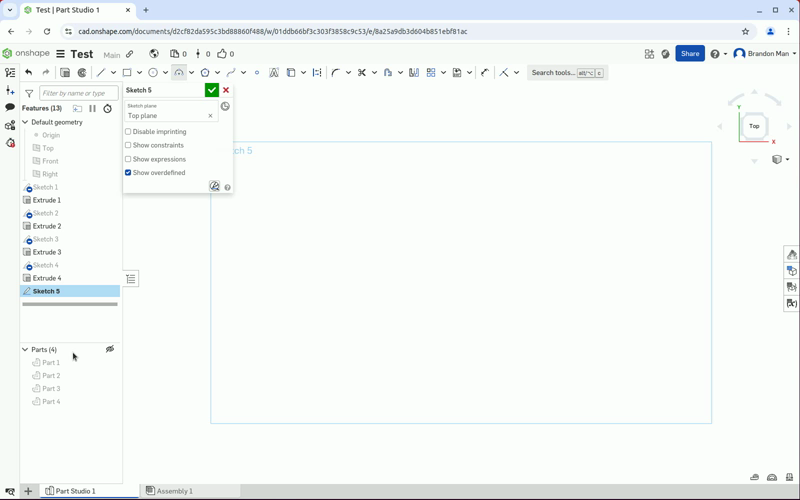
mouse_move(447, 183)
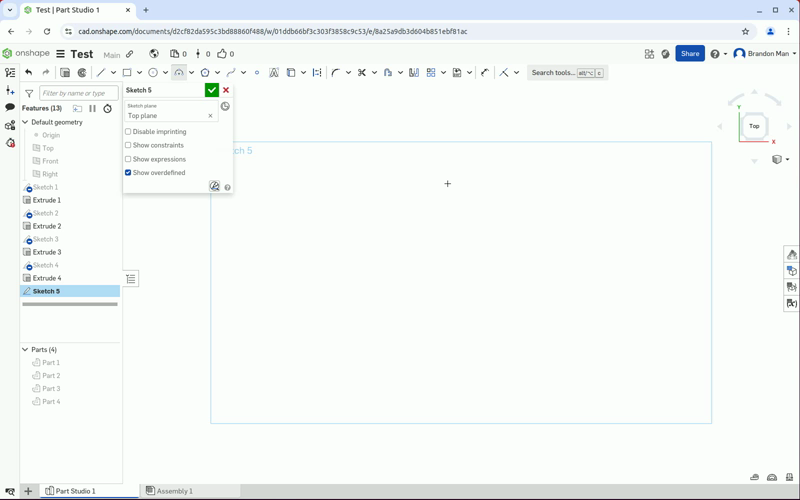
click(447, 183)
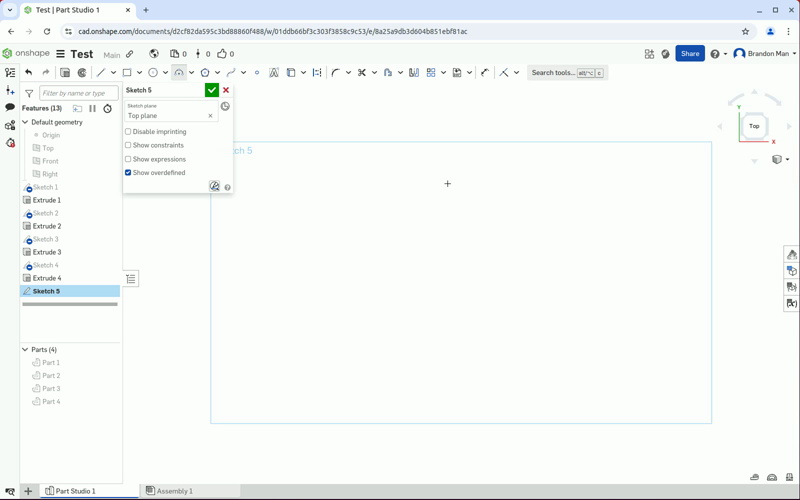
key_up(shift)
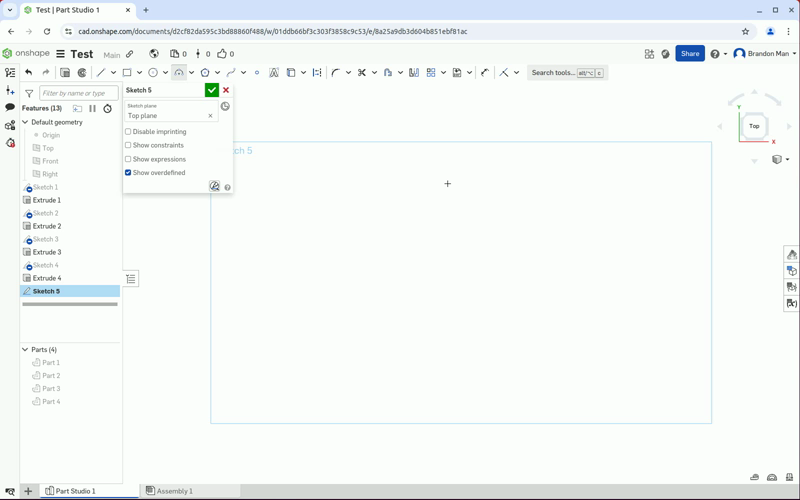
key_down(shift)
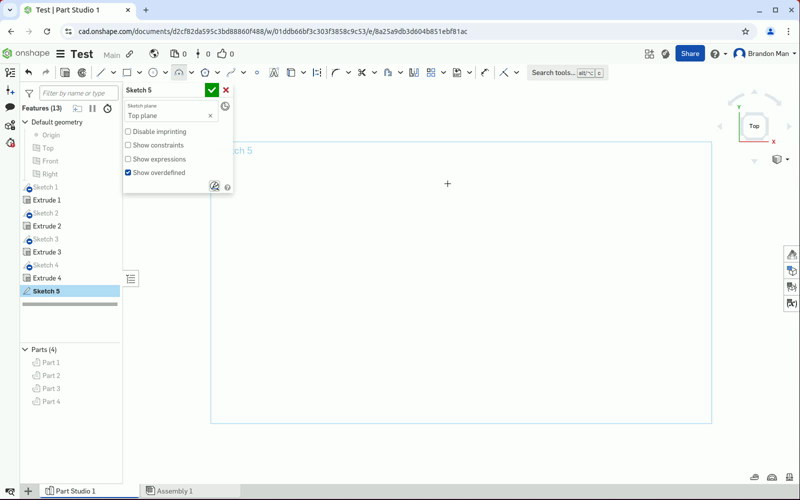
mouse_move(473, 183)
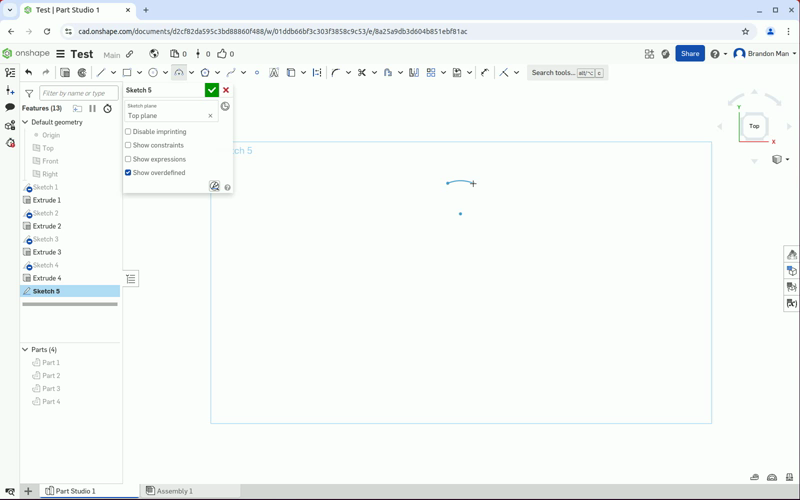
click(473, 183)
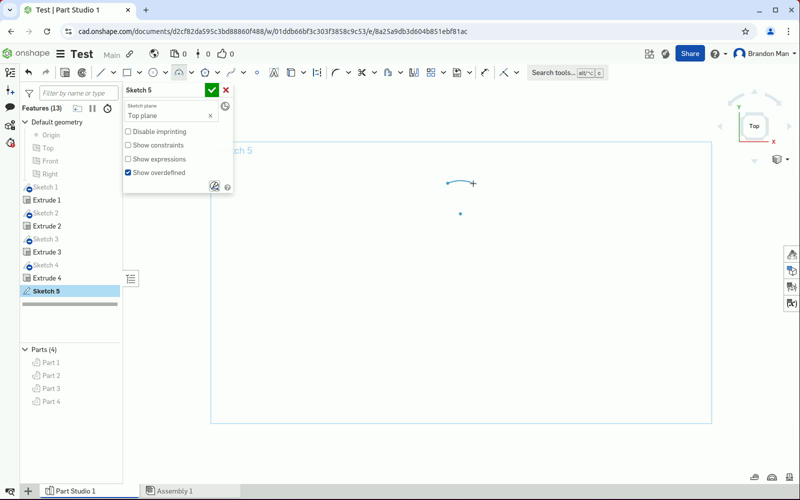
mouse_move(460, 182)
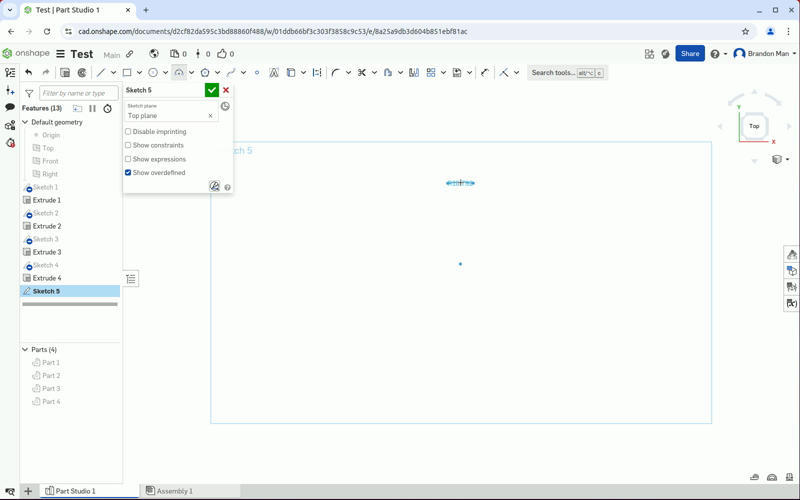
click(460, 182)
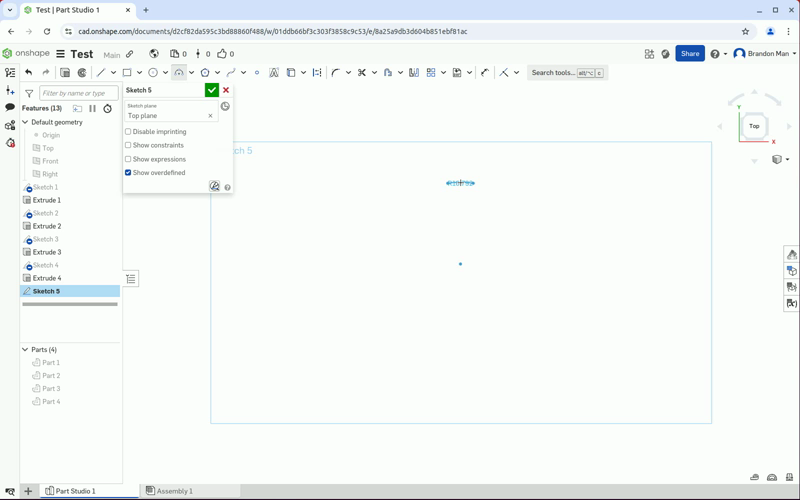
key_up(shift)
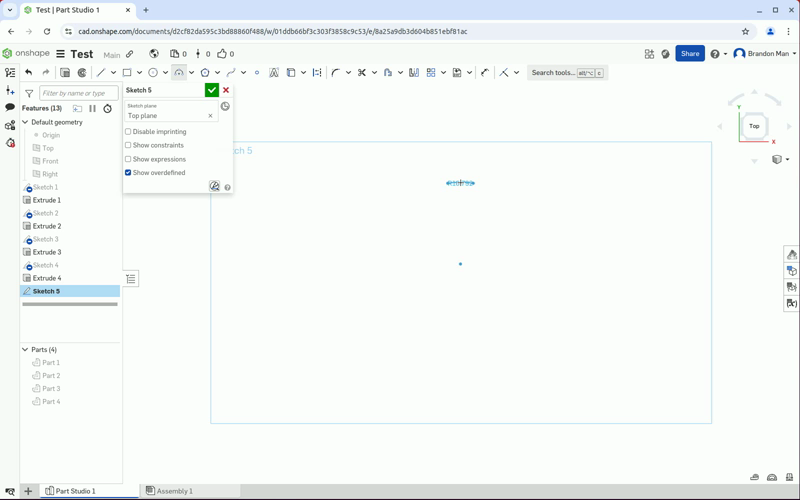
mouse_move(473, 183)
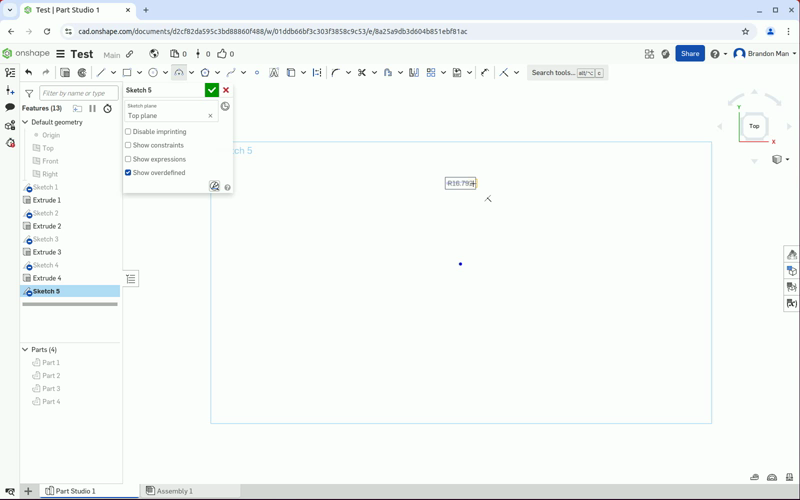
click(473, 183)
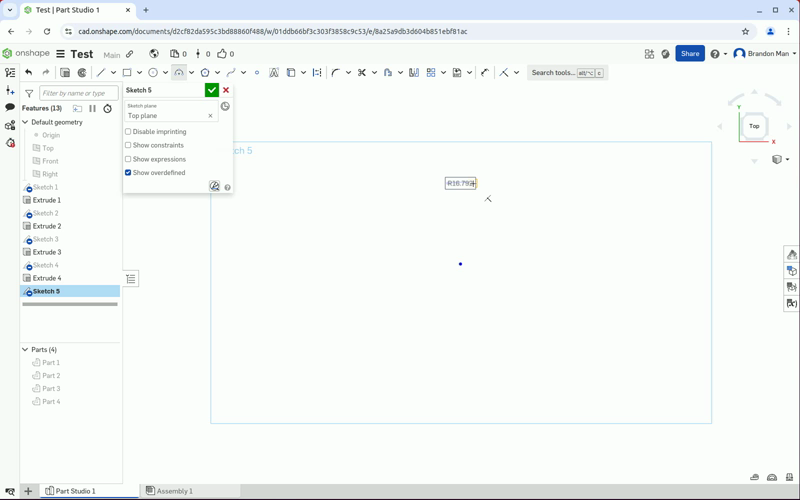
mouse_move(447, 183)
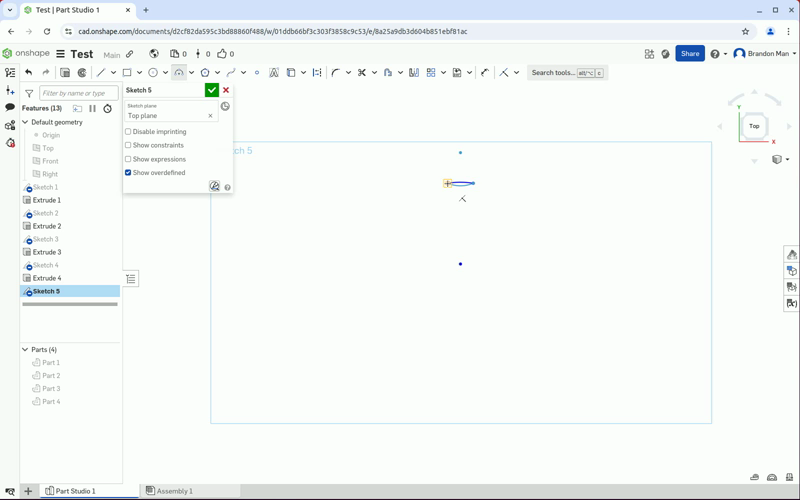
click(447, 183)
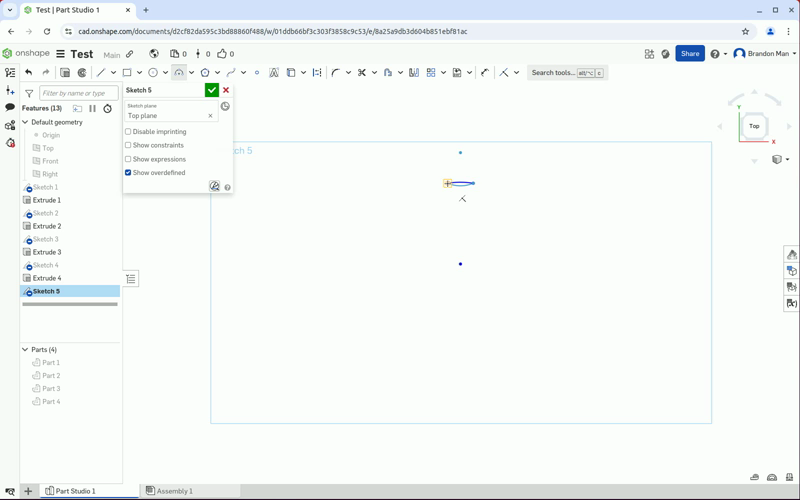
key_down(shift)
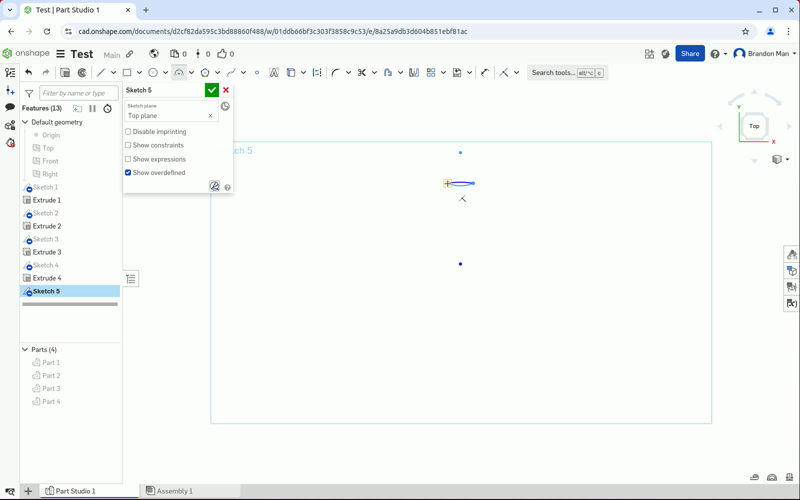
mouse_move(460, 170)
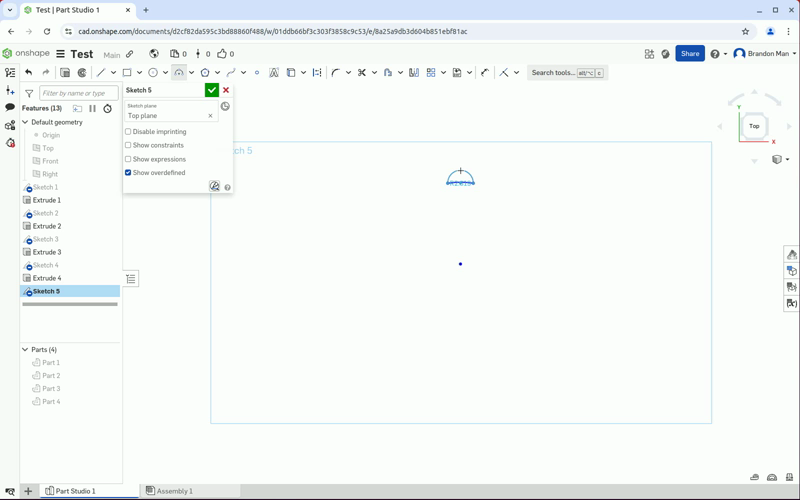
click(460, 170)
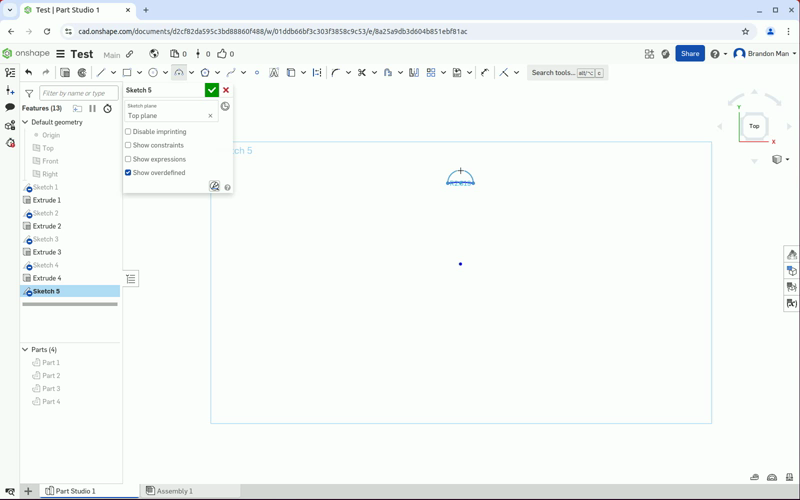
key_up(shift)
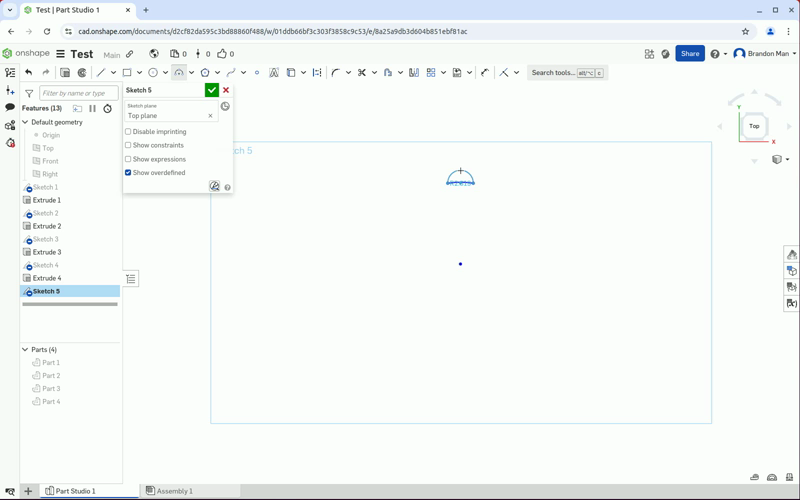
key(esc)
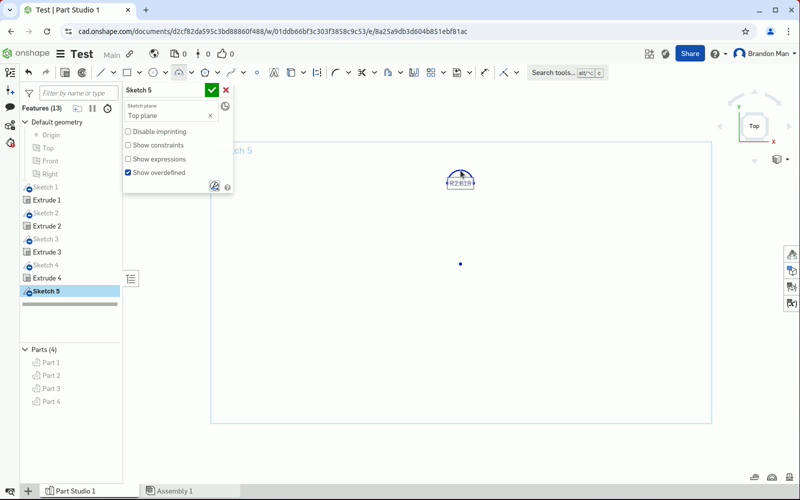
mouse_move(466, 174)
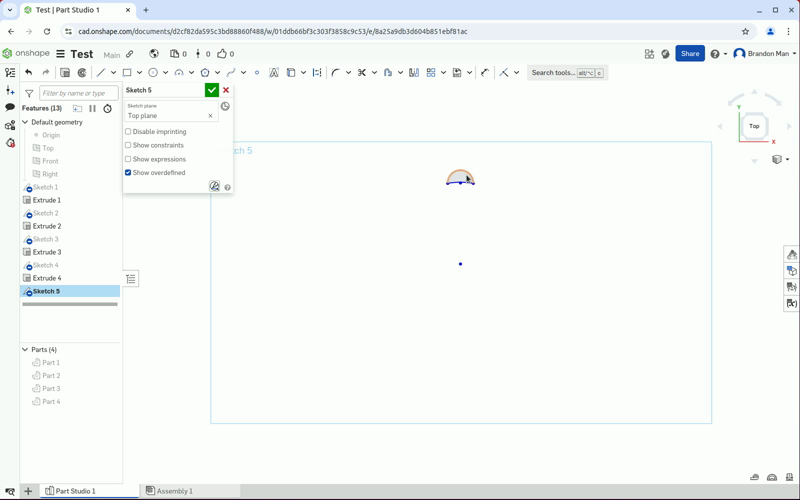
scroll(6)
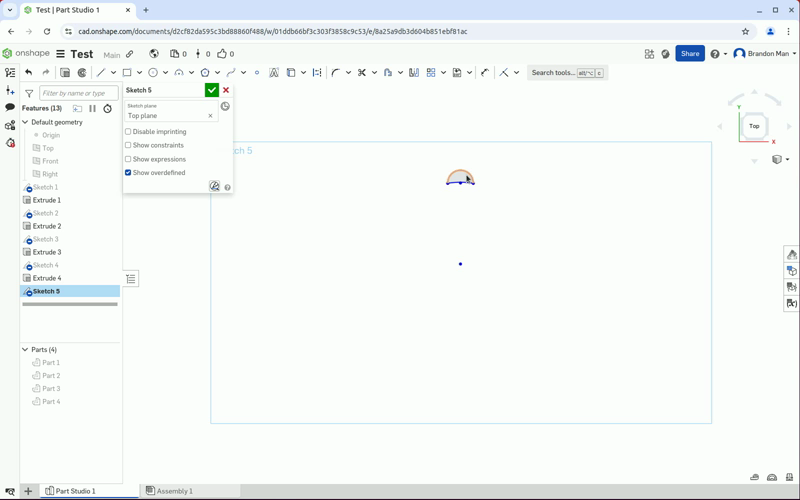
scroll(6)
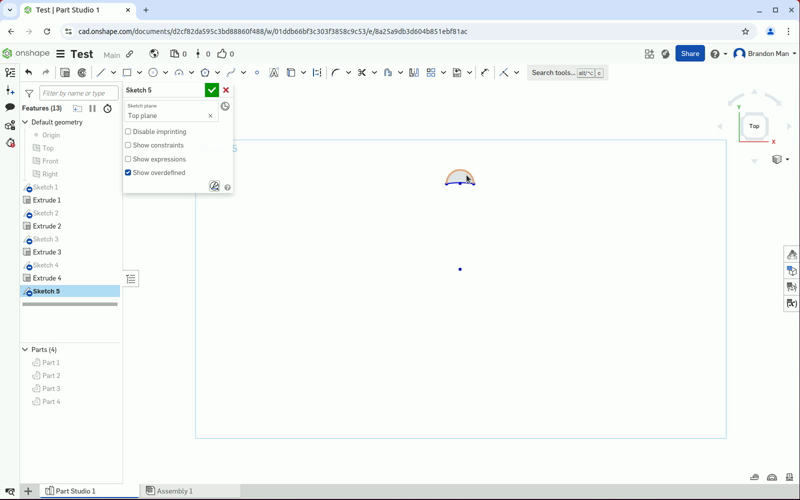
scroll(6)
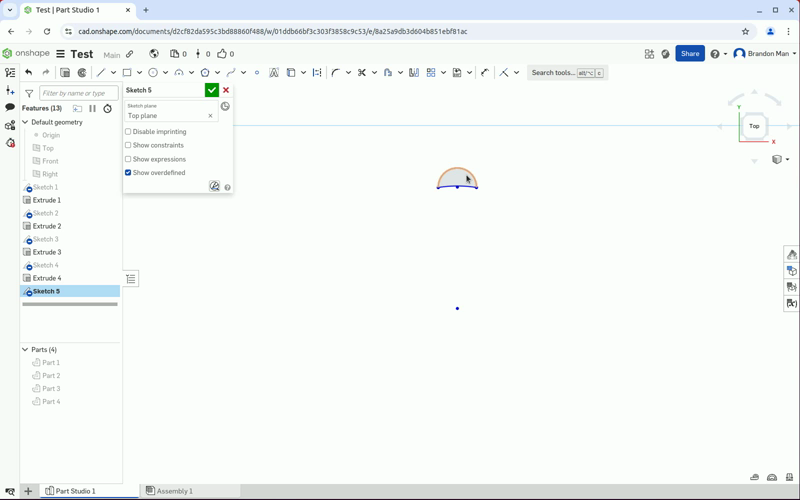
scroll(6)
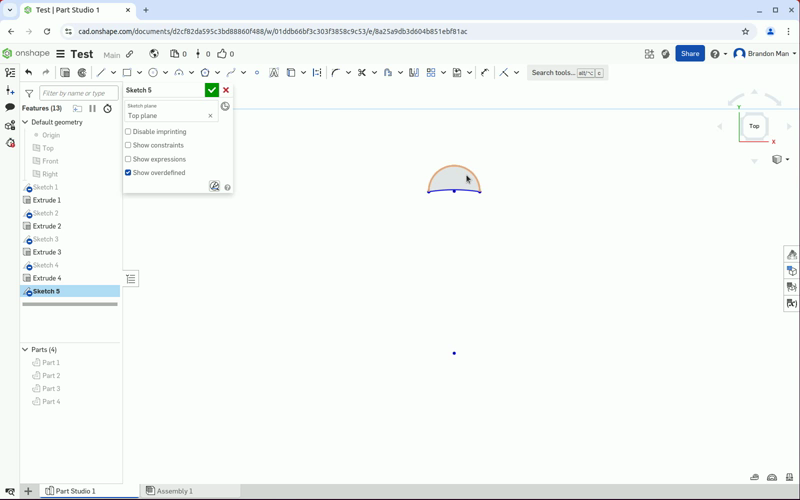
scroll(6)
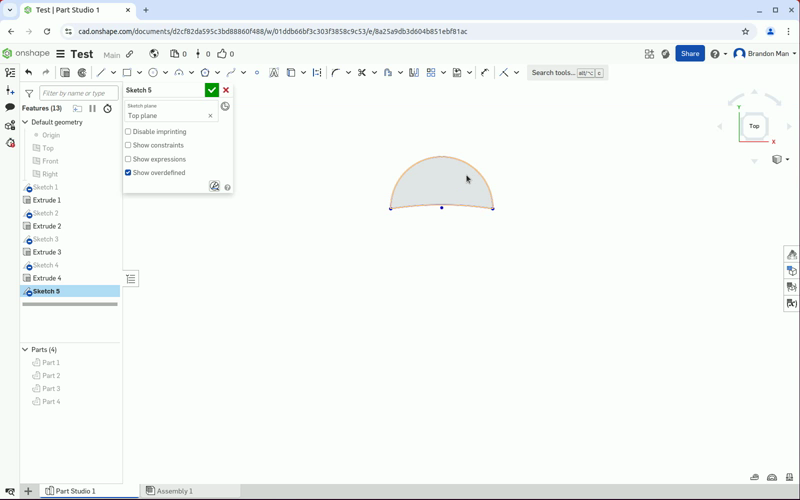
scroll(6)
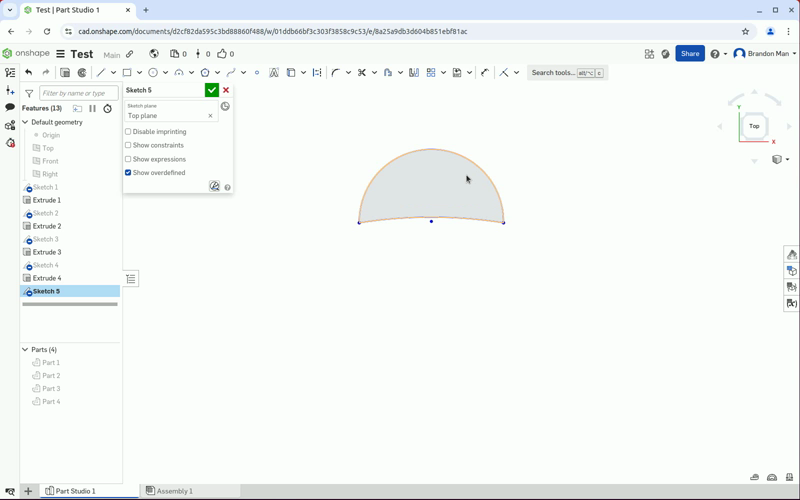
scroll(6)
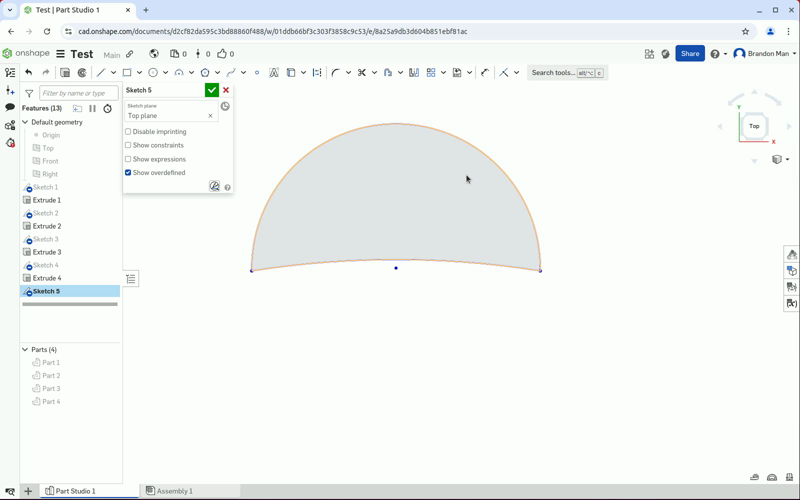
click(466, 174)
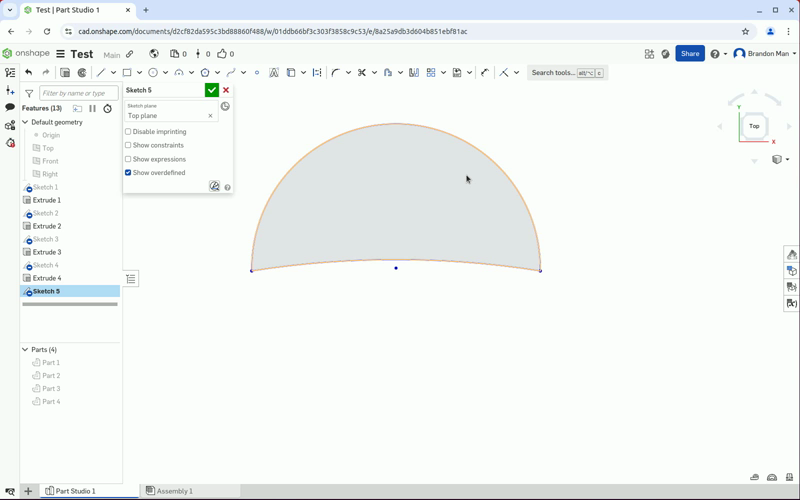
scroll(-6)
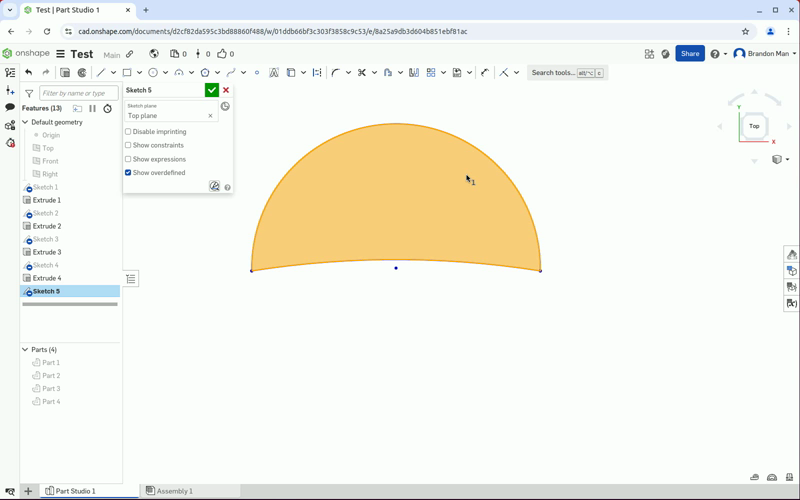
scroll(-6)
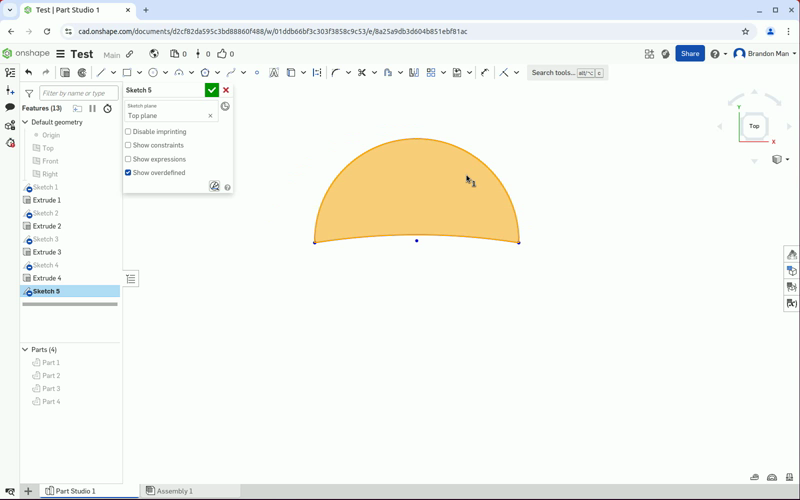
scroll(-6)
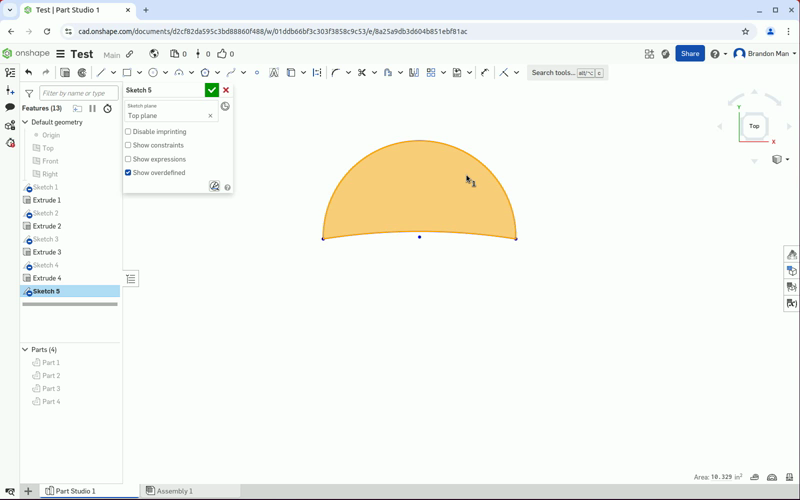
scroll(-6)
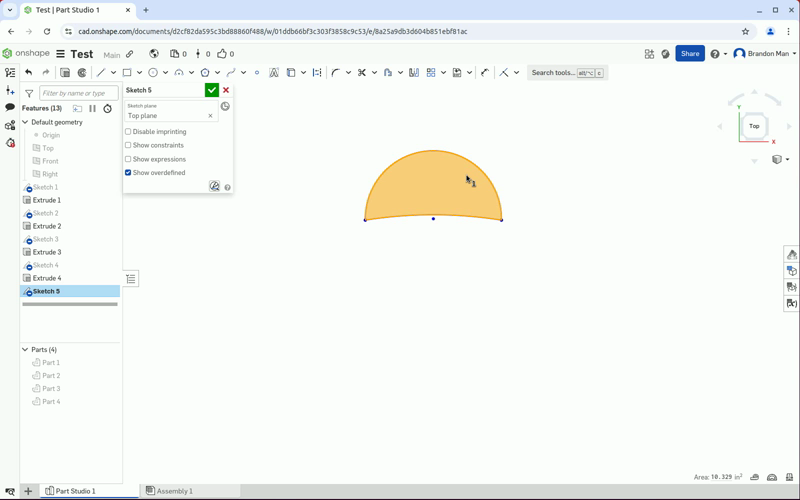
scroll(-6)
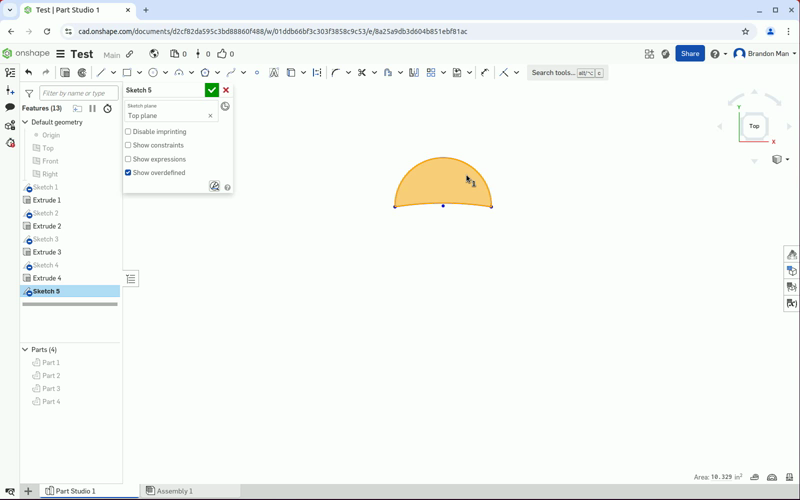
scroll(-6)
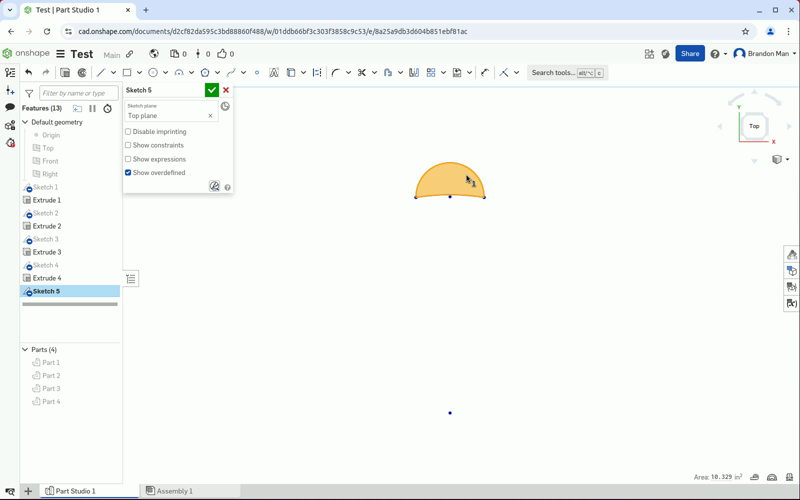
scroll(-6)
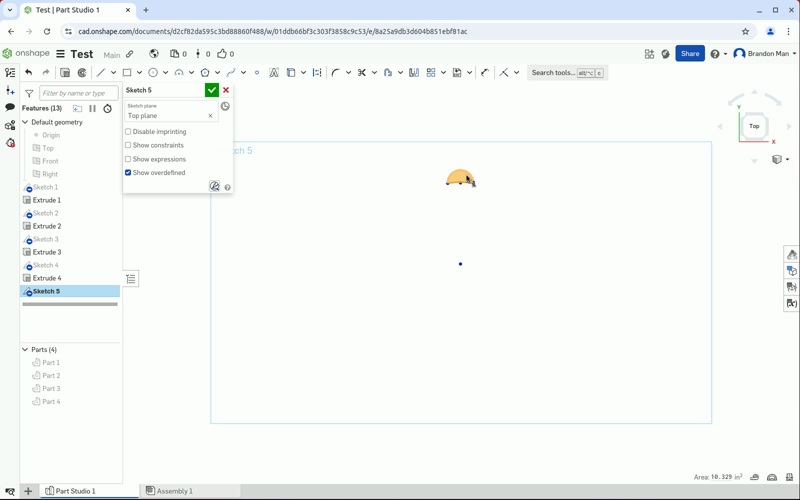
mouse_move(73, 352)
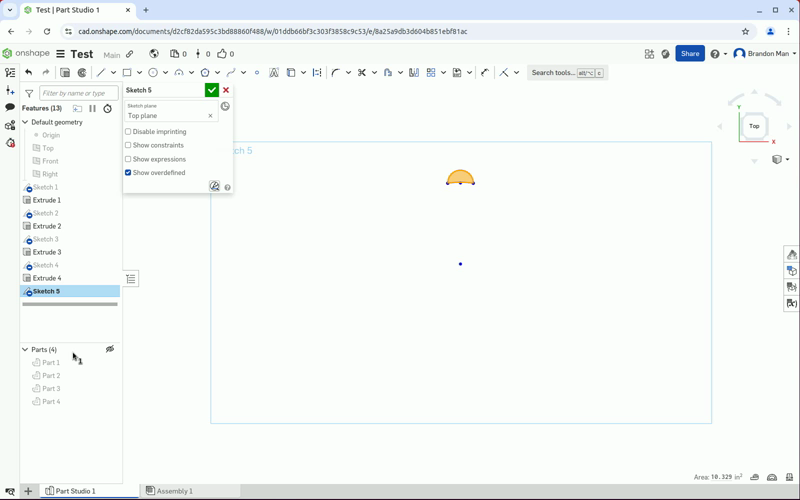
key(shift+y)
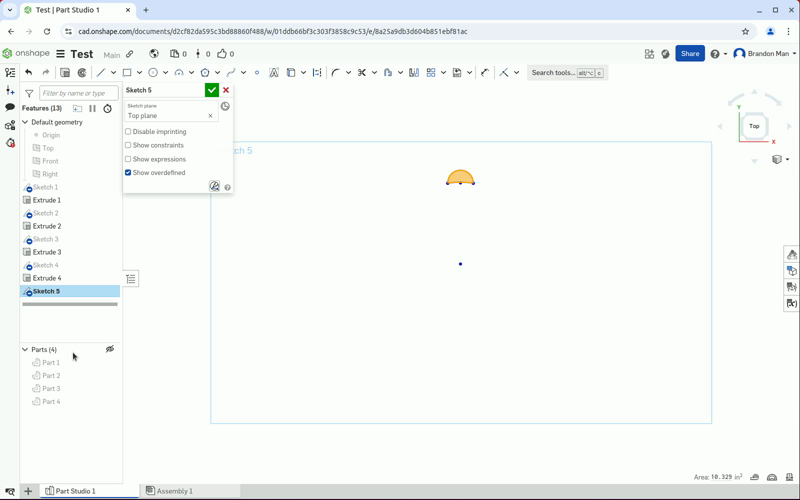
key(shift+e)
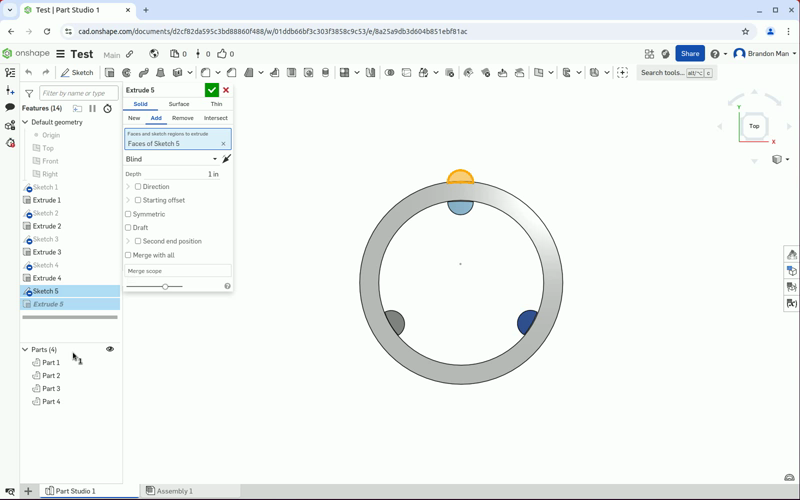
mouse_move(143, 106)
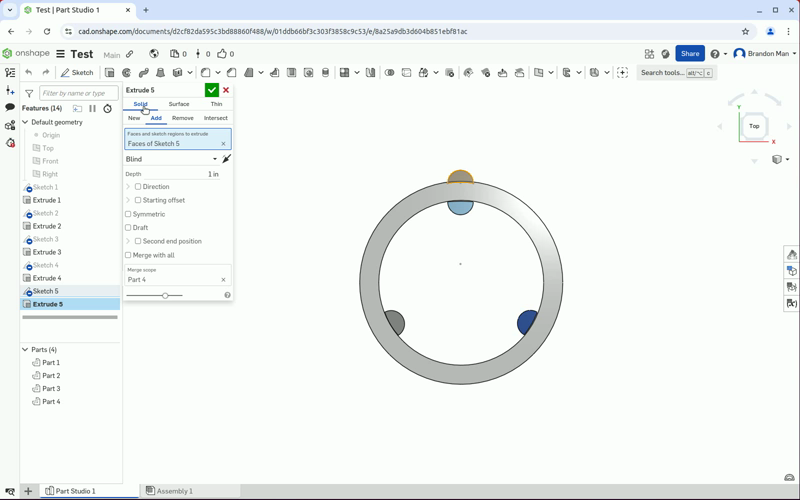
click(143, 106)
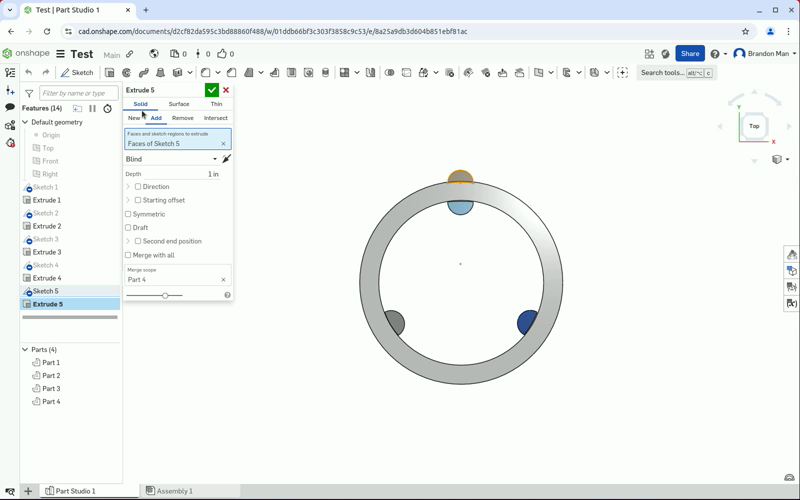
mouse_move(137, 120)
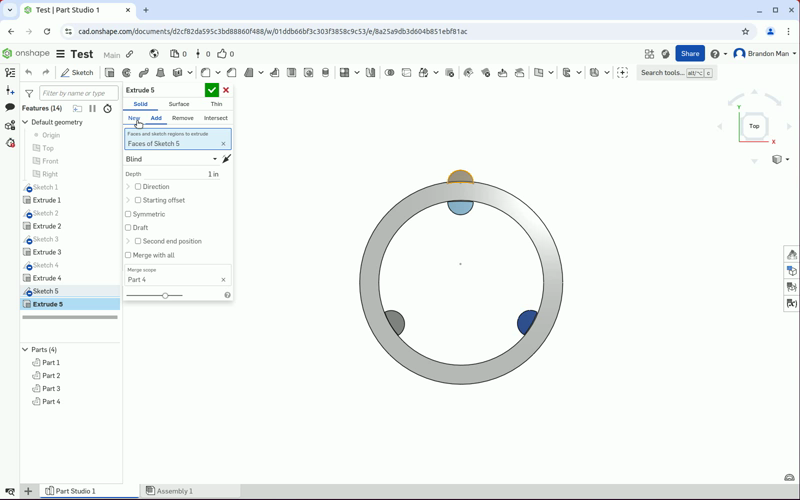
click(137, 120)
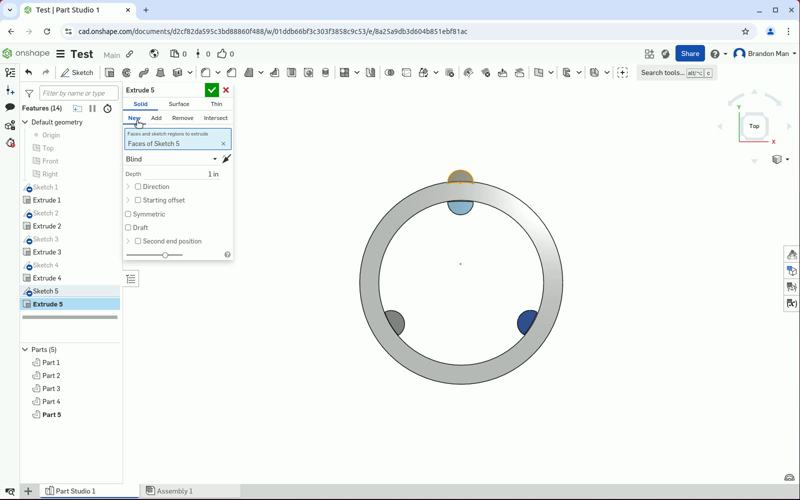
key(tab, 4)
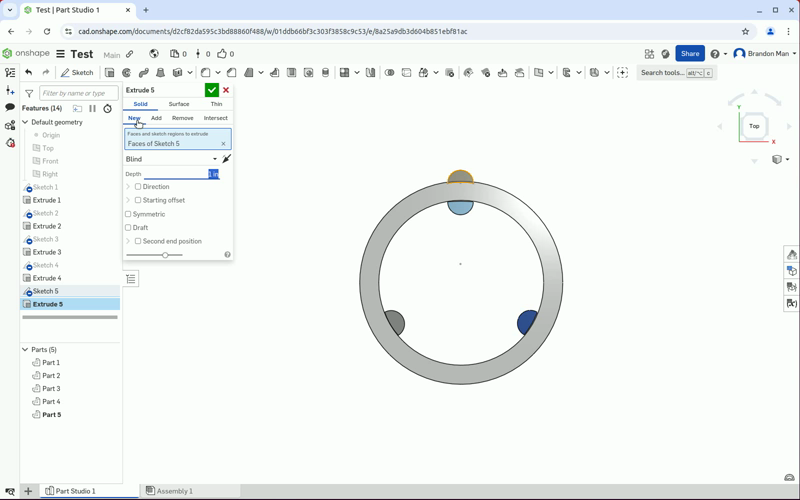
text(1.444)
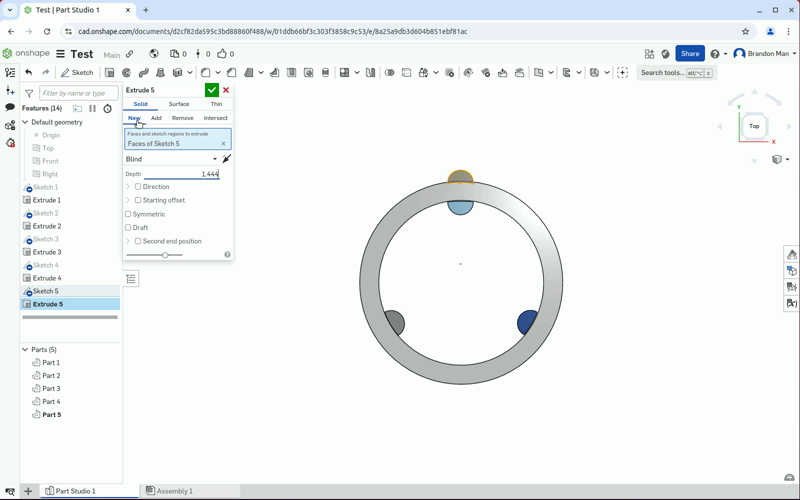
key(enter)
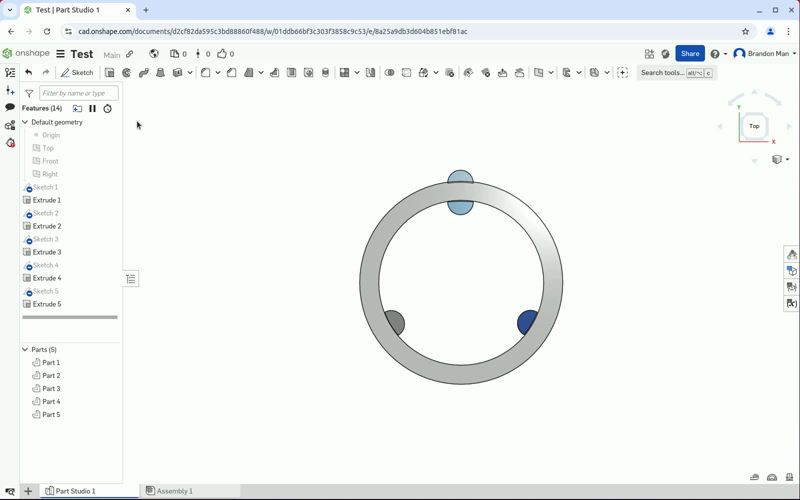
key(shift+h)
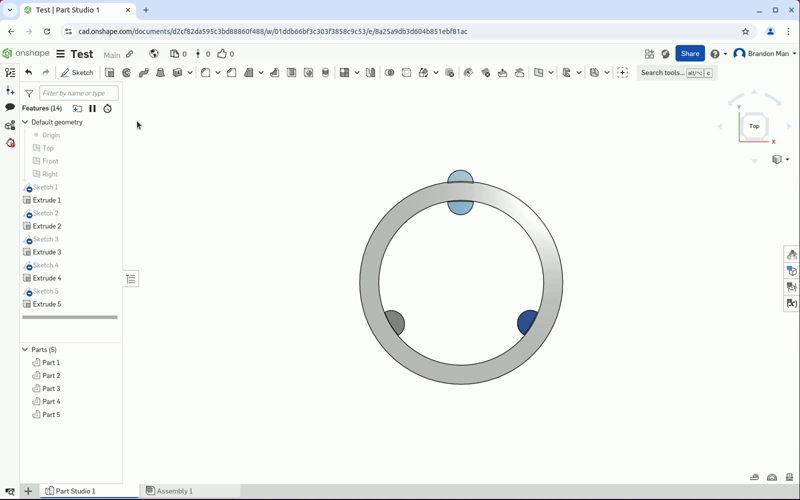
key(shift+h)
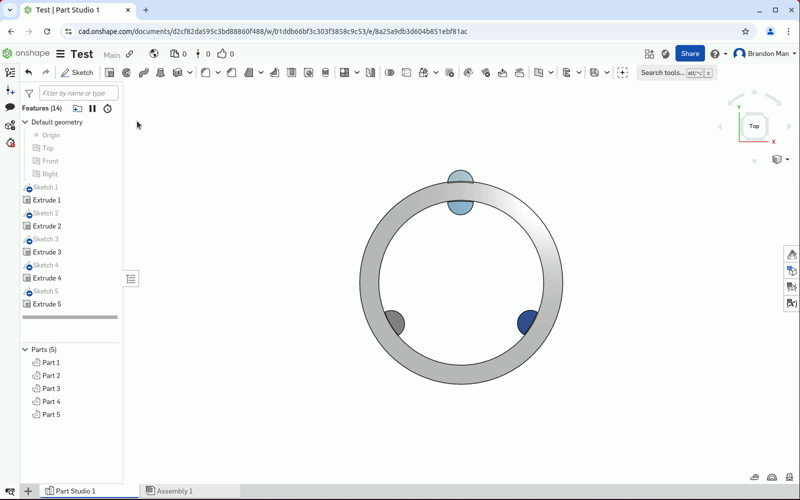
mouse_move(73, 189)
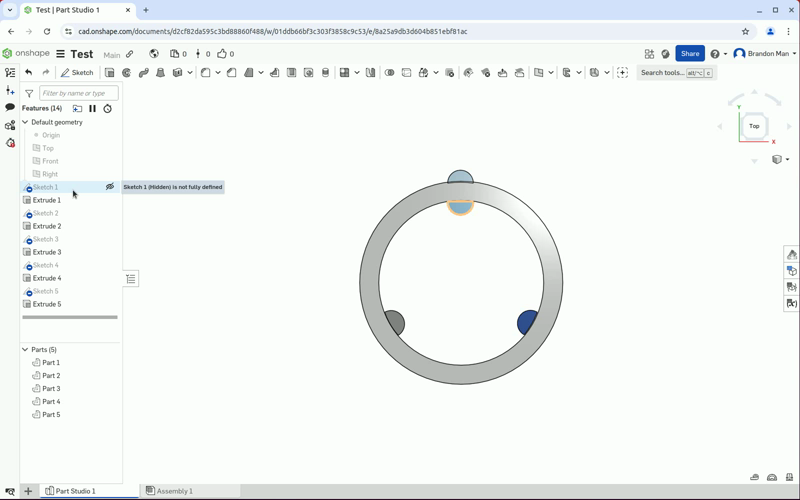
click(73, 189)
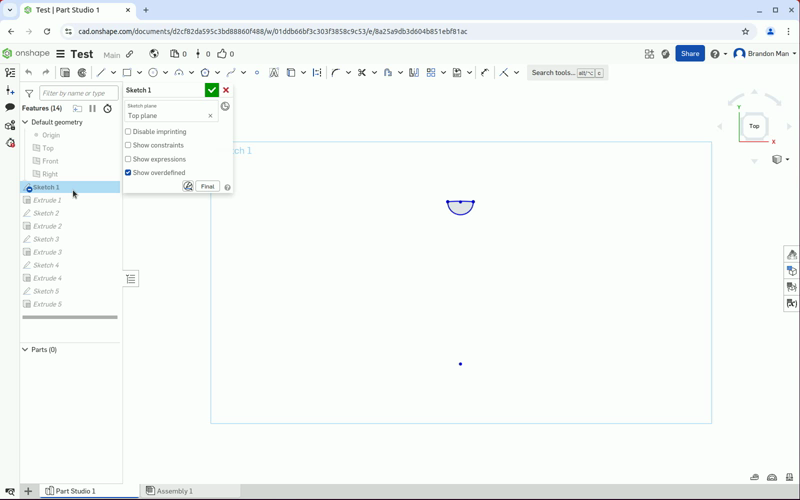
mouse_move(229, 92)
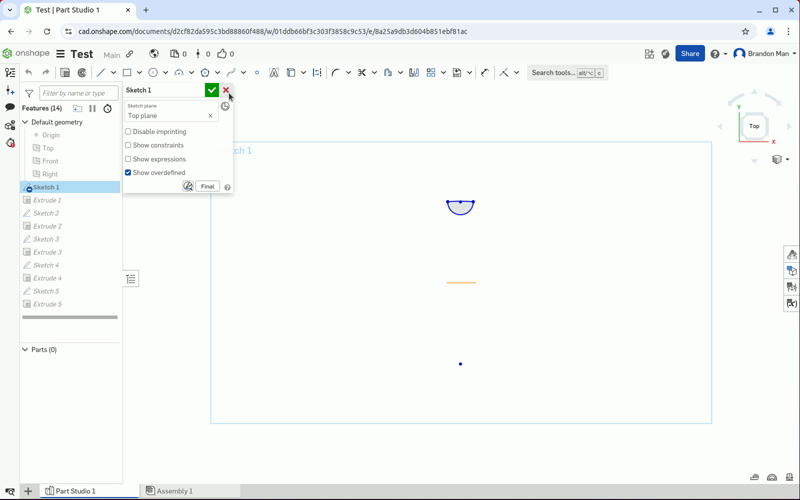
click(229, 92)
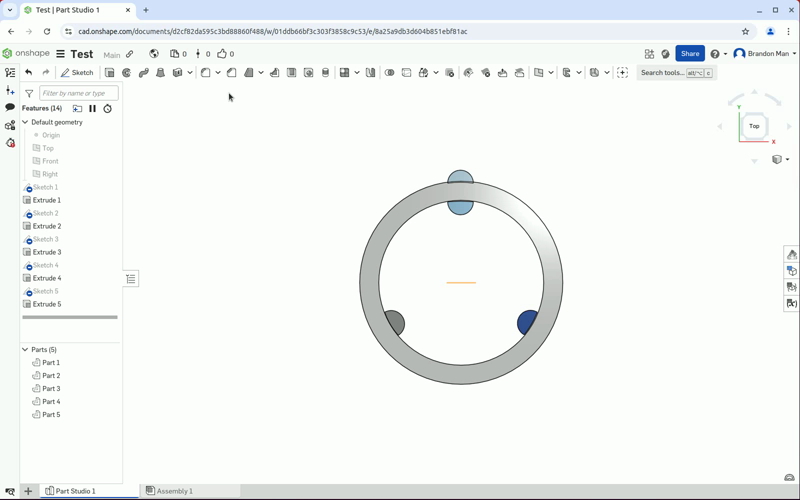
mouse_move(541, 75)
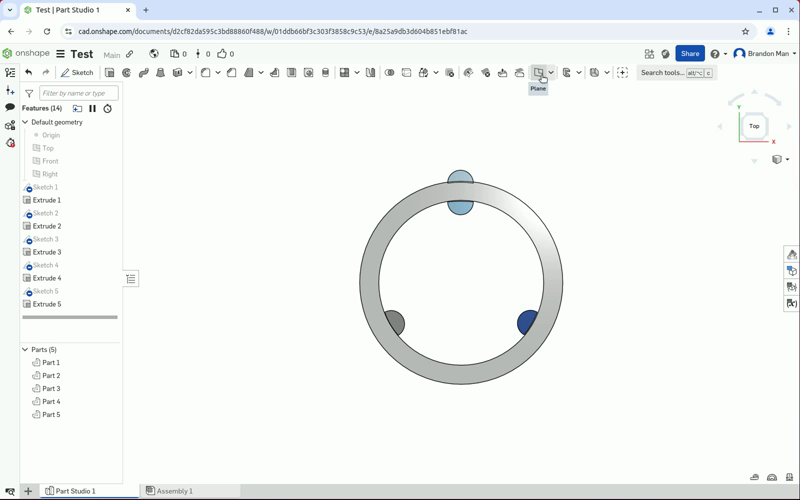
click(541, 75)
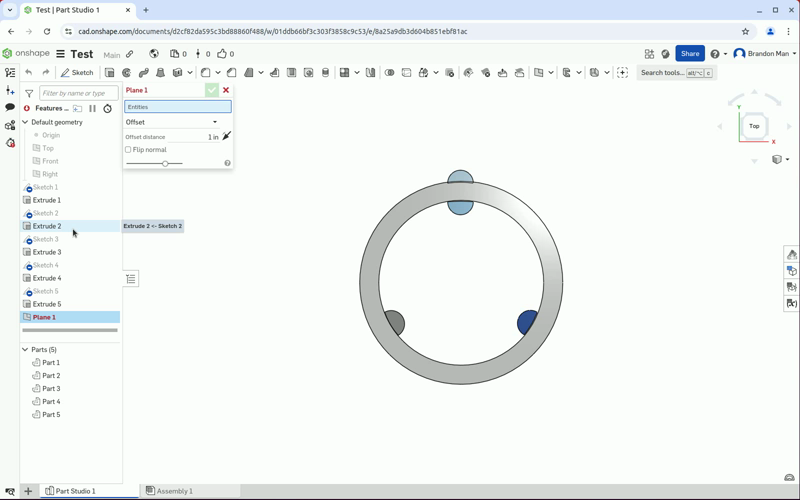
scroll(3)
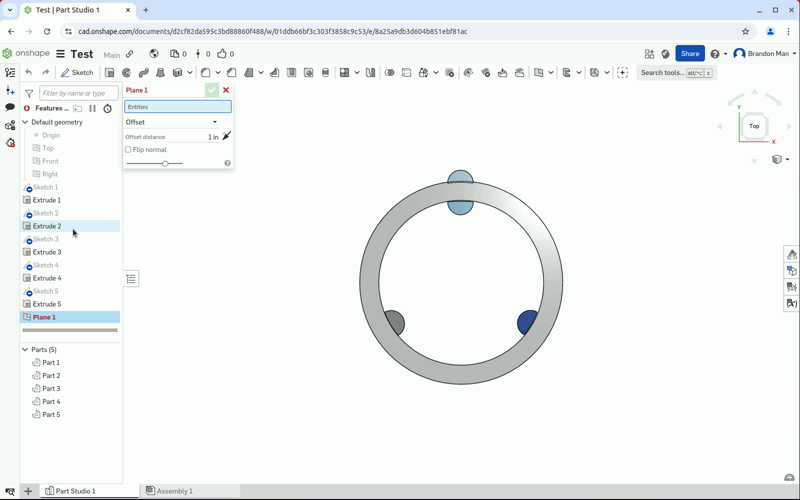
mouse_move(73, 150)
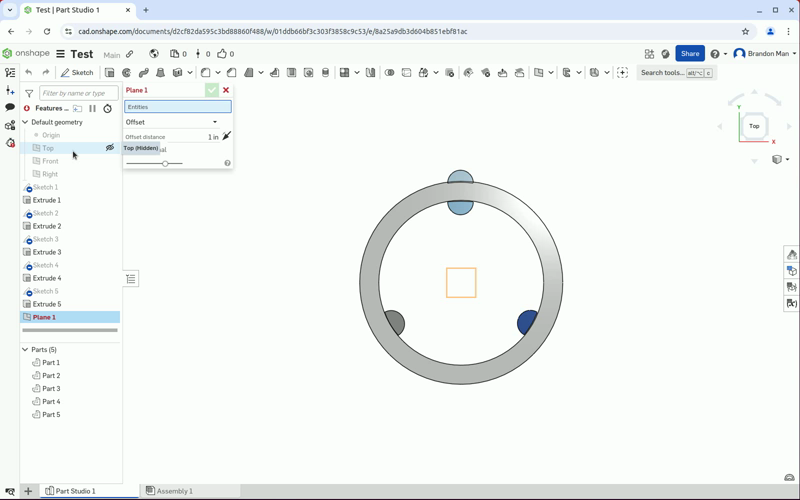
click(73, 150)
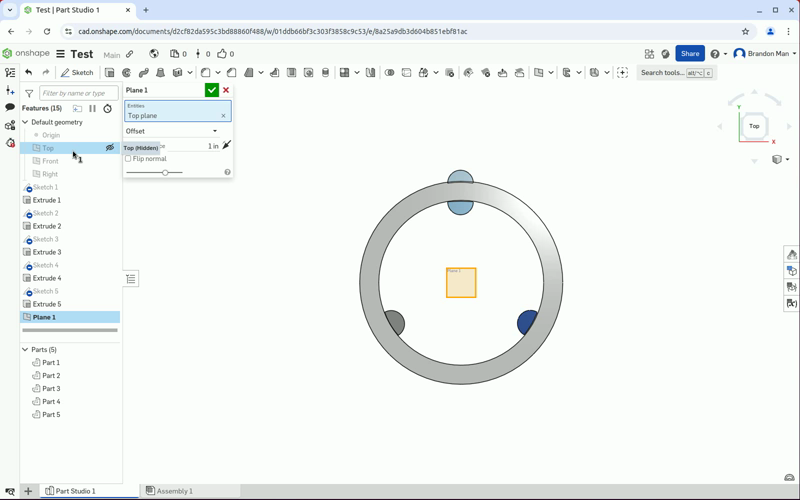
key(tab, 2)
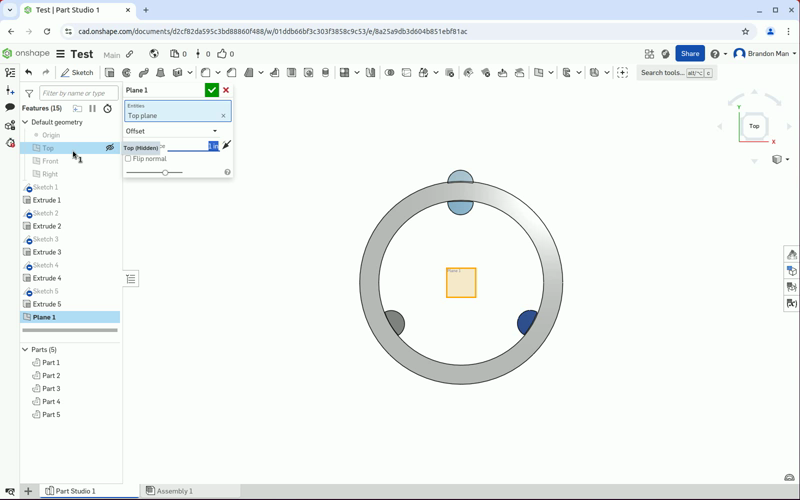
text(1.448)
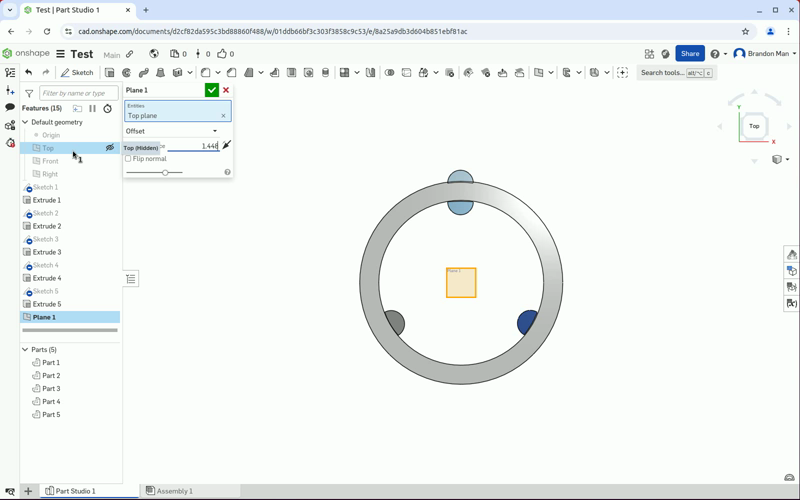
key(enter, 2)
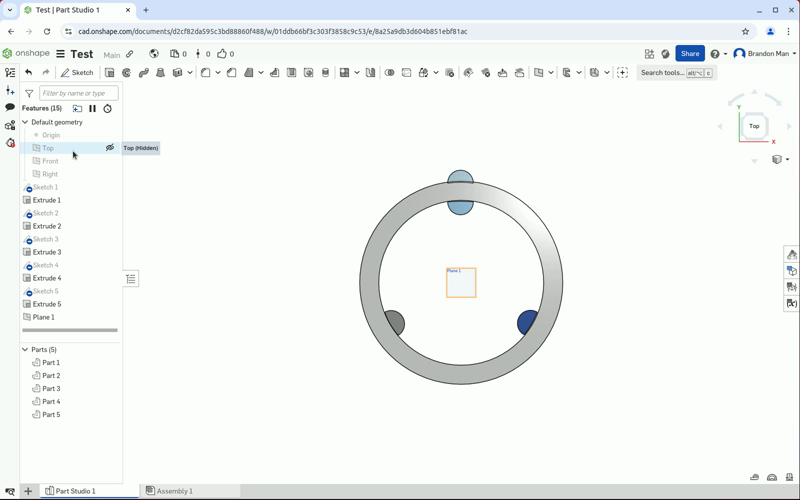
key(shift+s)
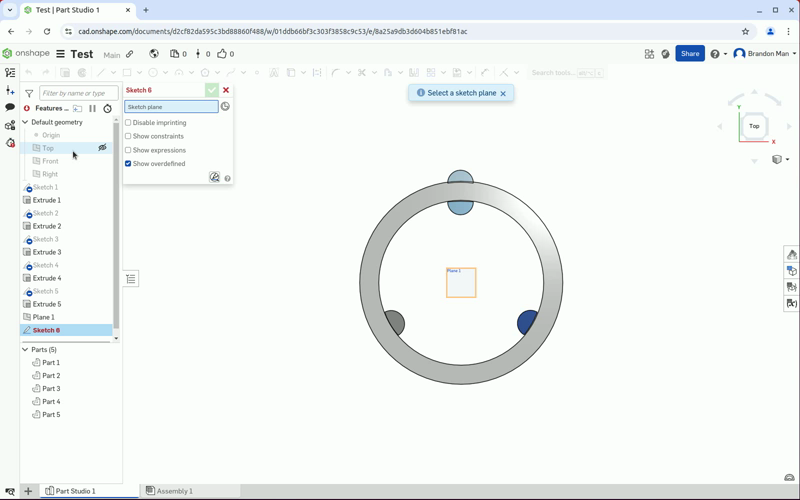
mouse_move(69, 319)
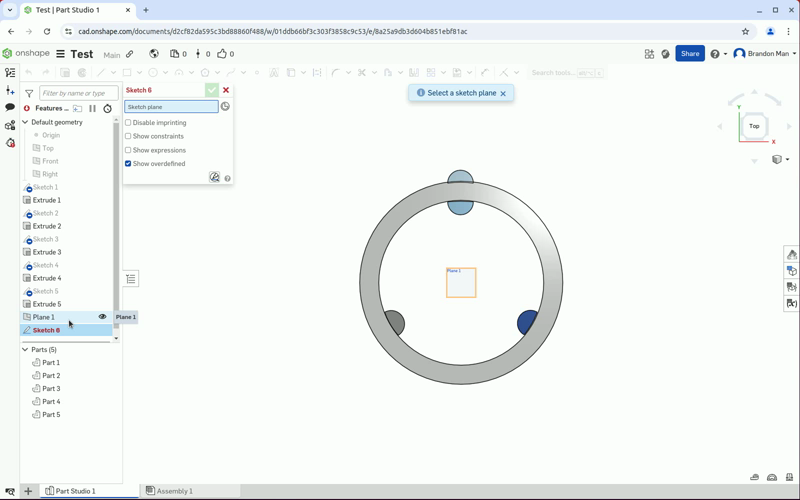
click(69, 319)
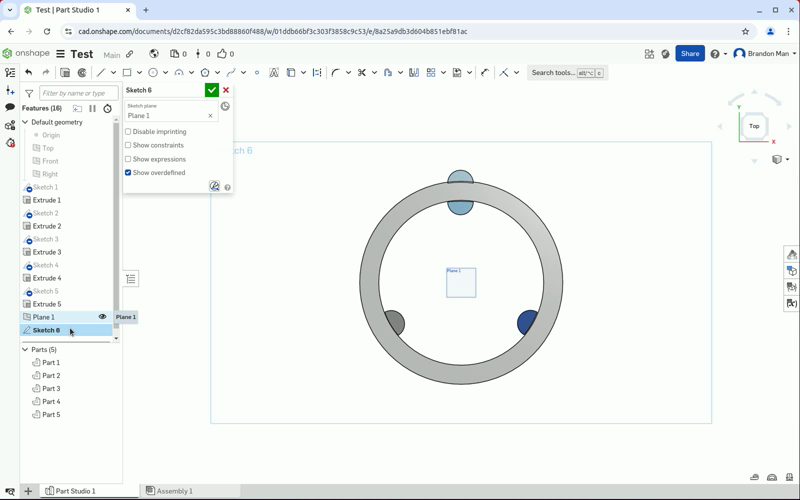
mouse_move(73, 352)
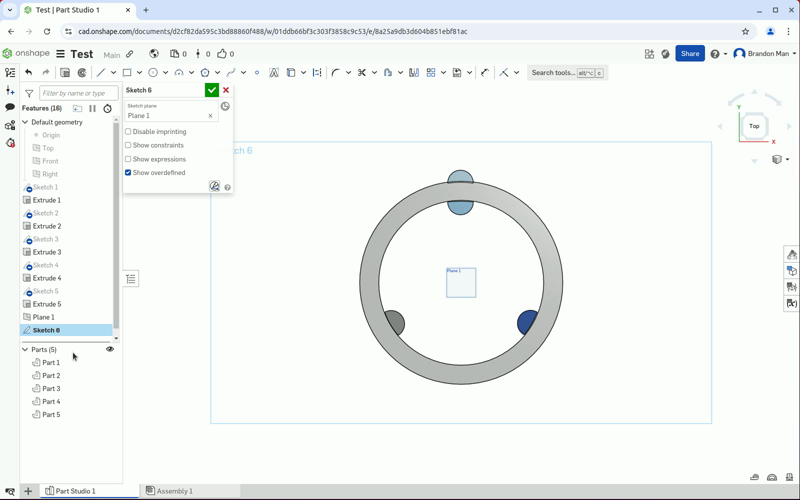
key(y)
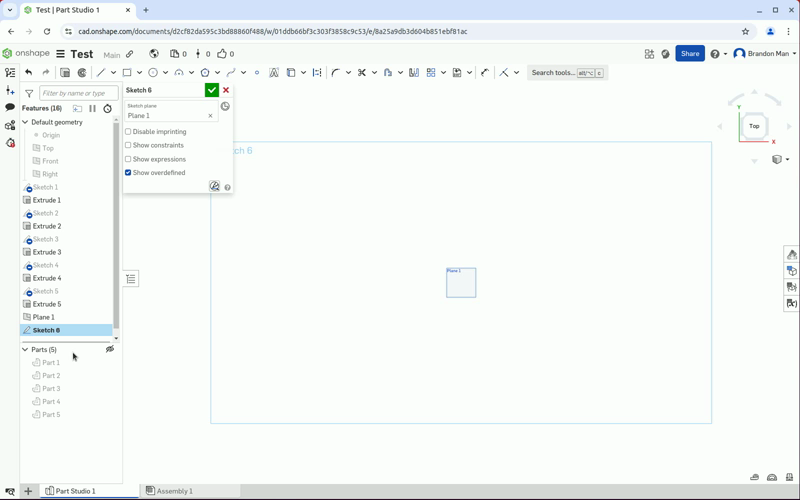
key(c)
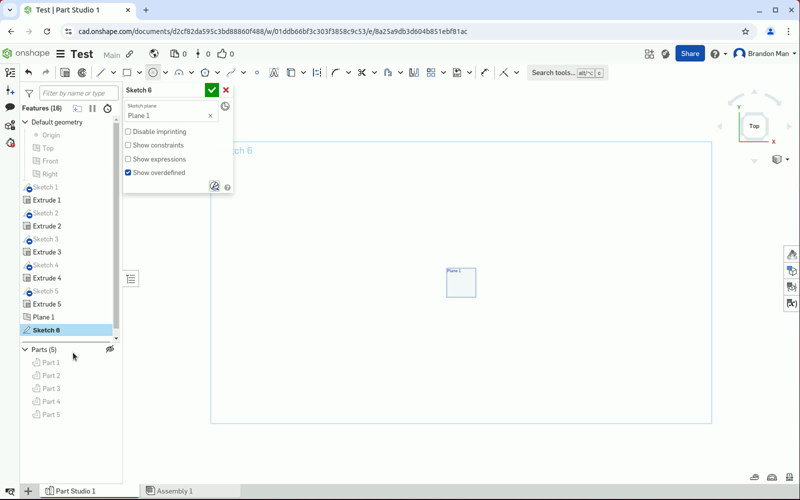
key_down(shift)
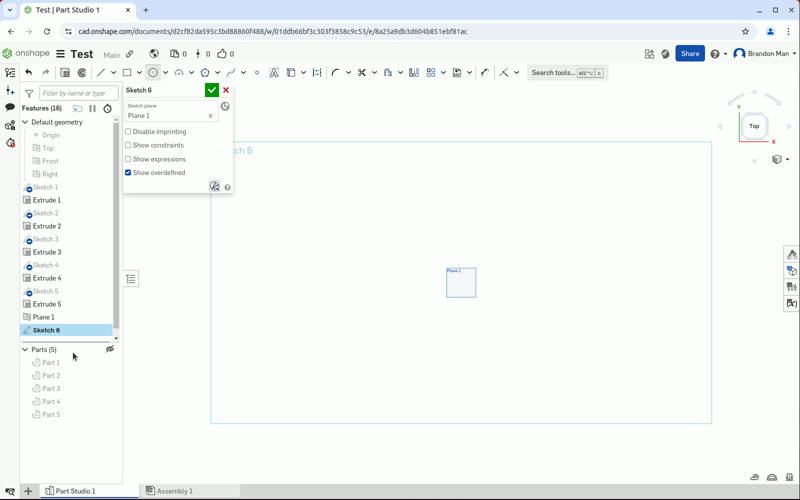
mouse_move(460, 282)
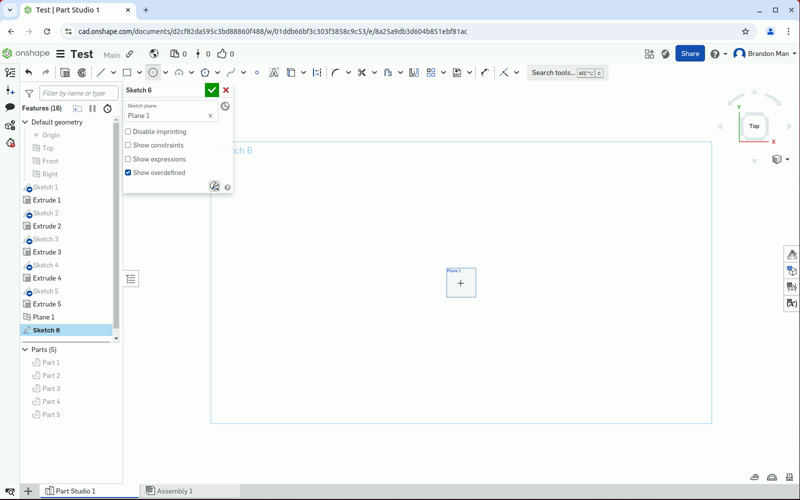
click(460, 282)
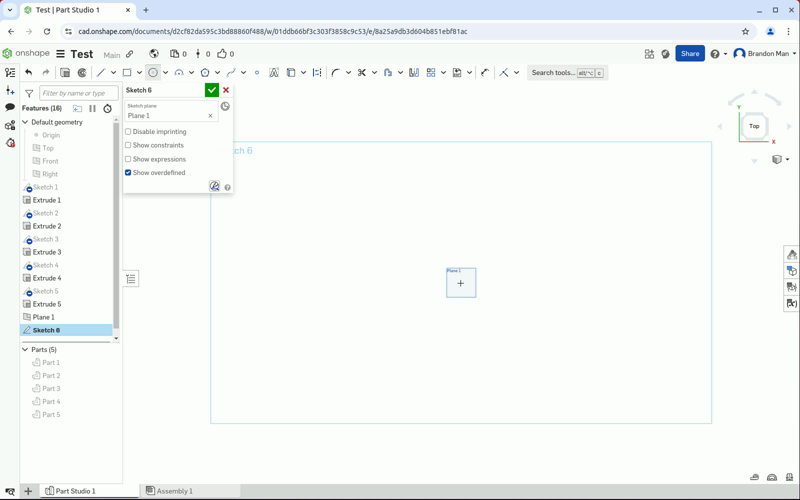
key_up(shift)
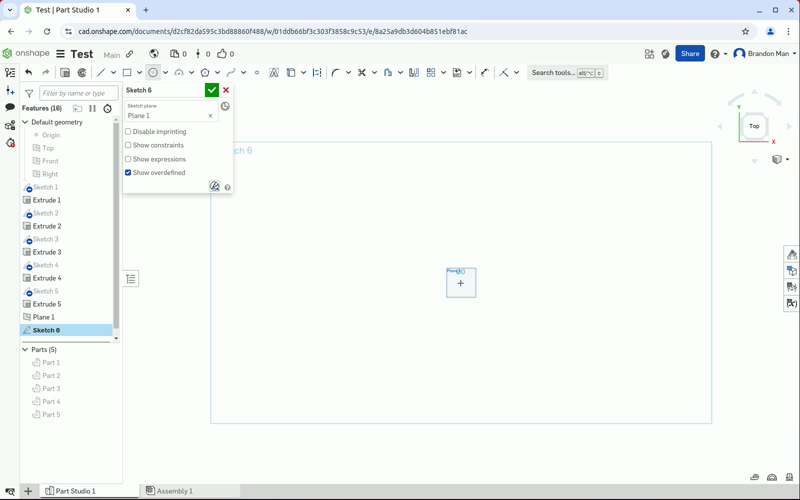
mouse_move(555, 282)
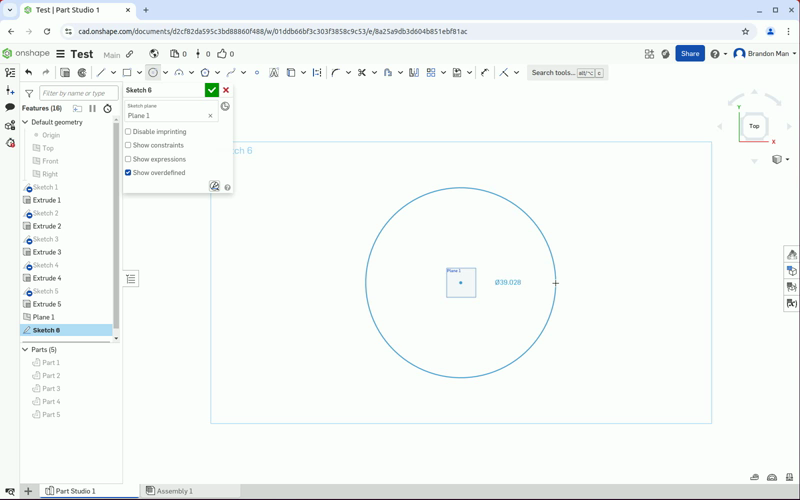
click(555, 282)
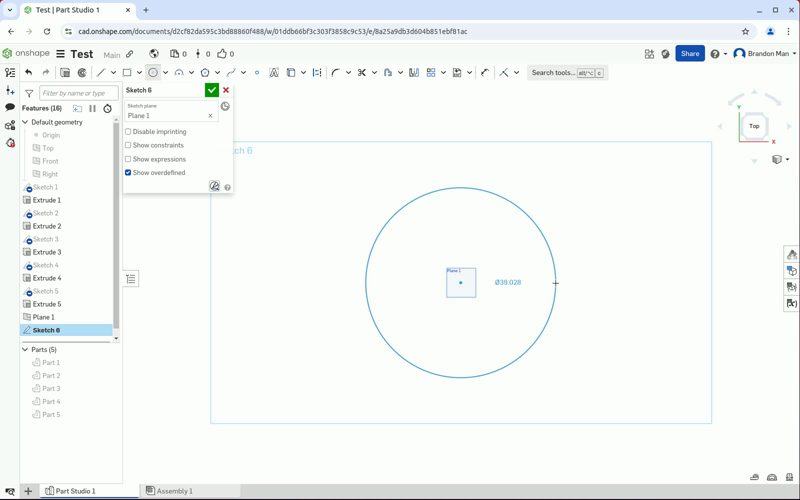
key(esc)
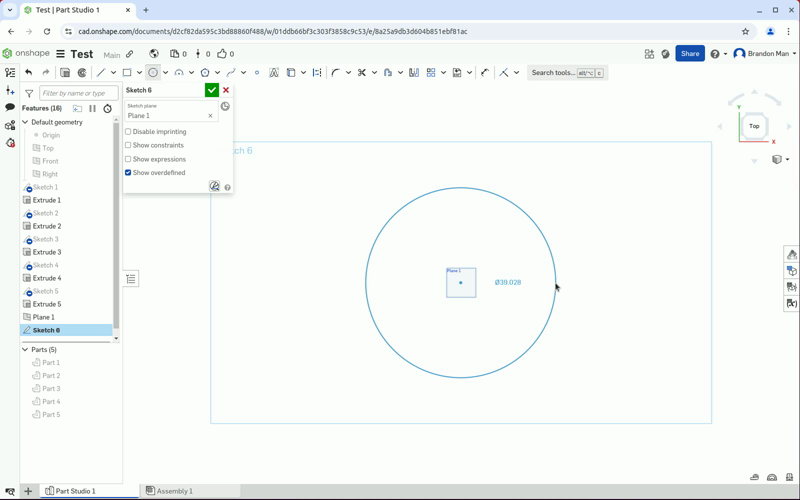
key(c)
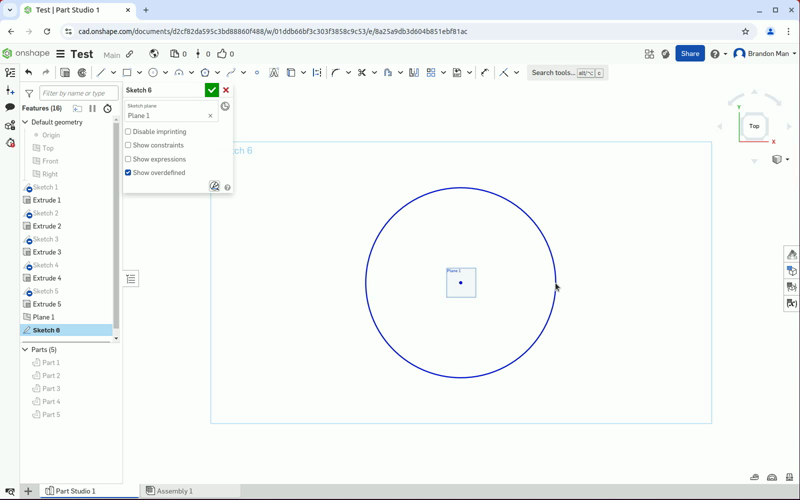
key_down(shift)
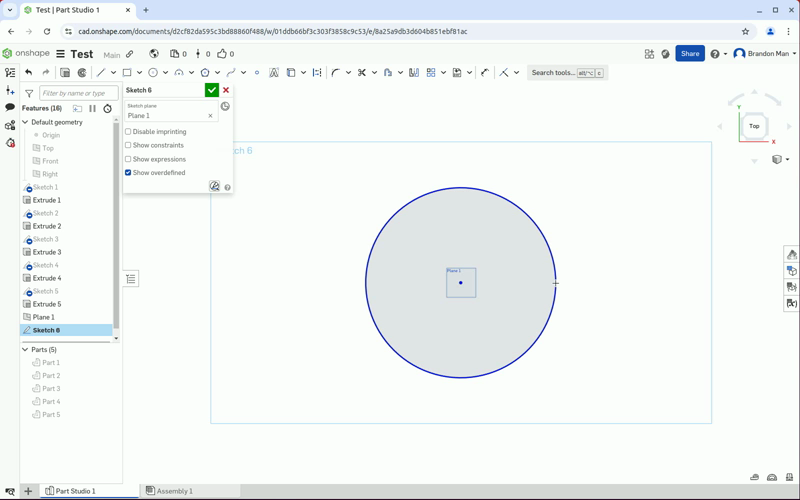
mouse_move(460, 282)
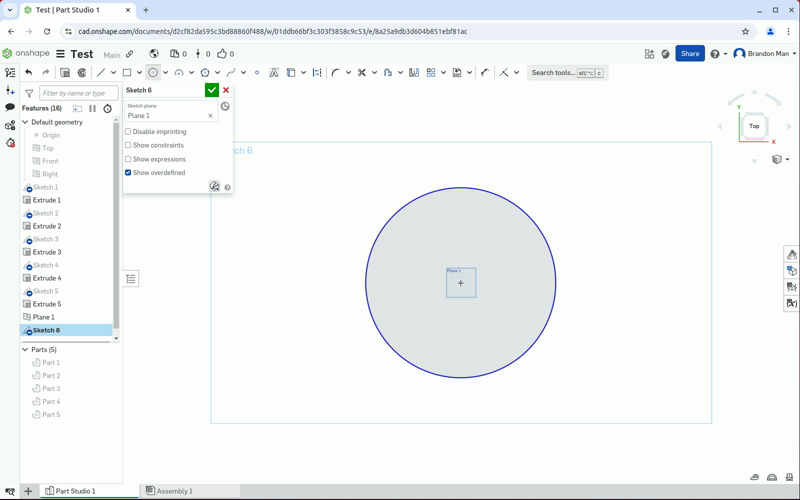
click(460, 282)
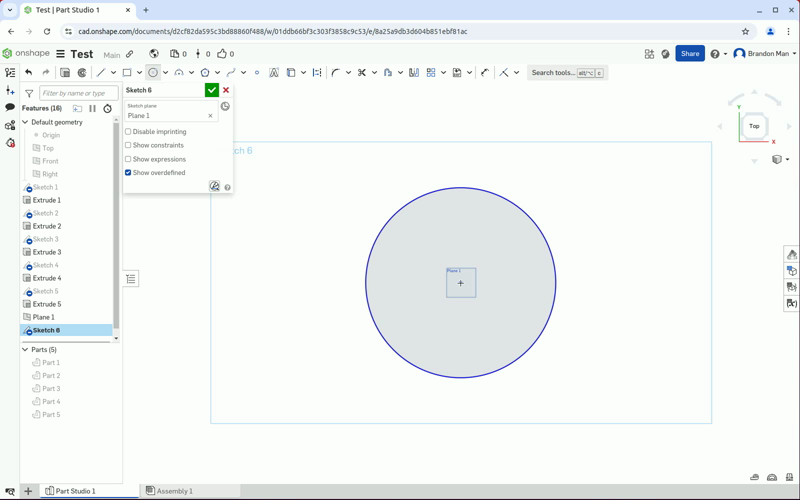
key_up(shift)
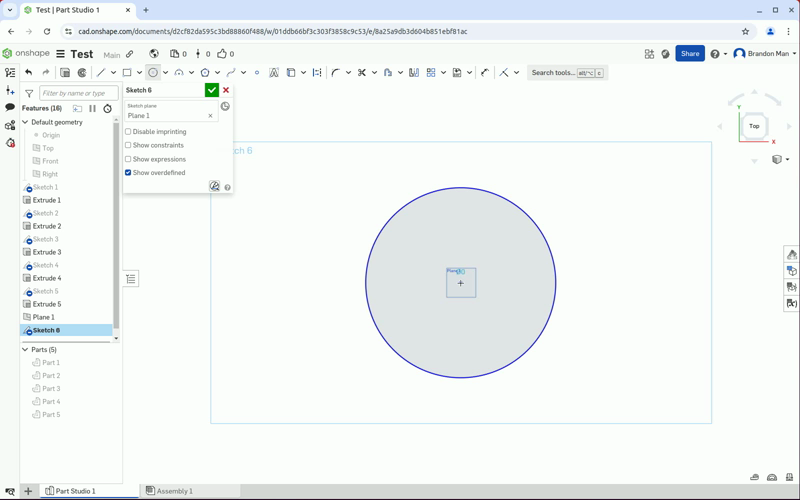
mouse_move(543, 282)
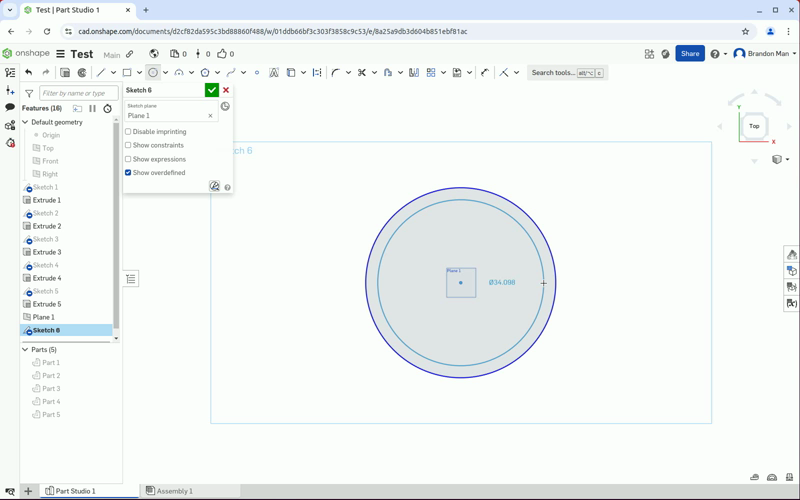
click(543, 282)
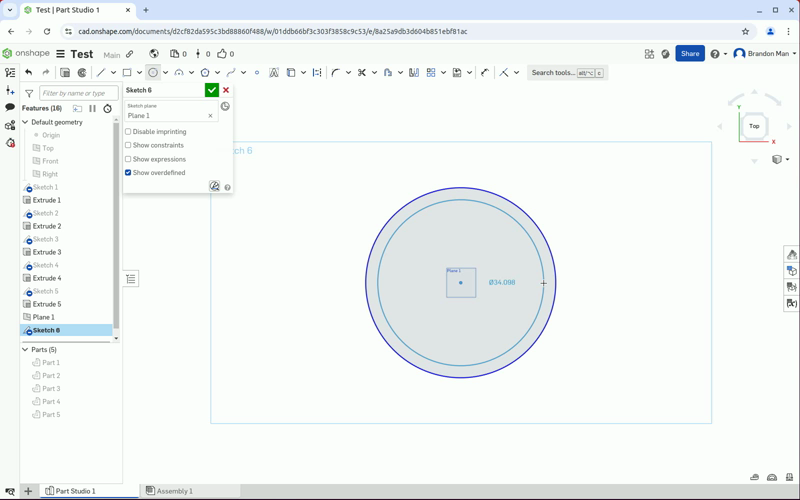
key(esc)
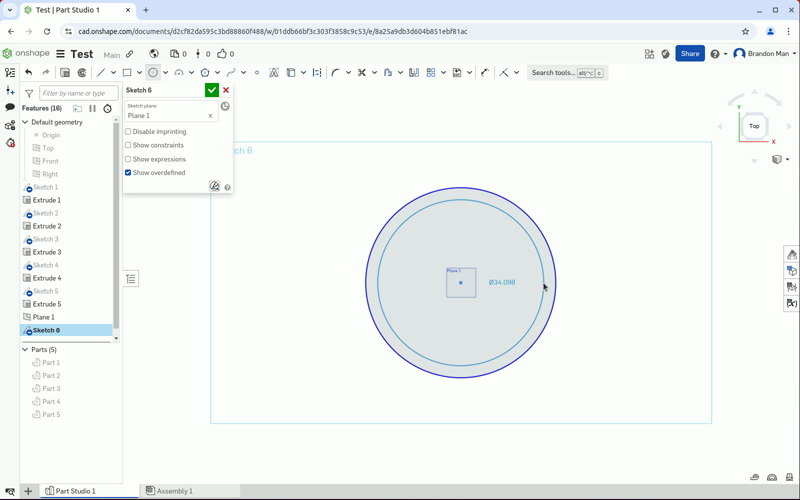
mouse_move(415, 207)
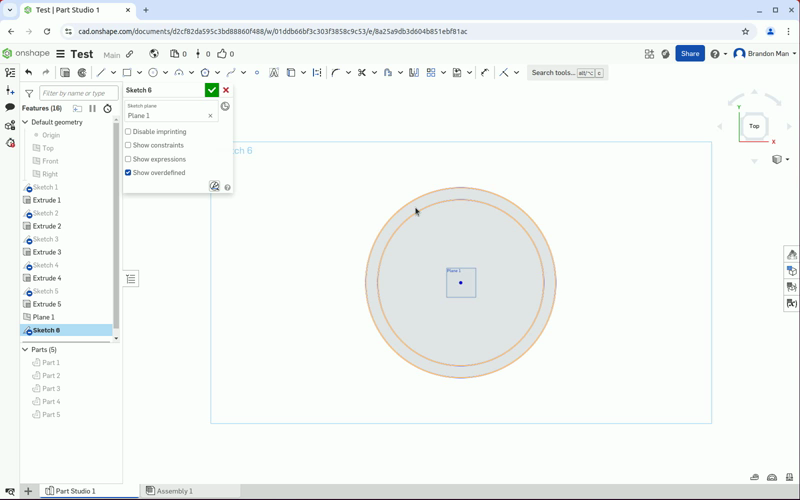
click(415, 207)
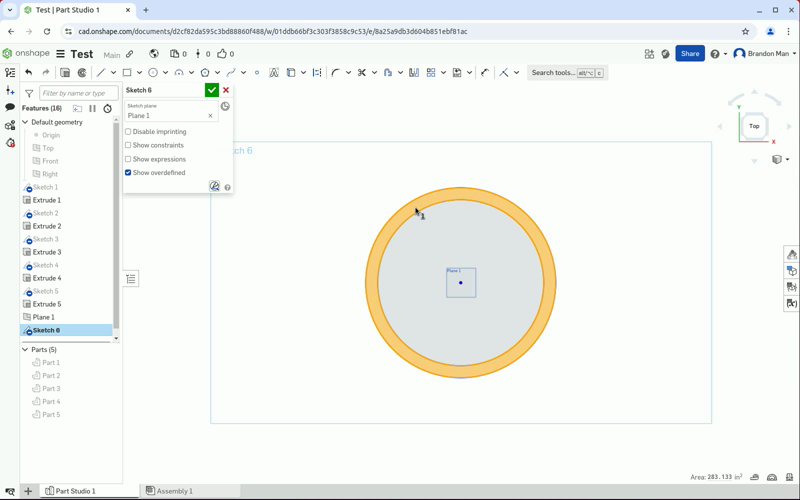
mouse_move(73, 352)
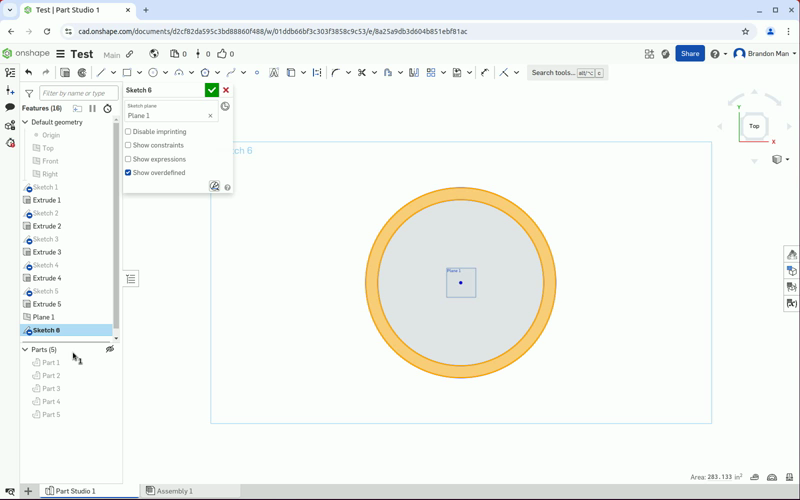
key(shift+y)
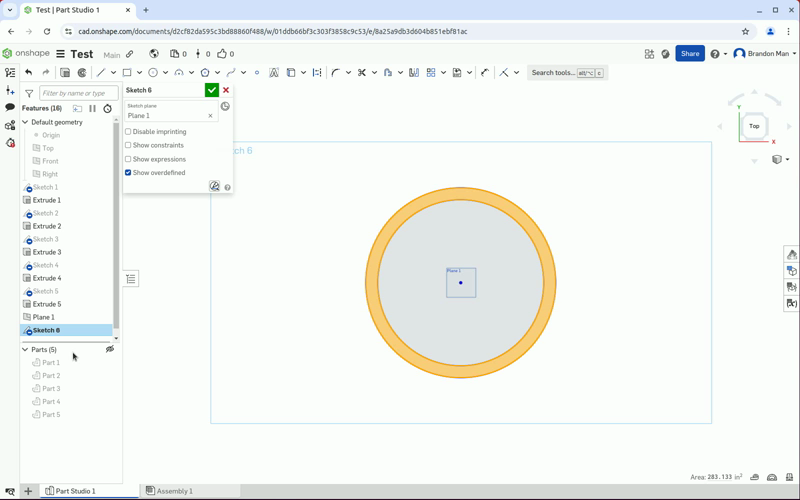
key(shift+e)
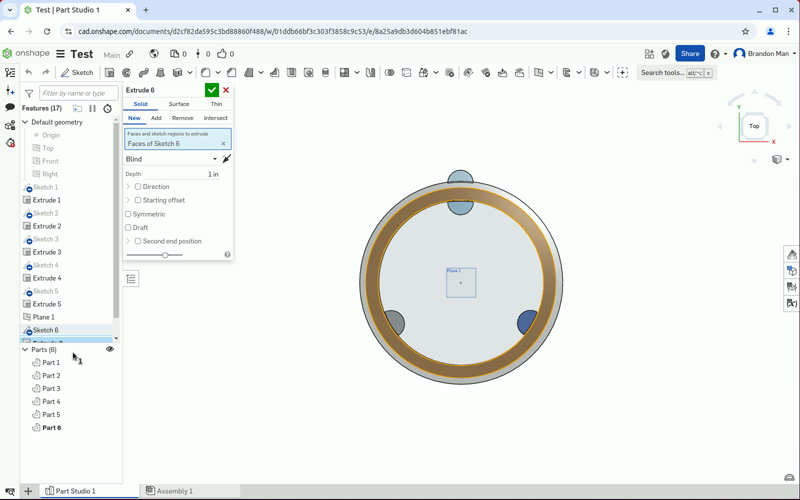
mouse_move(143, 106)
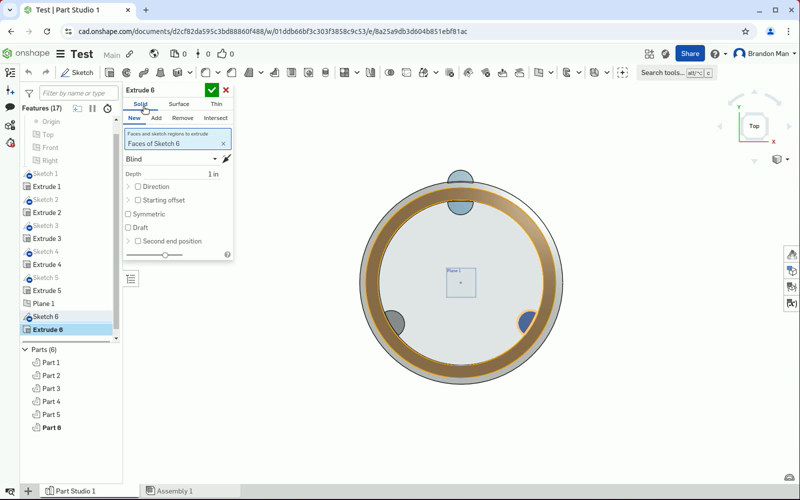
click(143, 106)
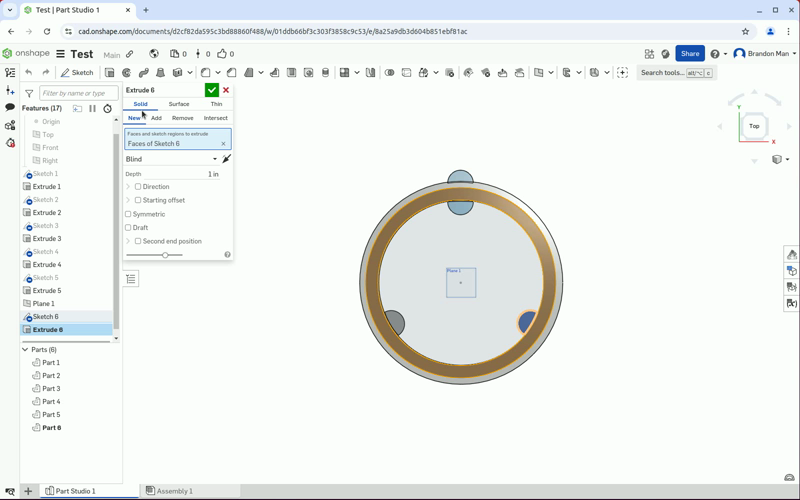
mouse_move(137, 120)
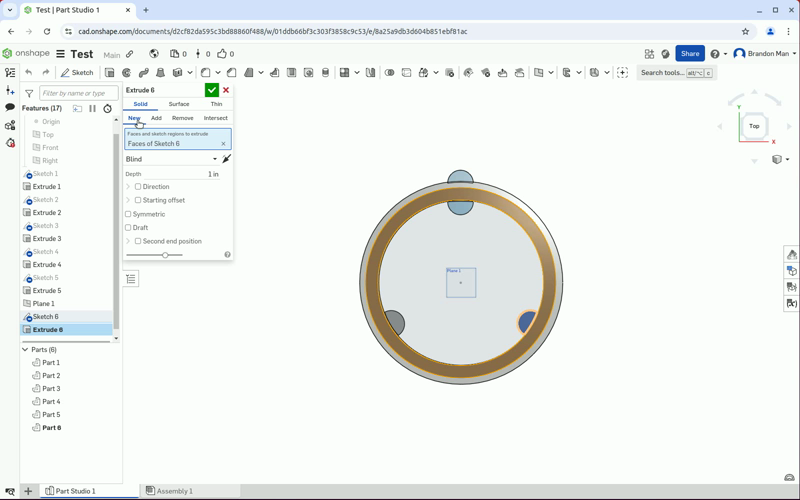
click(137, 120)
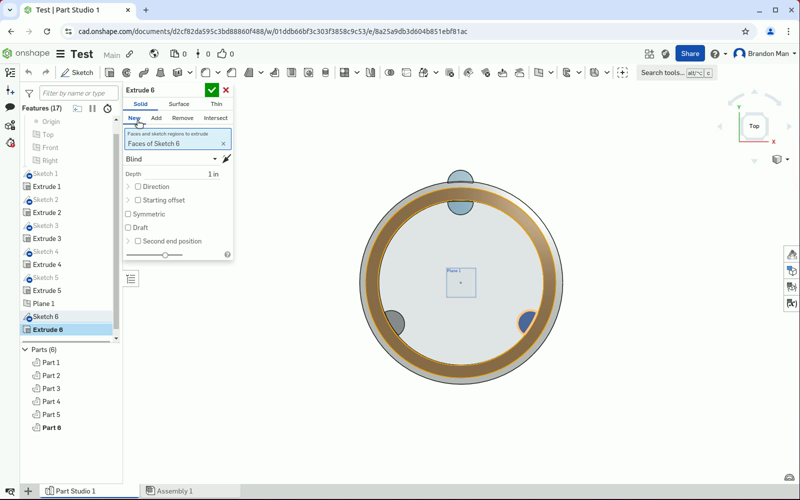
key(tab, 4)
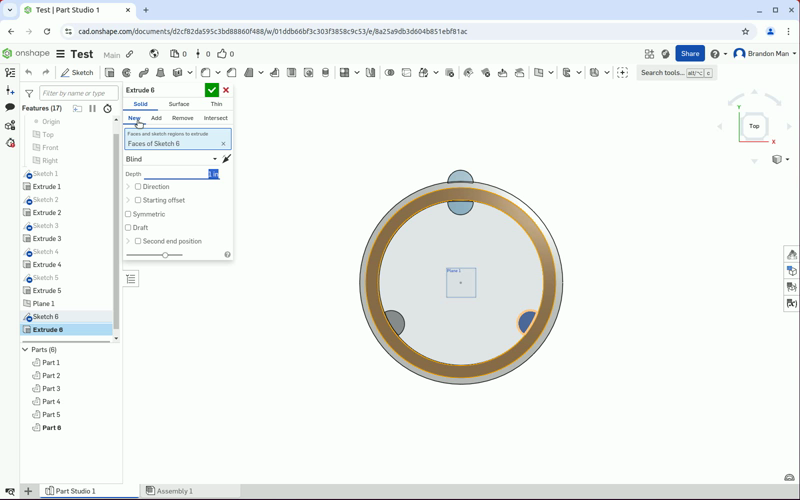
text(2.648)
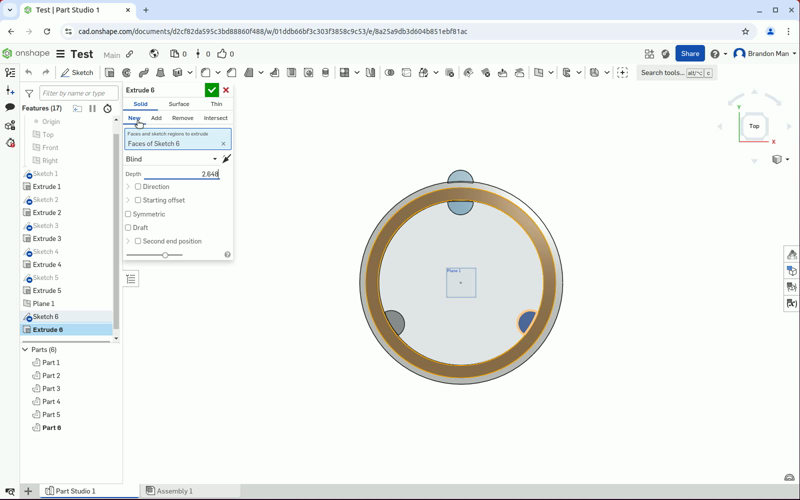
key(enter)
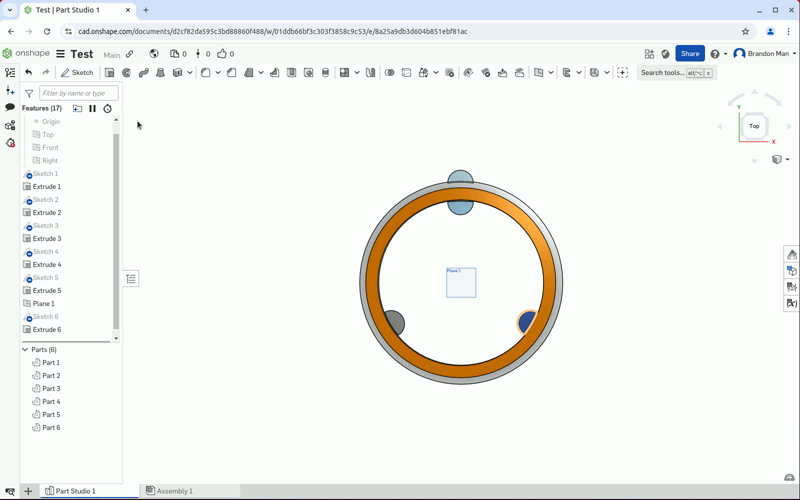
key(shift+h)
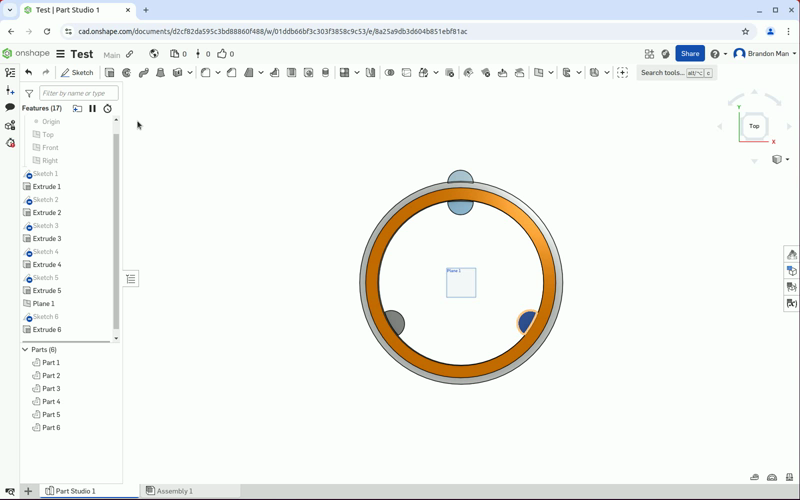
key(shift+h)
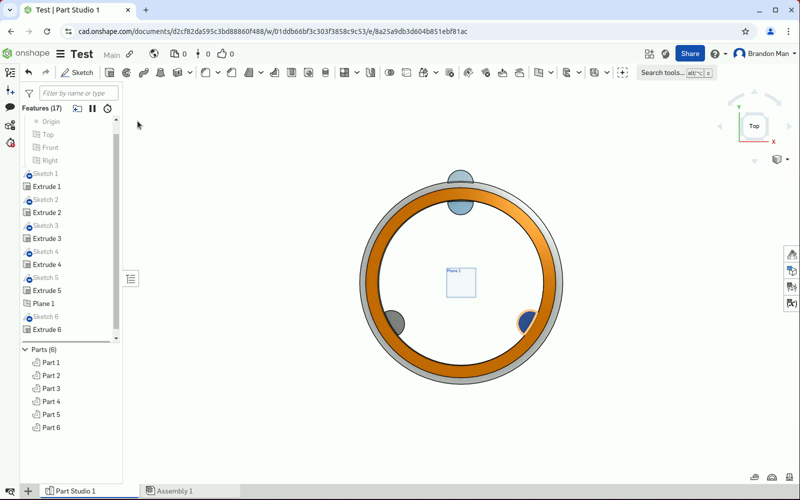
key(shift+7)
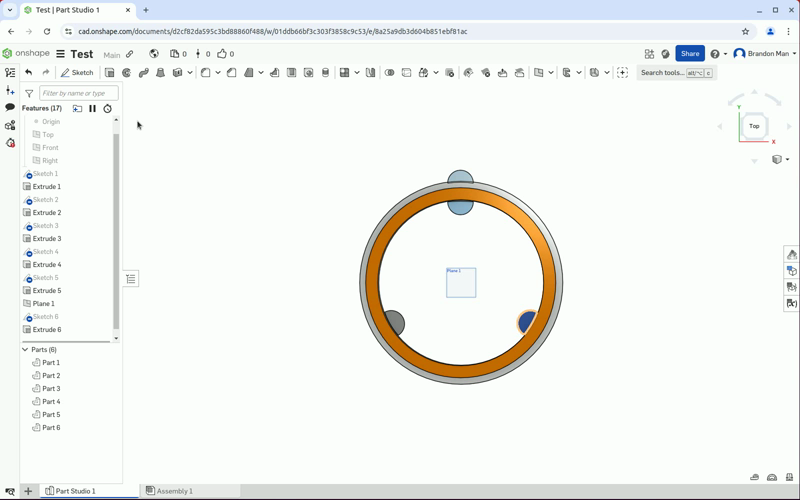
key(up, 3)
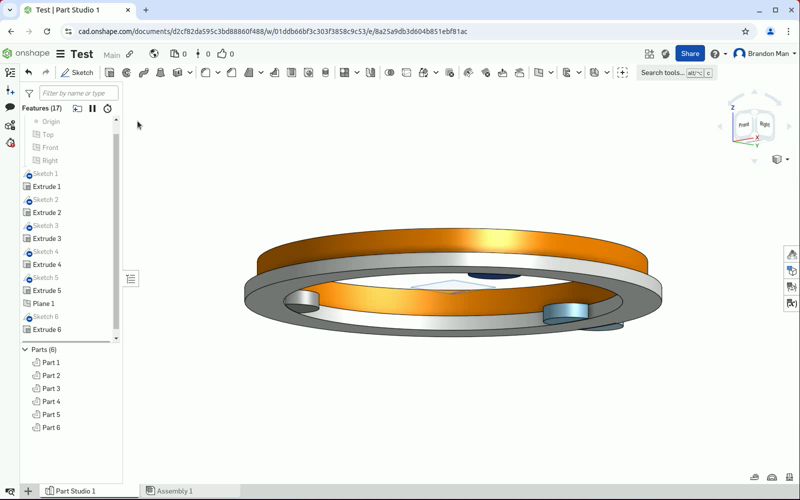
key(left, 3)
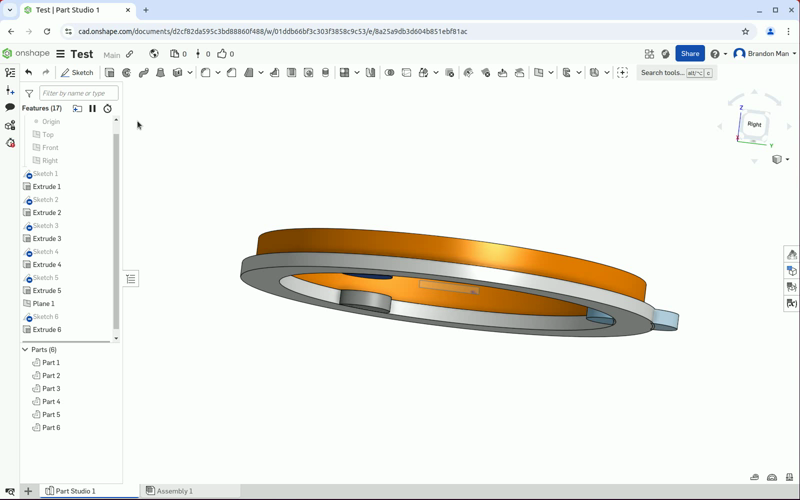
key(right, 3)
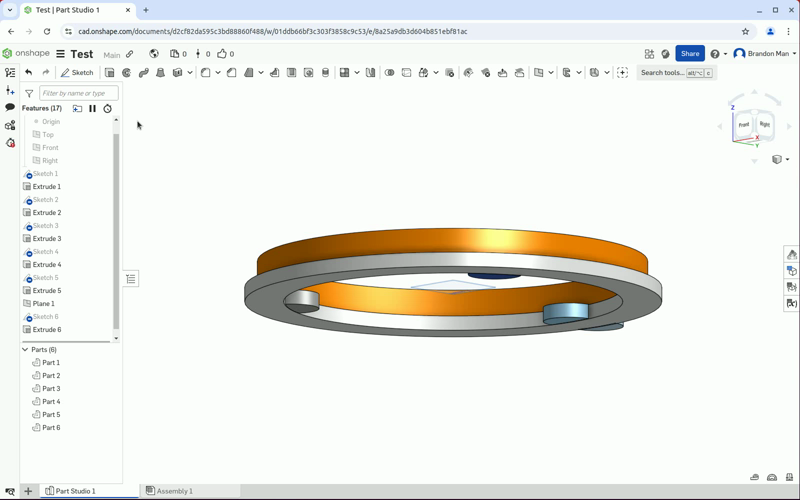
key(down, 3)
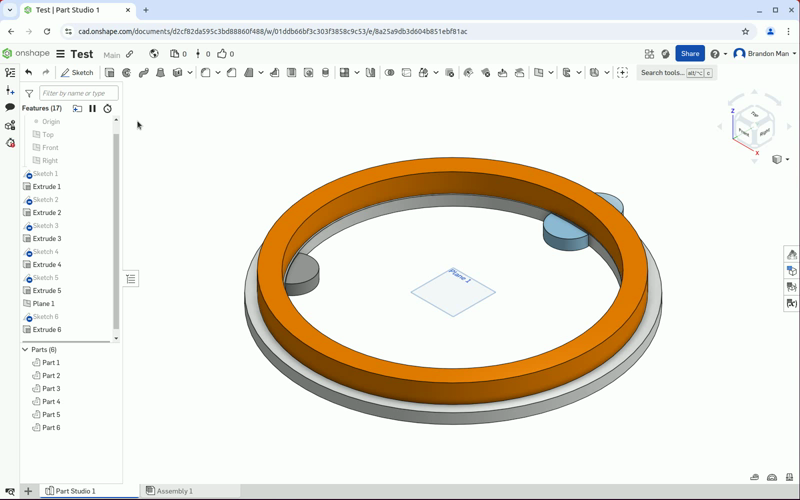
mouse_move(69, 176)
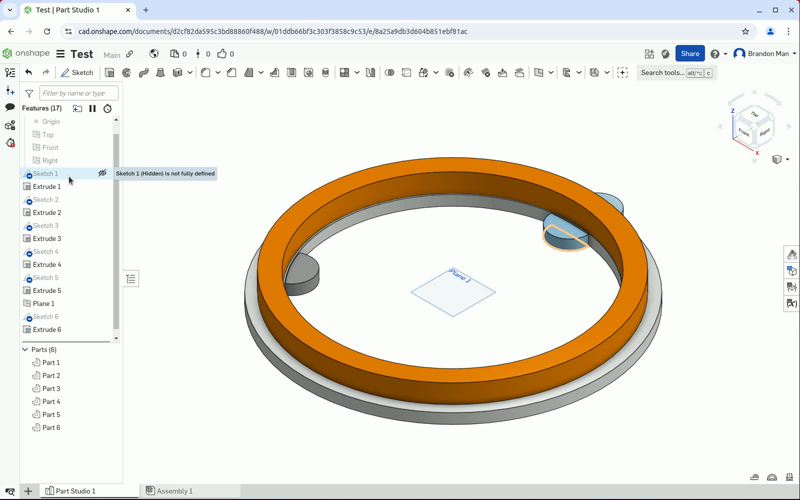
click(69, 176)